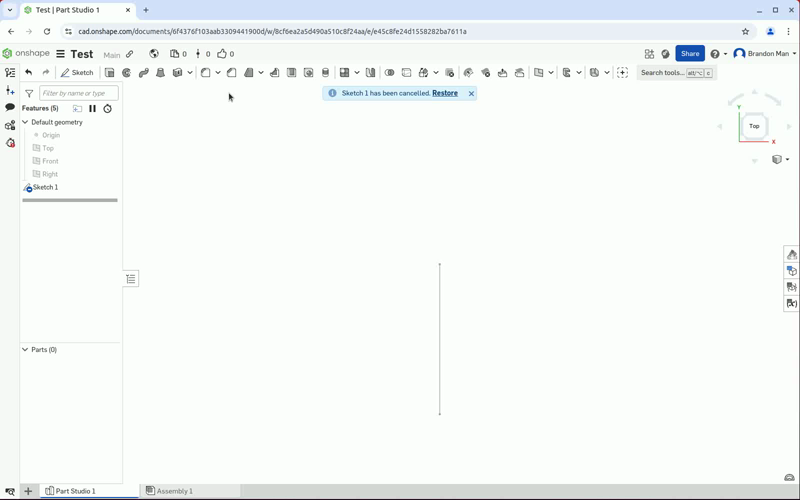
key(shift+h)
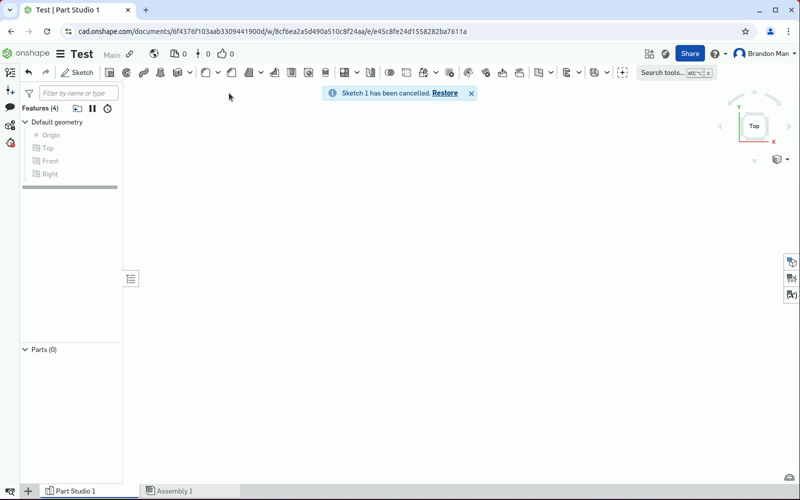
mouse_move(73, 352)
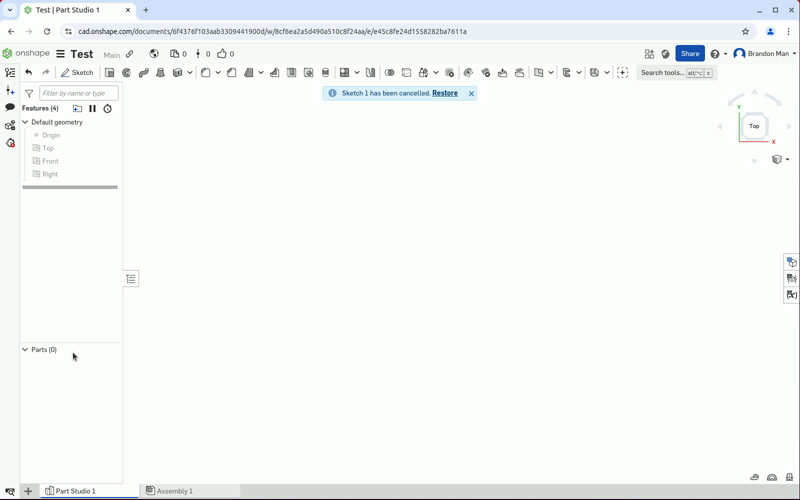
key(y)
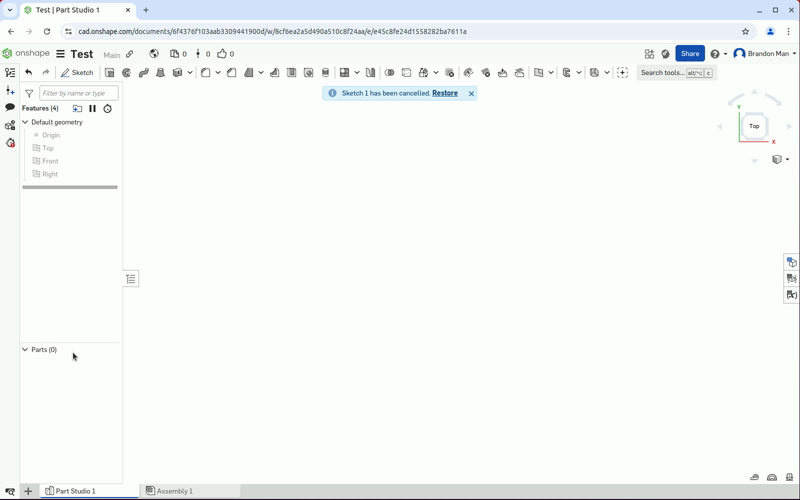
key(shift+p)
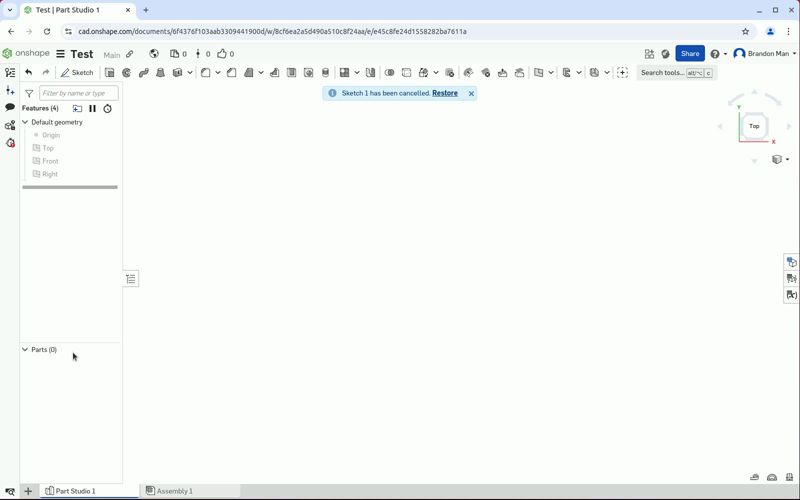
key(space)
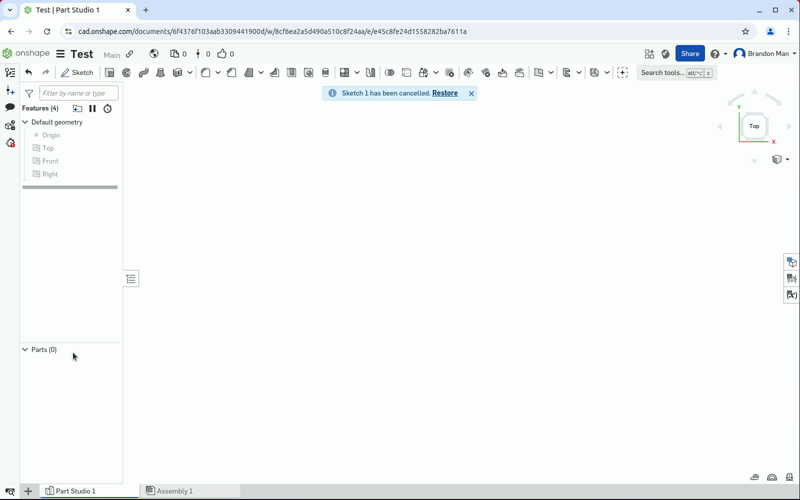
key_down(shift)
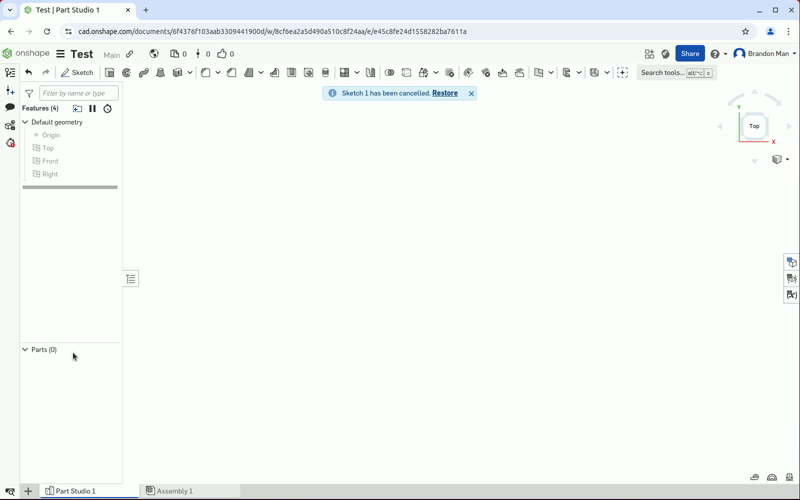
key(up)
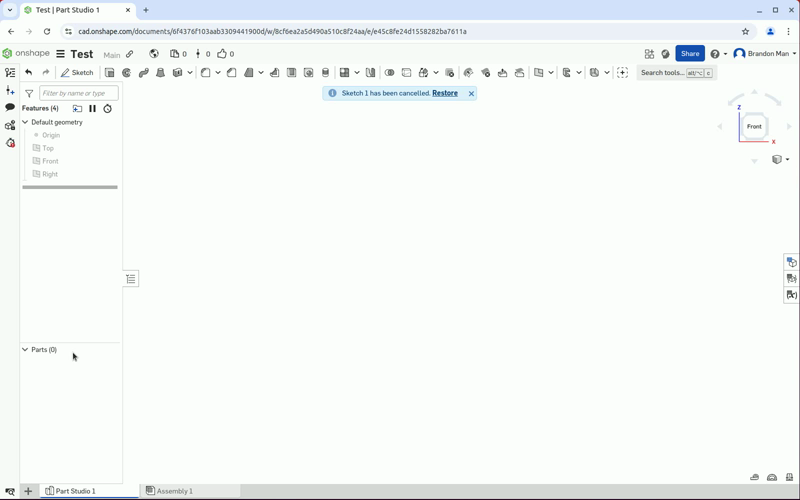
key_up(shift)
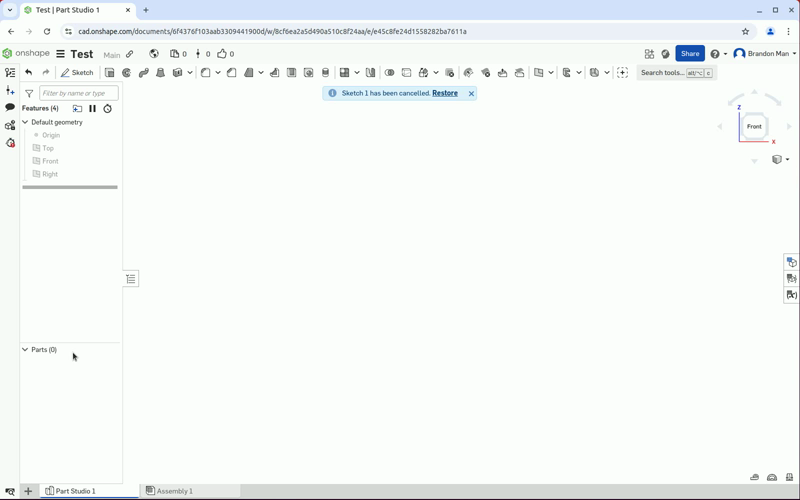
mouse_move(73, 352)
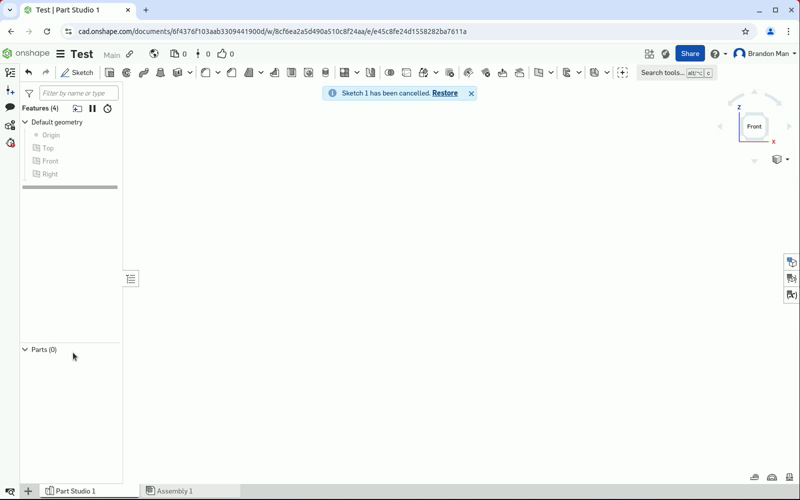
key(shift+y)
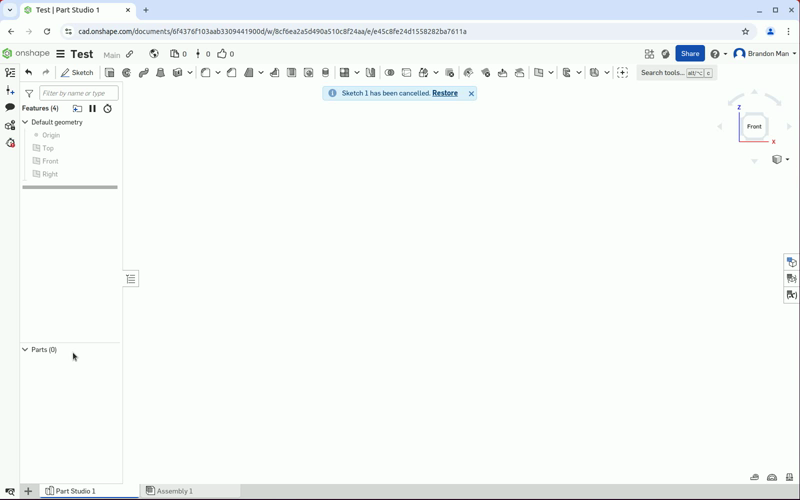
key(shift+s)
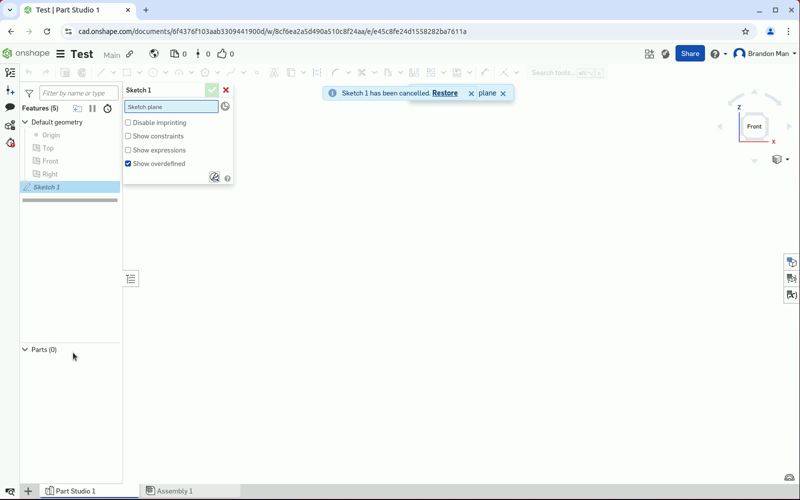
mouse_move(73, 163)
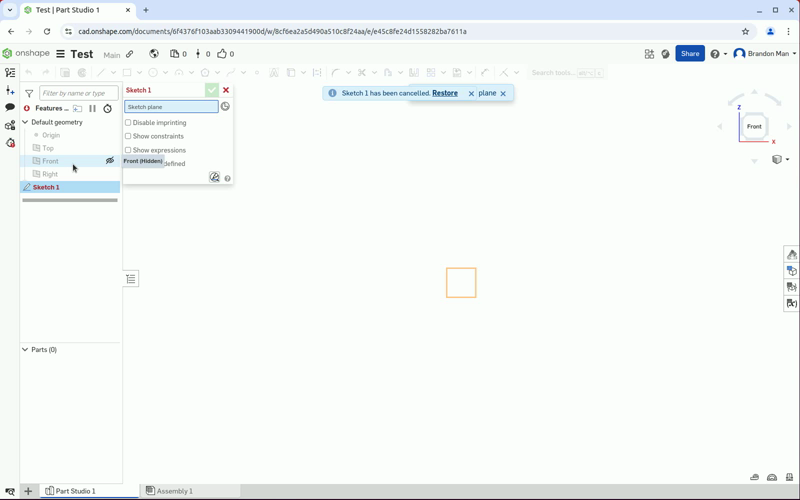
click(73, 163)
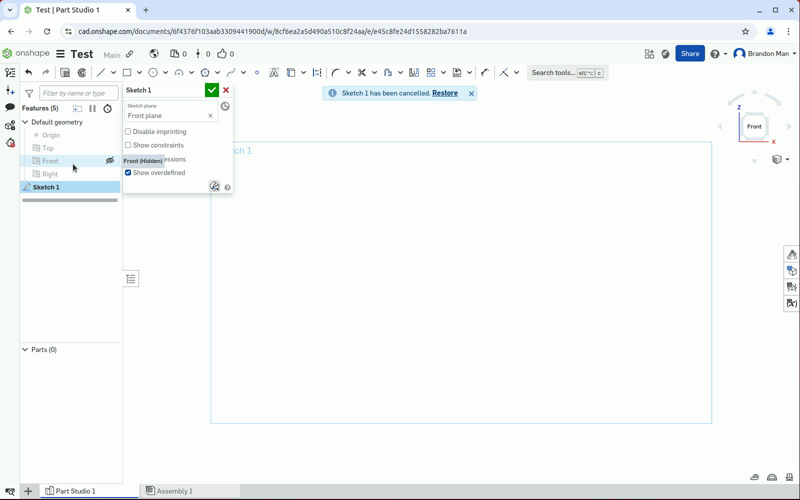
mouse_move(73, 352)
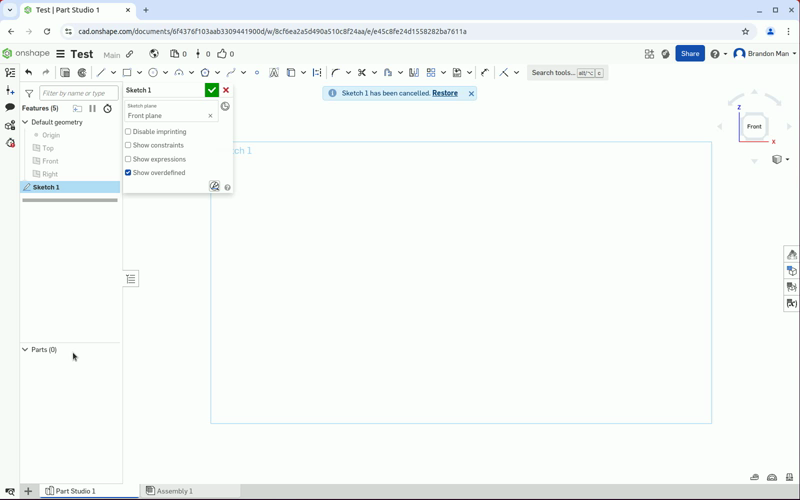
key(y)
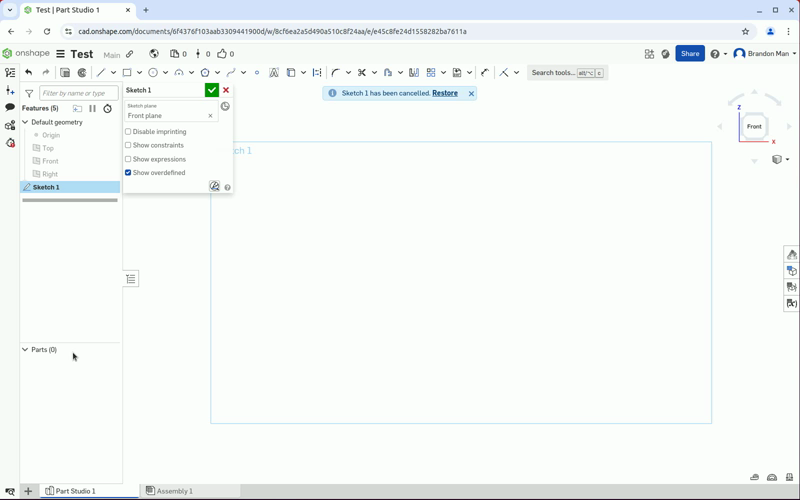
key(l)
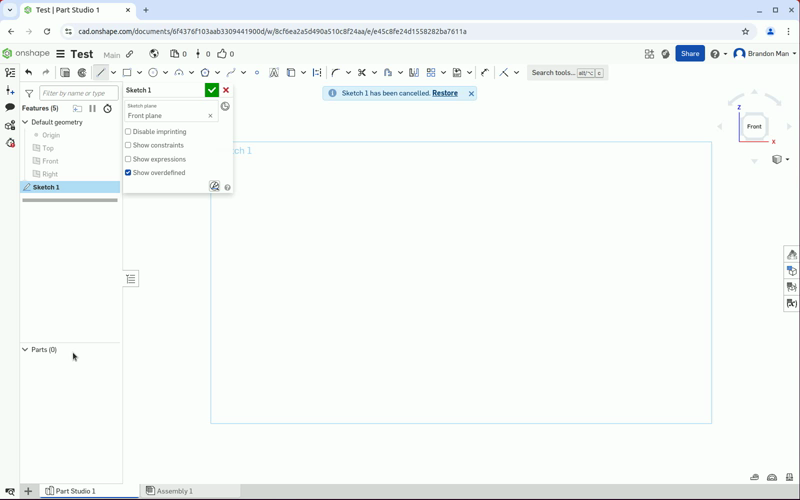
key_down(shift)
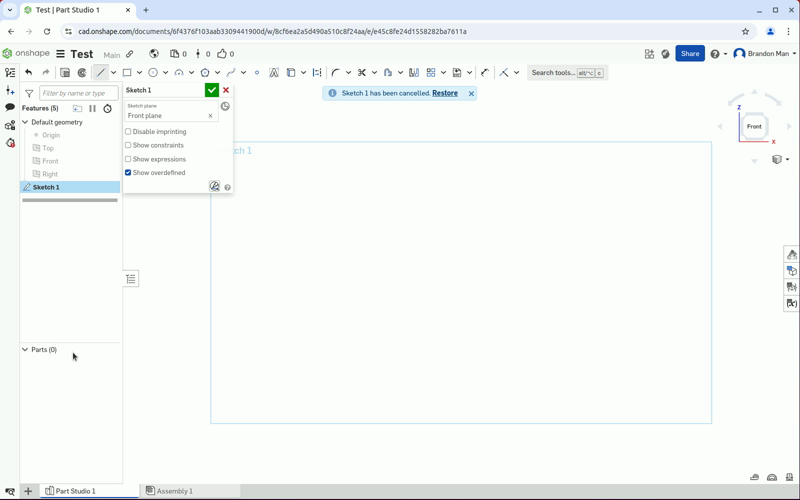
mouse_move(460, 282)
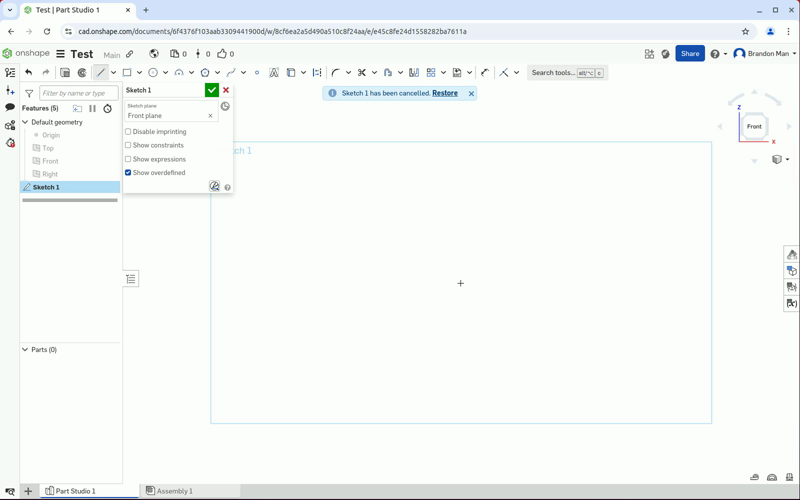
click(460, 282)
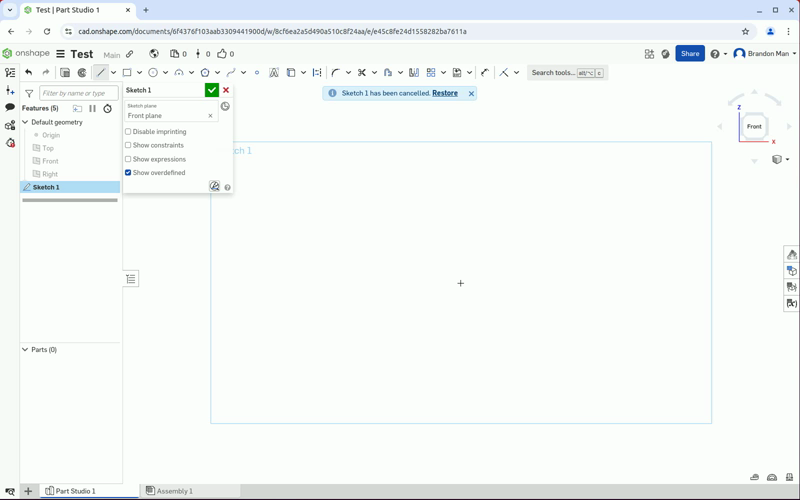
key_up(shift)
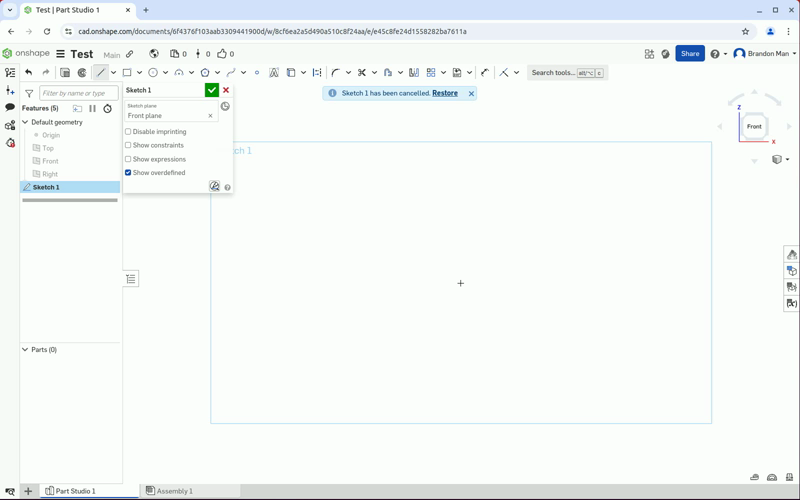
key_down(shift)
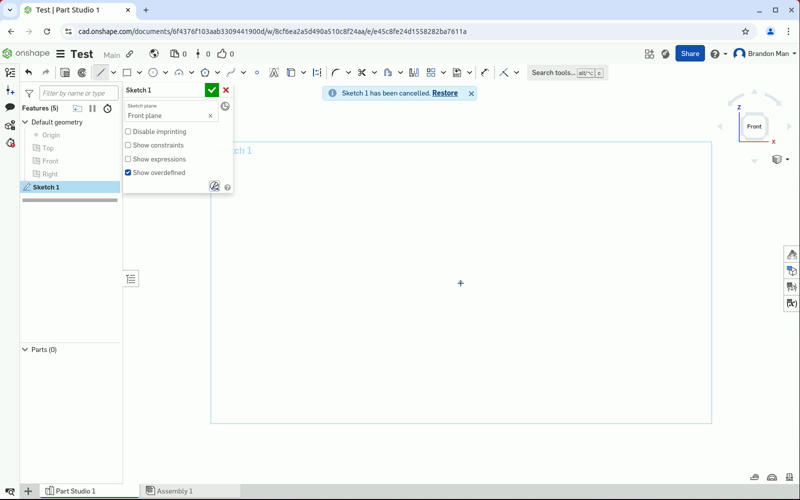
mouse_move(490, 282)
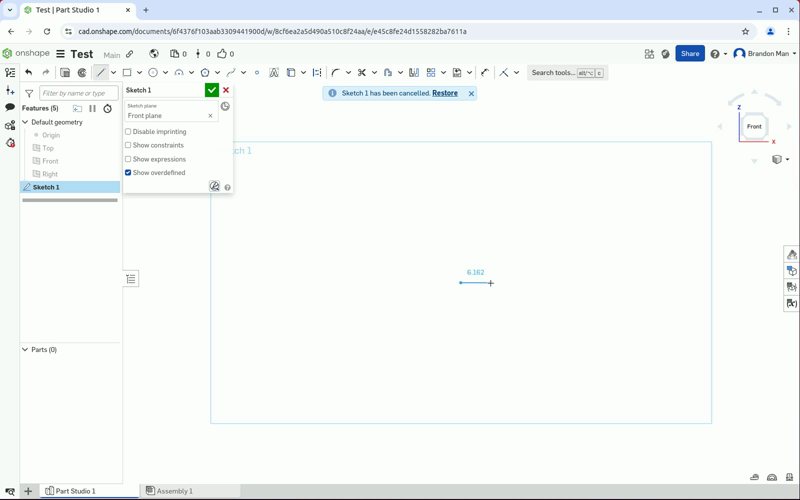
mouse_move(508, 282)
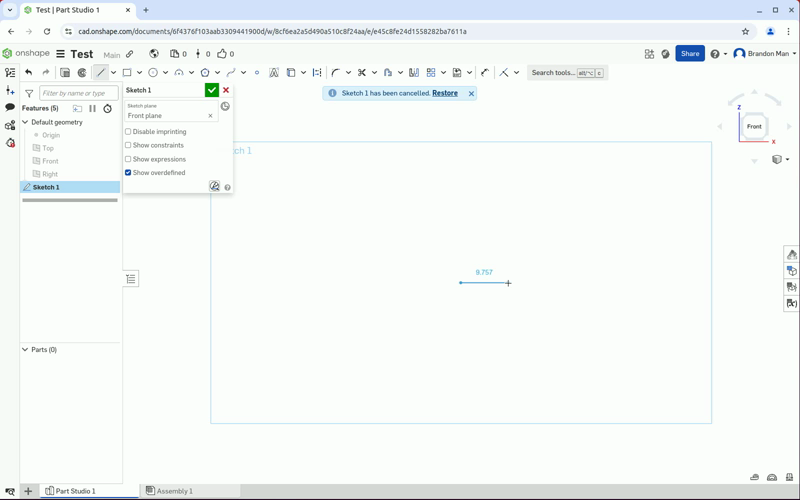
click(508, 282)
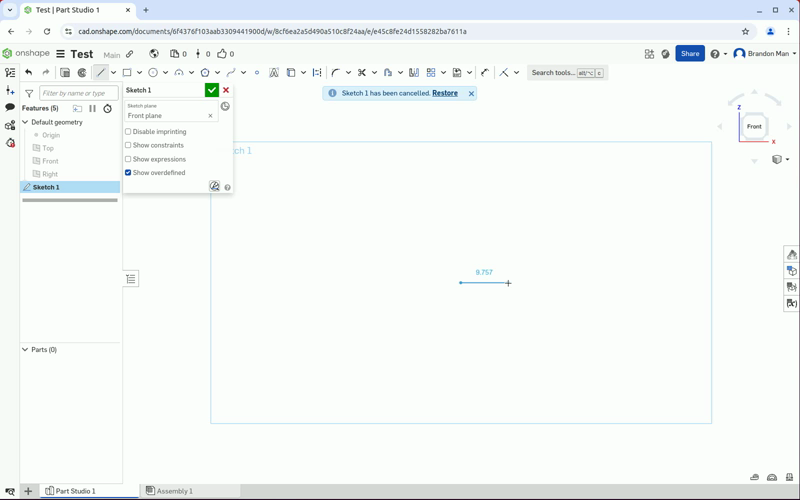
key_up(shift)
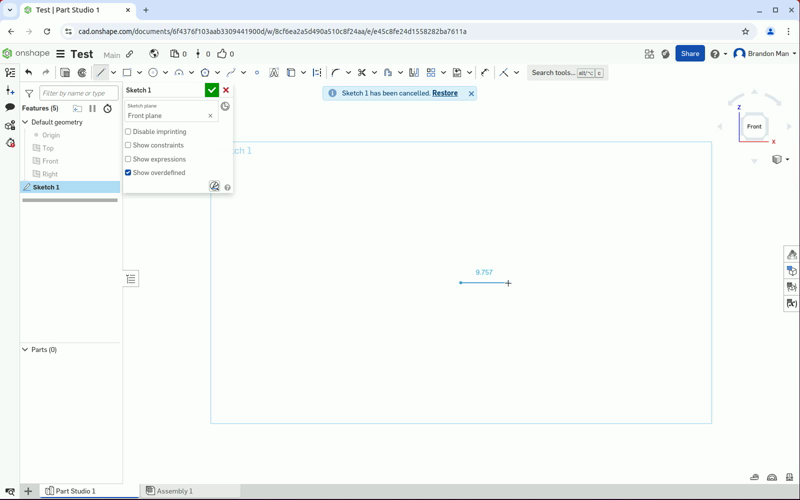
key_down(shift)
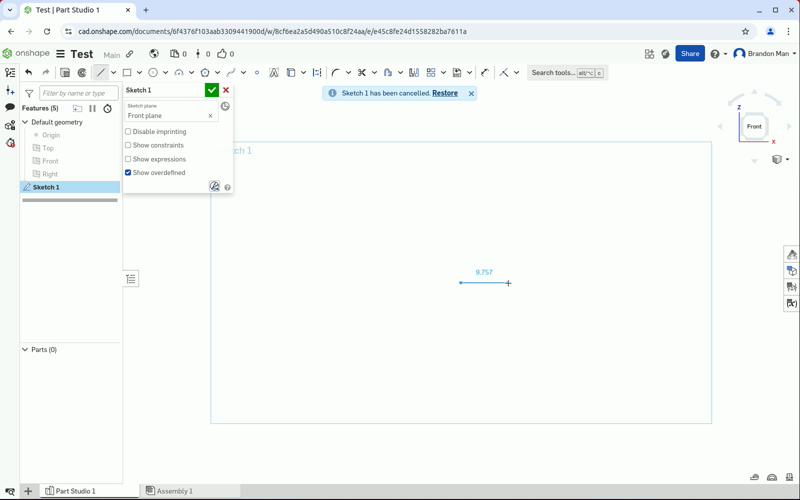
mouse_move(538, 282)
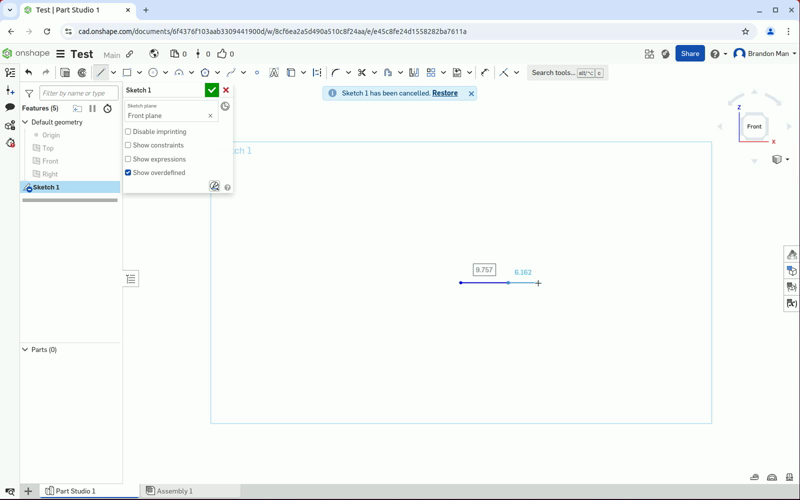
mouse_move(508, 259)
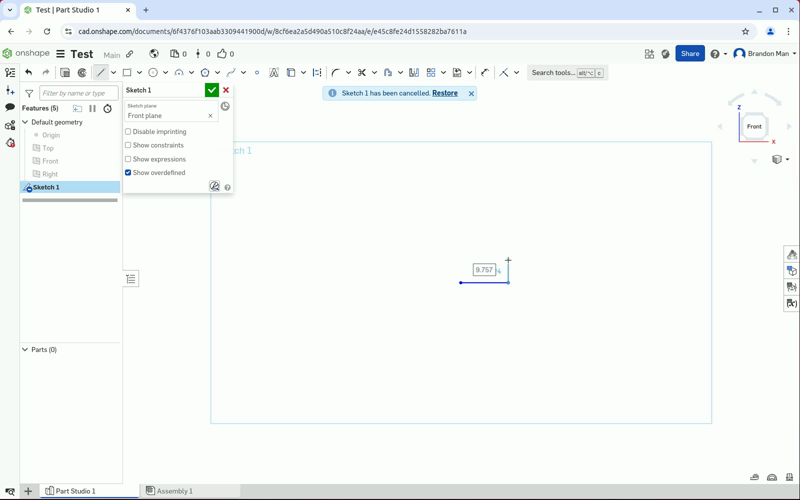
click(508, 259)
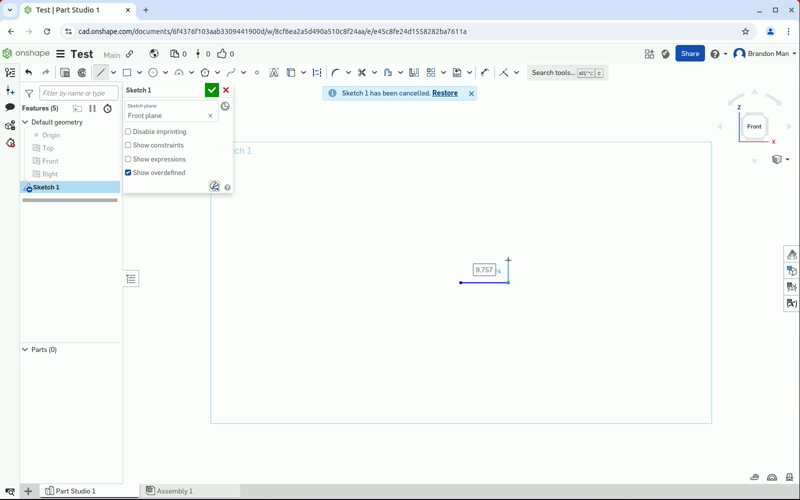
key_up(shift)
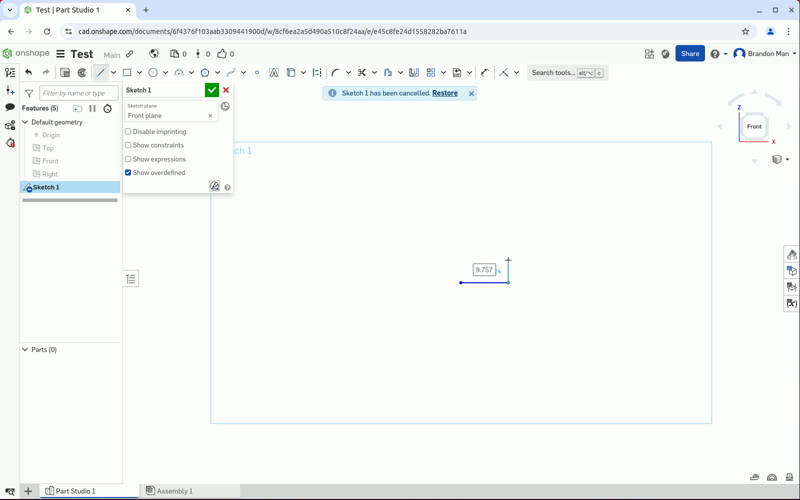
key_down(shift)
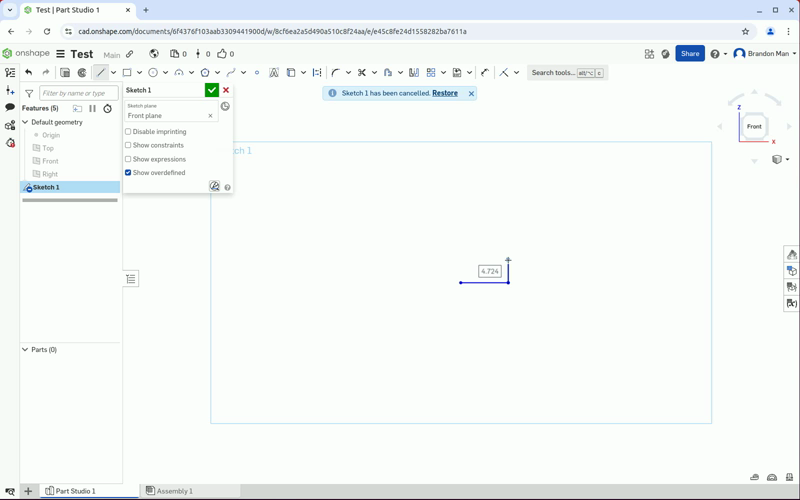
mouse_move(538, 259)
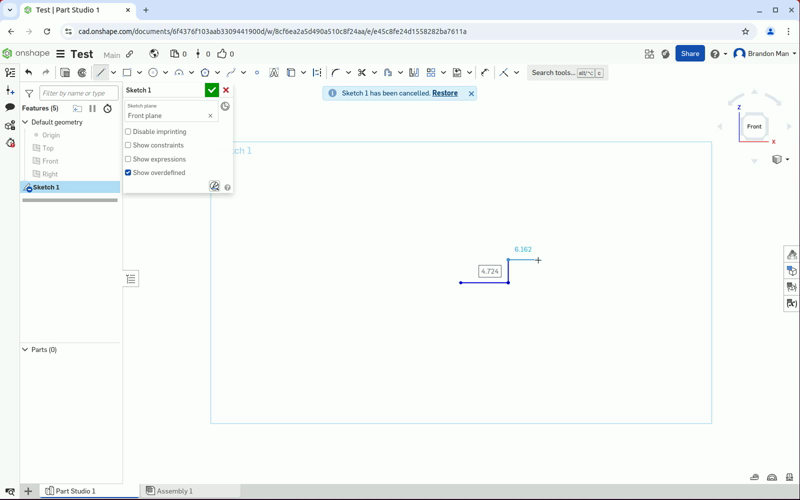
mouse_move(460, 259)
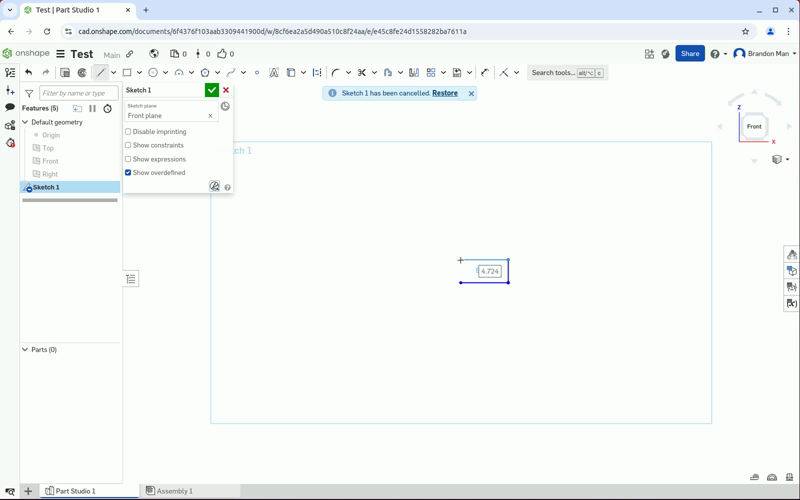
click(460, 259)
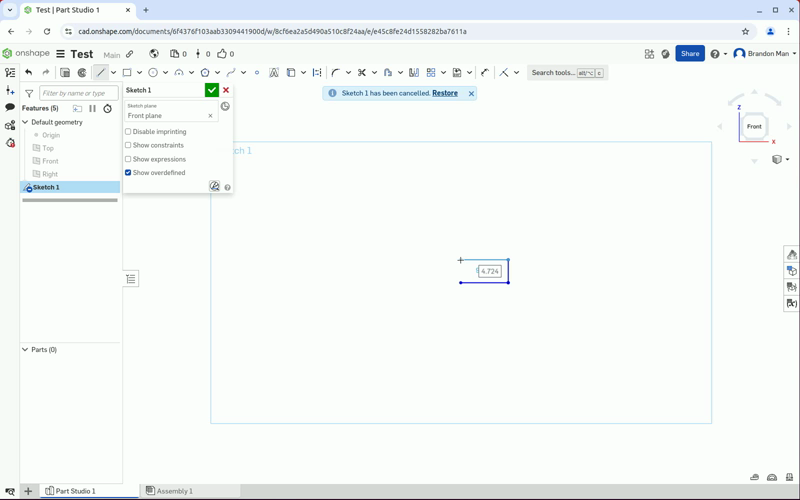
key_up(shift)
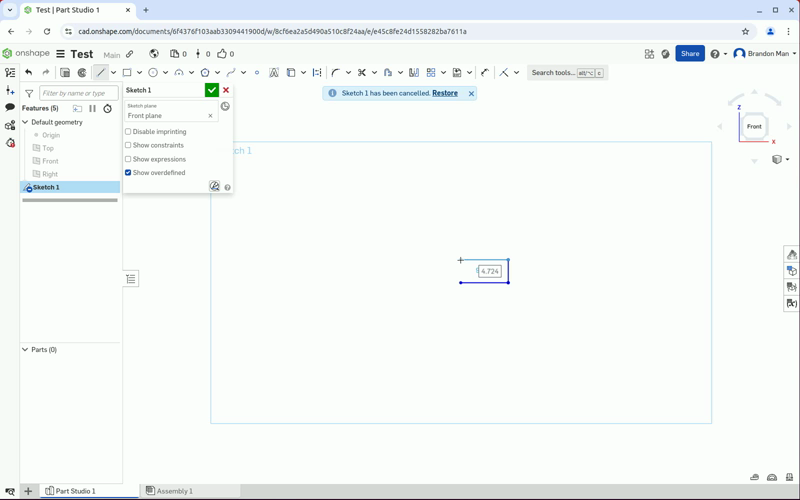
mouse_move(490, 259)
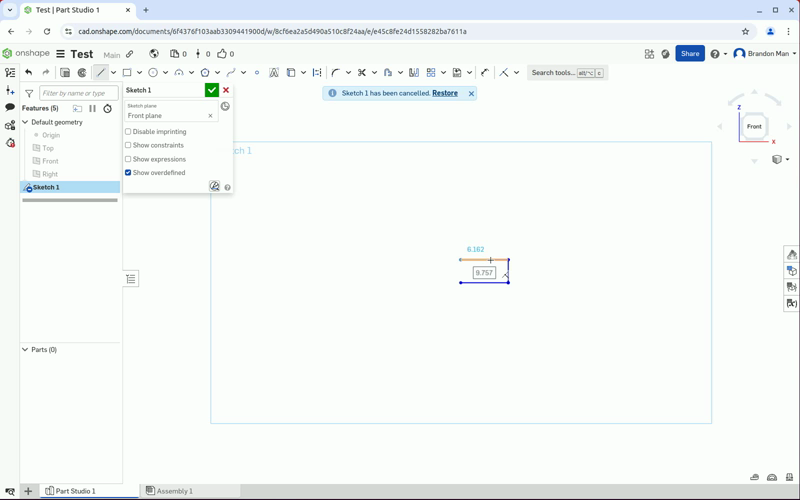
key_down(shift)
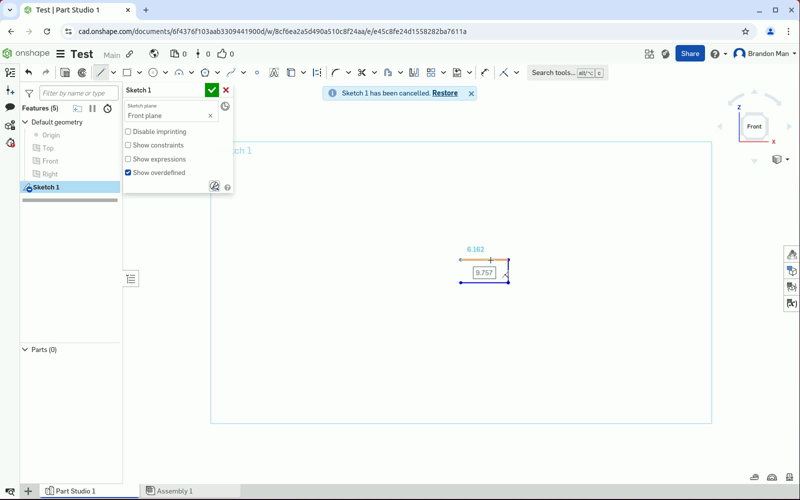
mouse_move(460, 282)
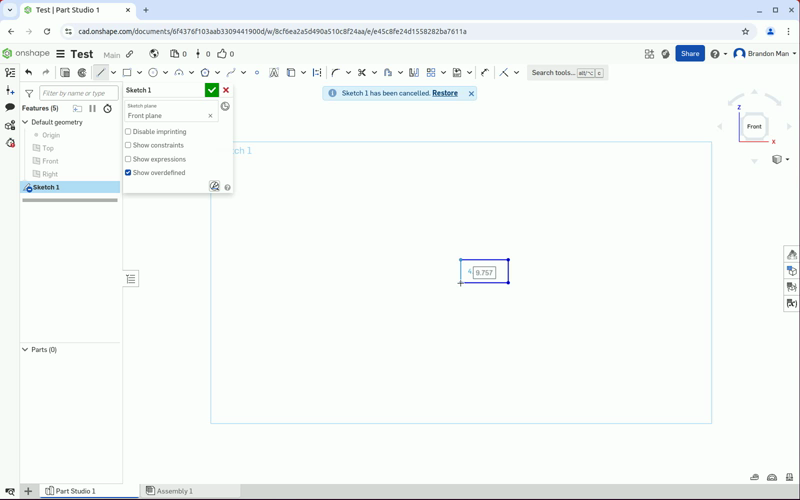
key_up(shift)
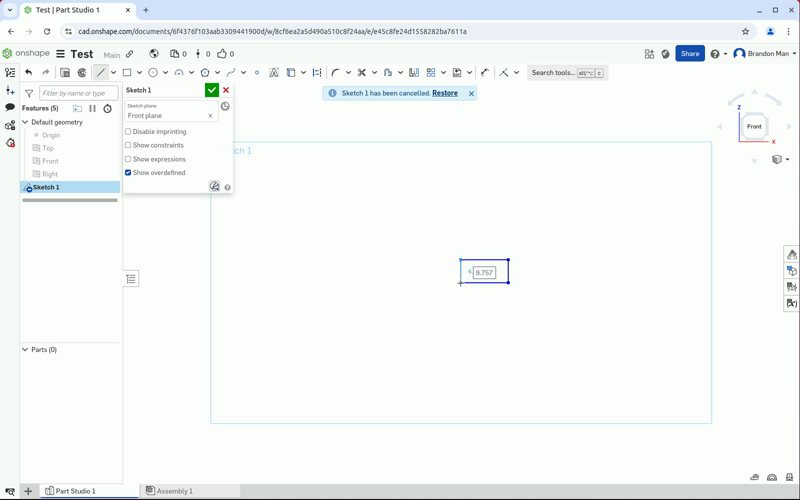
click(460, 282)
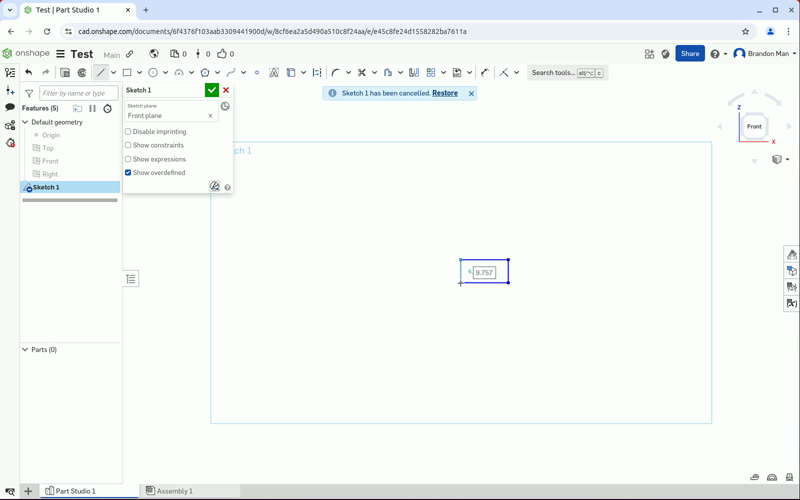
key(esc)
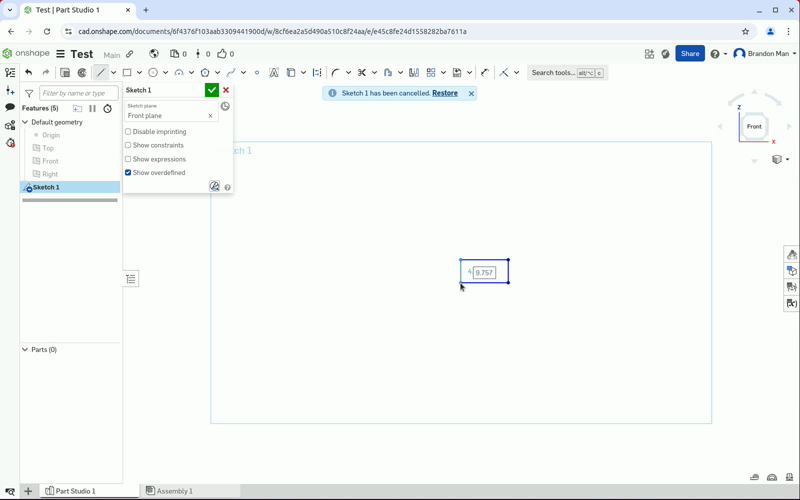
key(l)
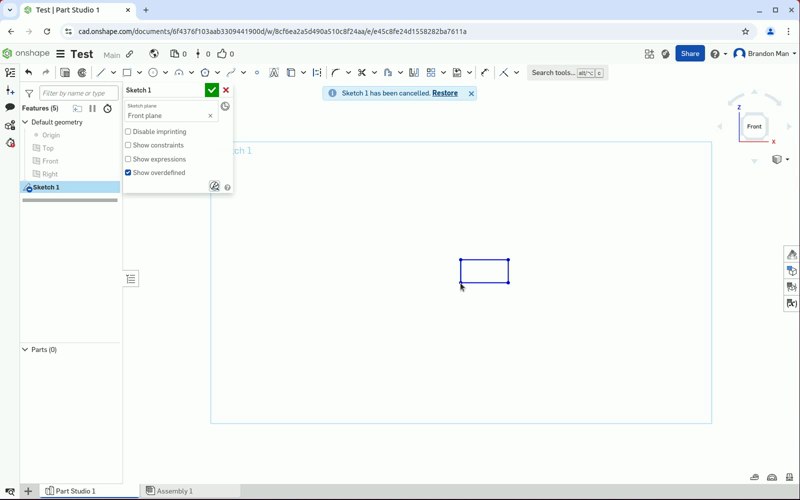
key_down(shift)
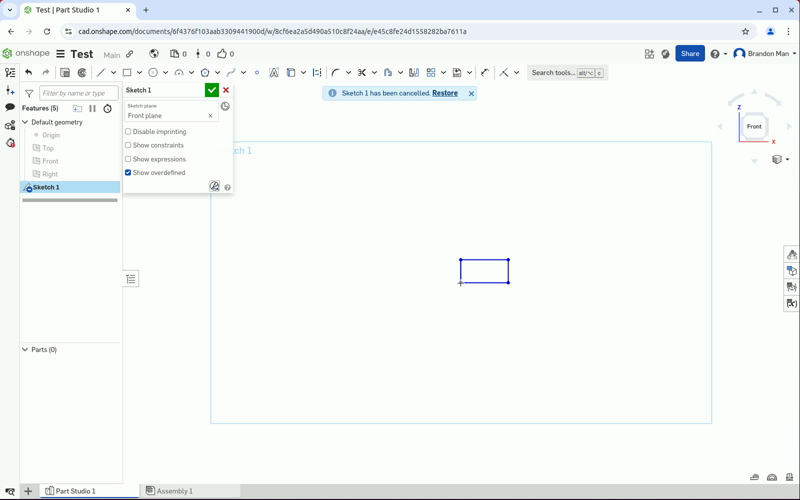
mouse_move(464, 279)
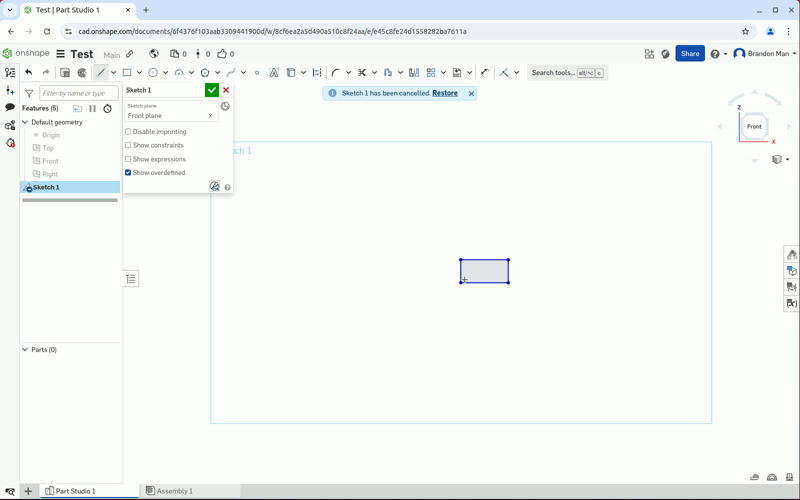
click(464, 279)
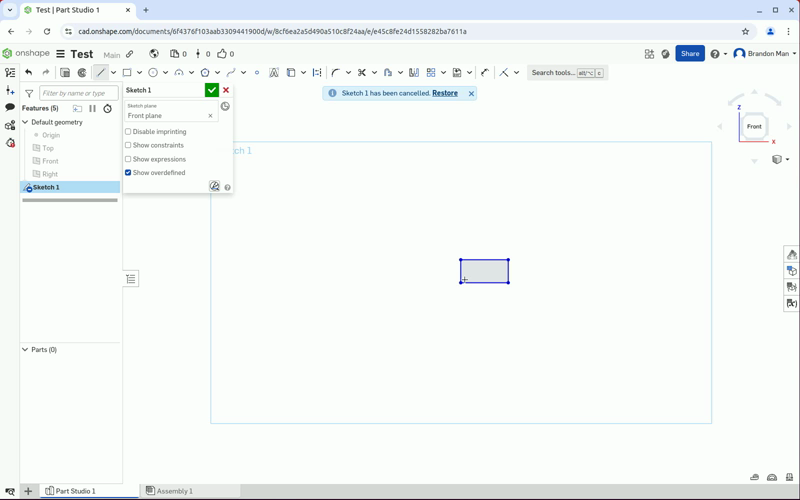
key_up(shift)
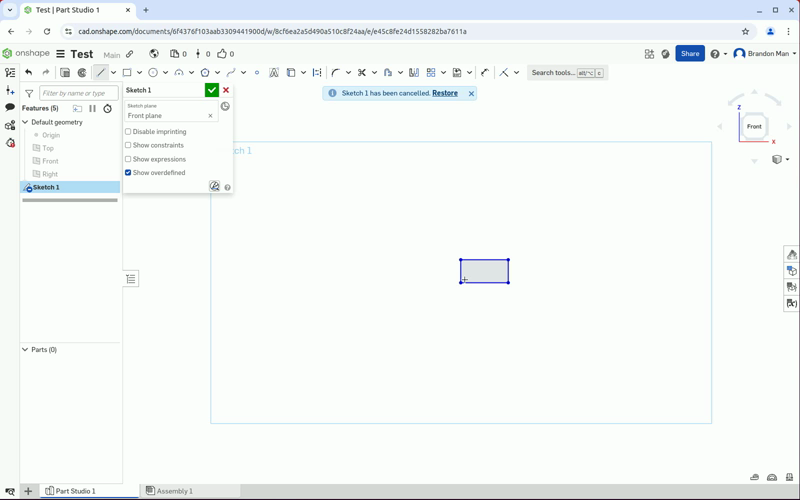
key_down(shift)
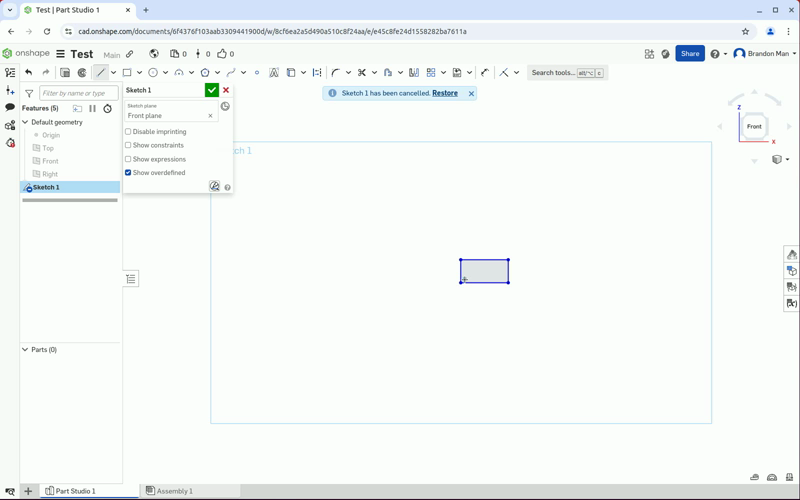
mouse_move(494, 279)
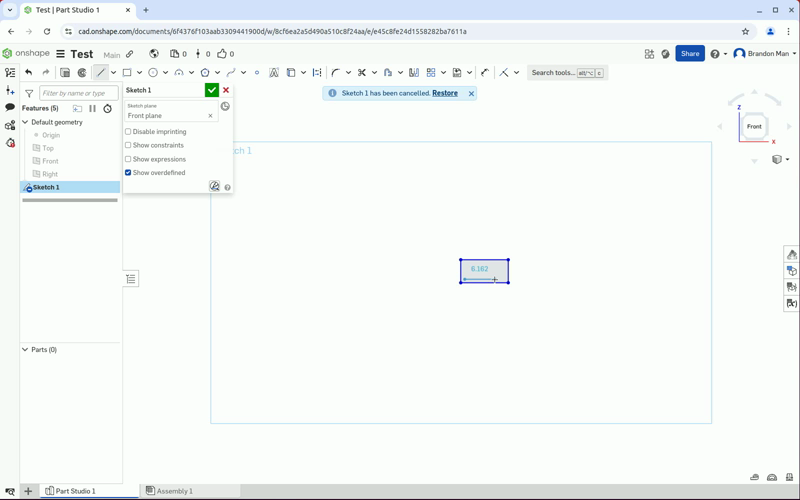
mouse_move(482, 279)
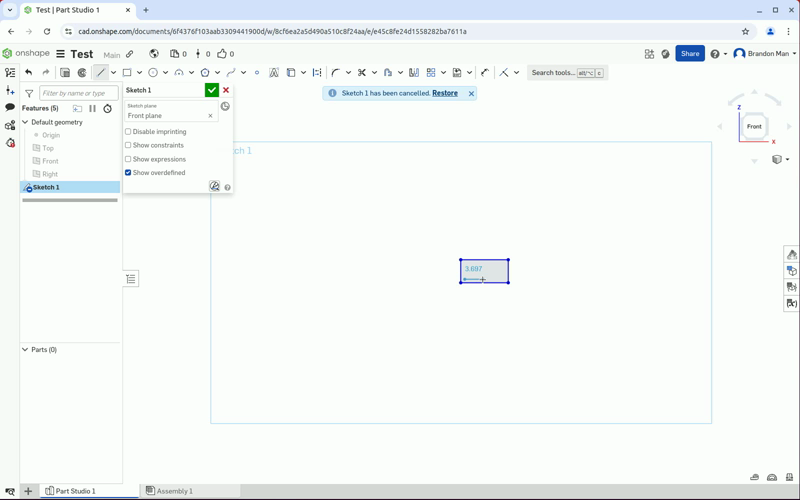
click(482, 279)
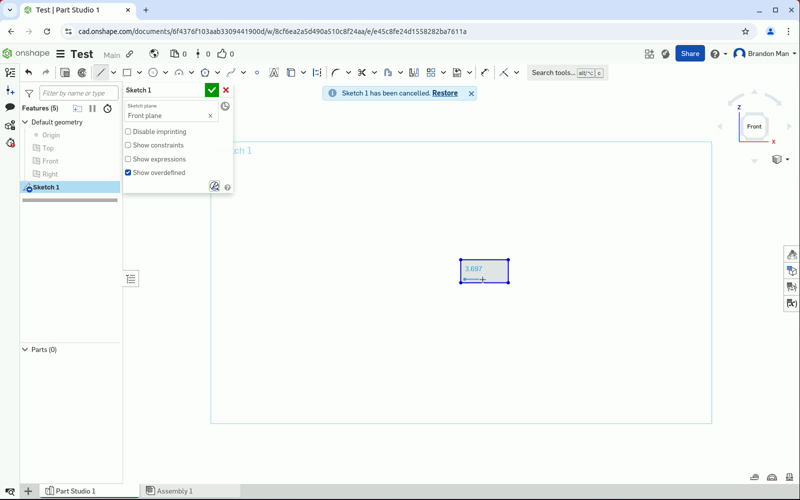
key_up(shift)
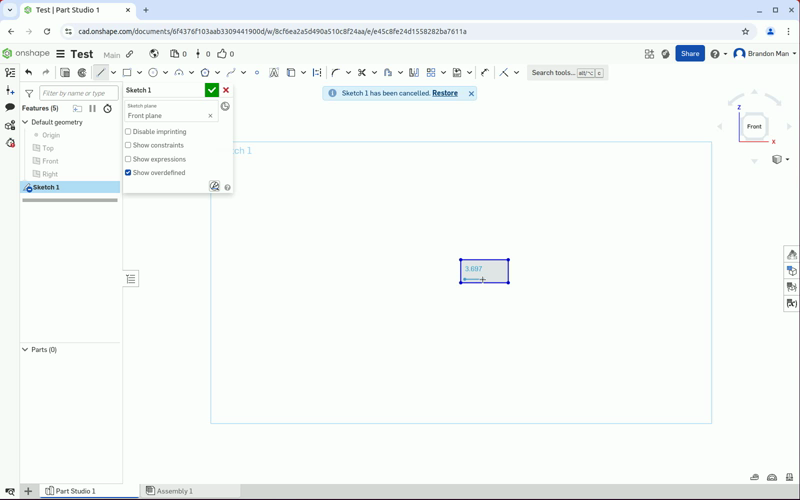
key_down(shift)
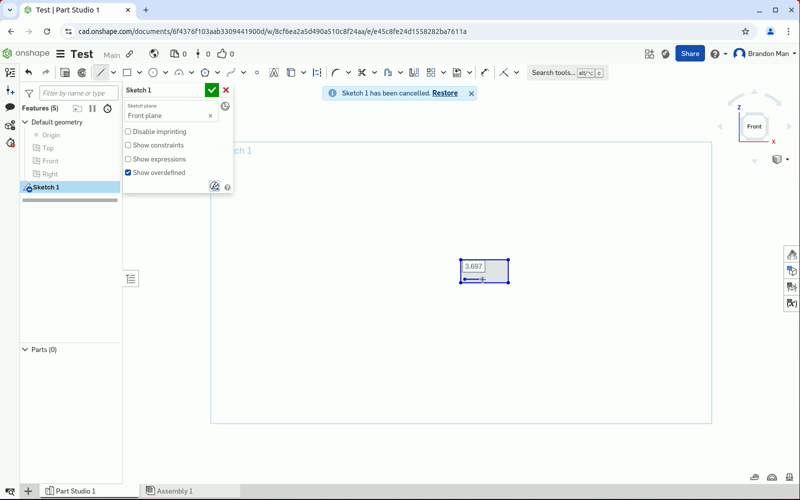
mouse_move(512, 279)
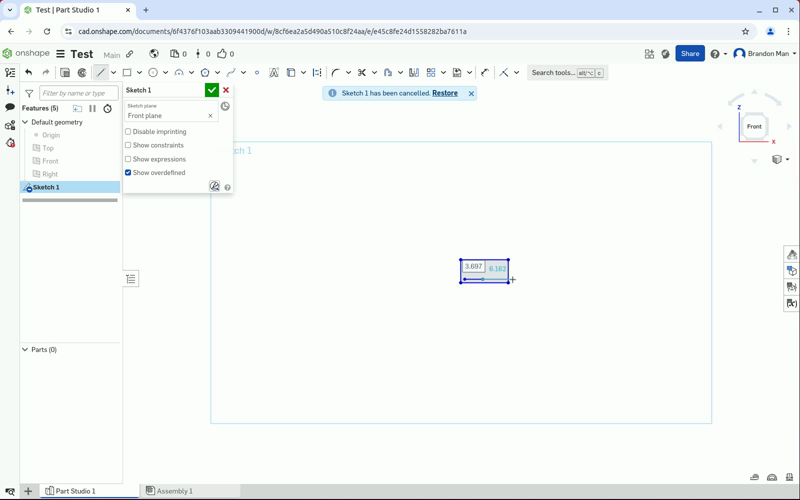
mouse_move(482, 263)
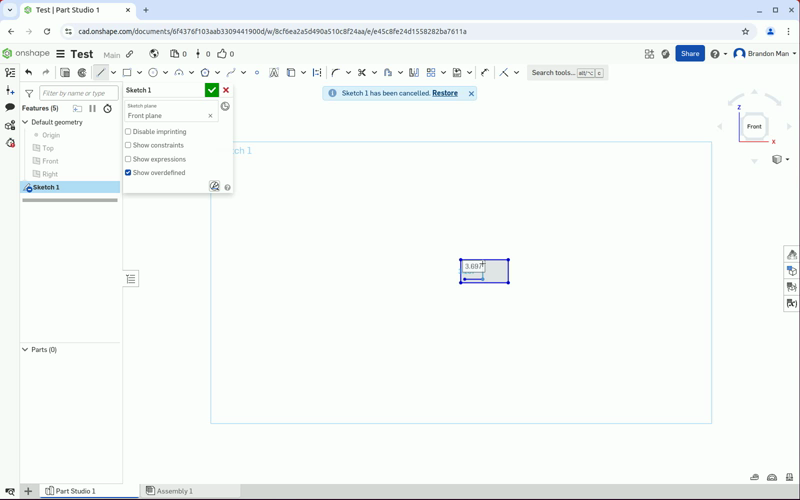
click(482, 263)
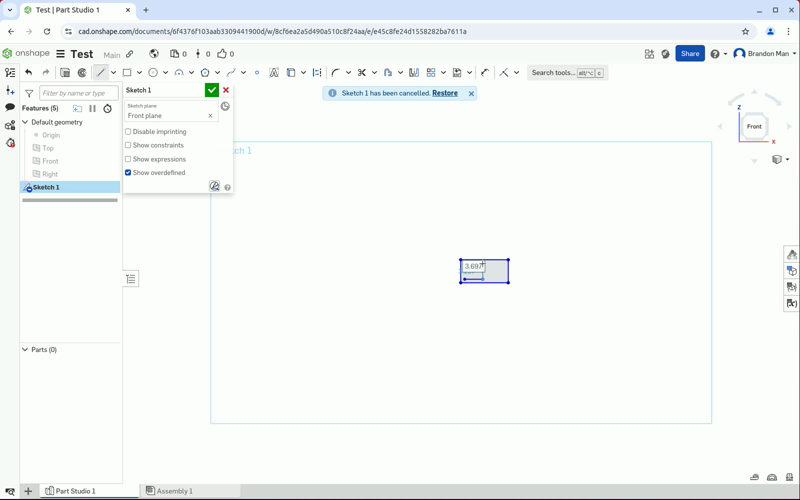
key_up(shift)
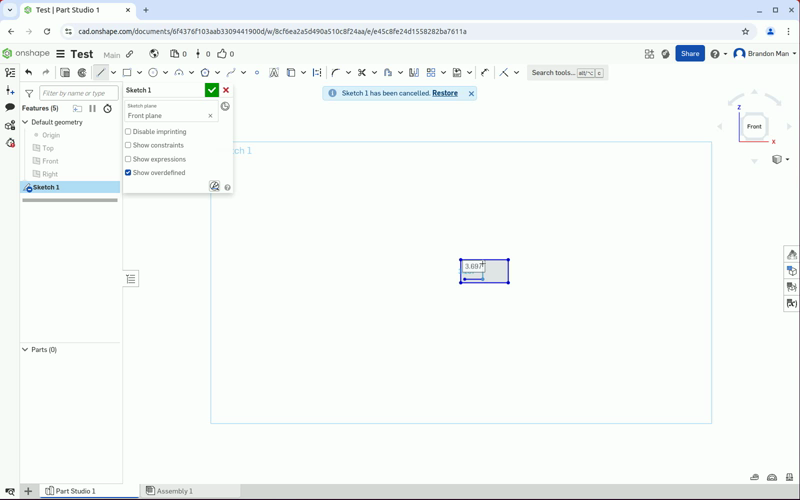
key_down(shift)
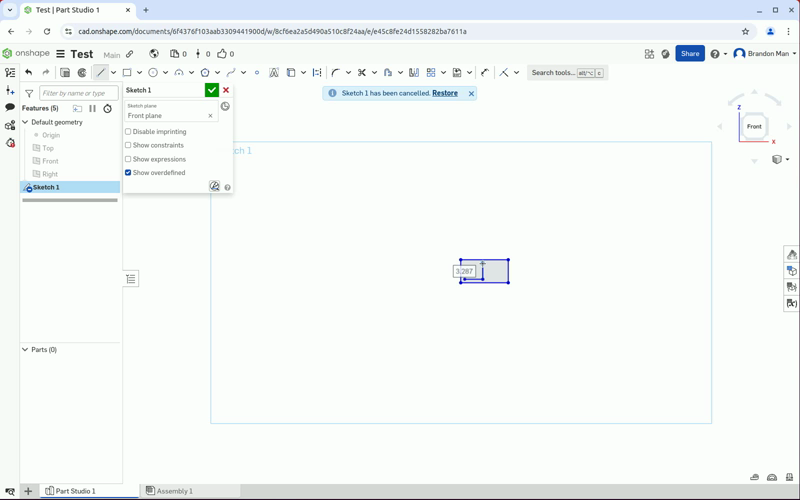
mouse_move(512, 263)
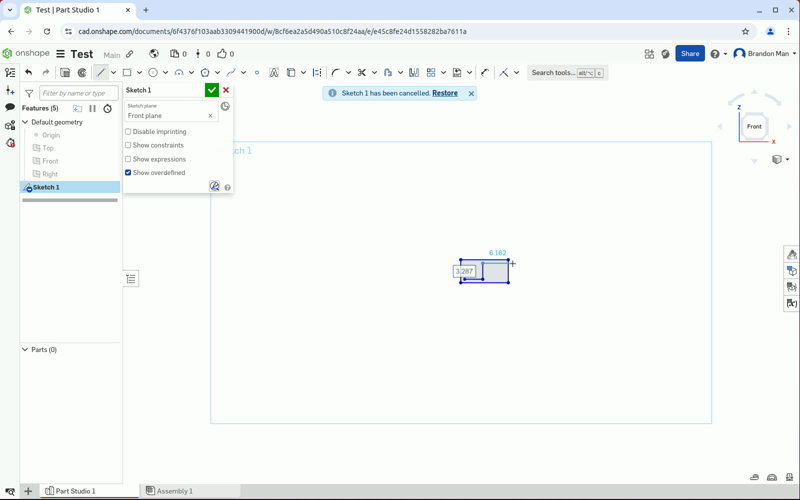
mouse_move(464, 263)
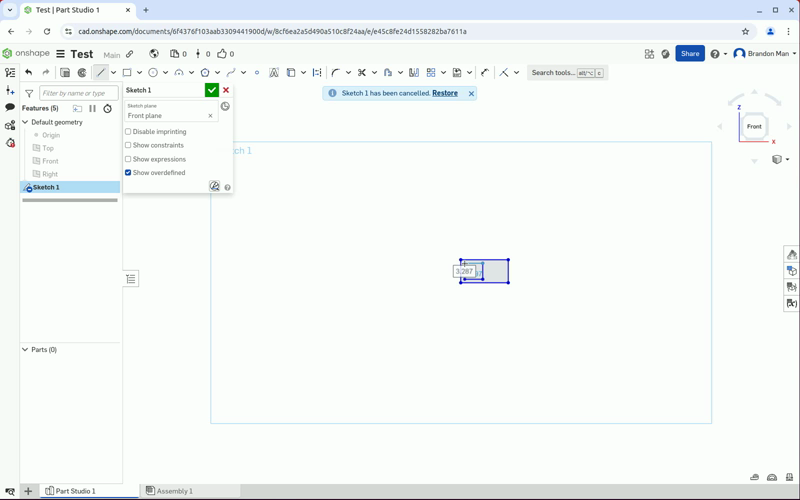
click(464, 263)
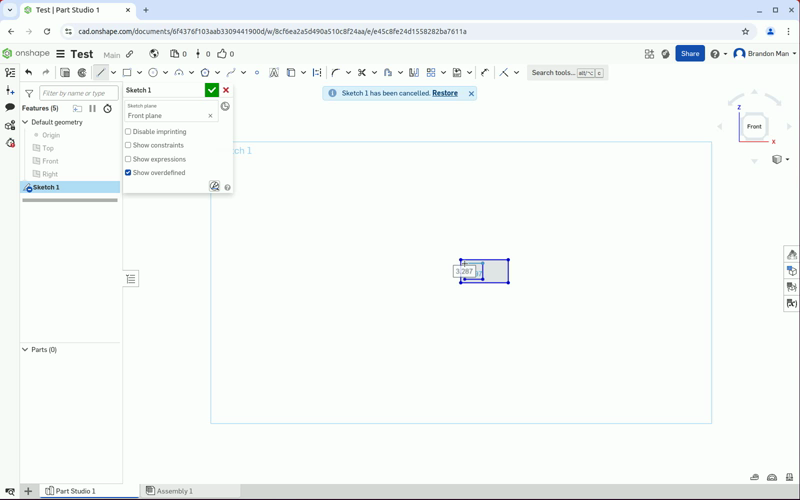
key_up(shift)
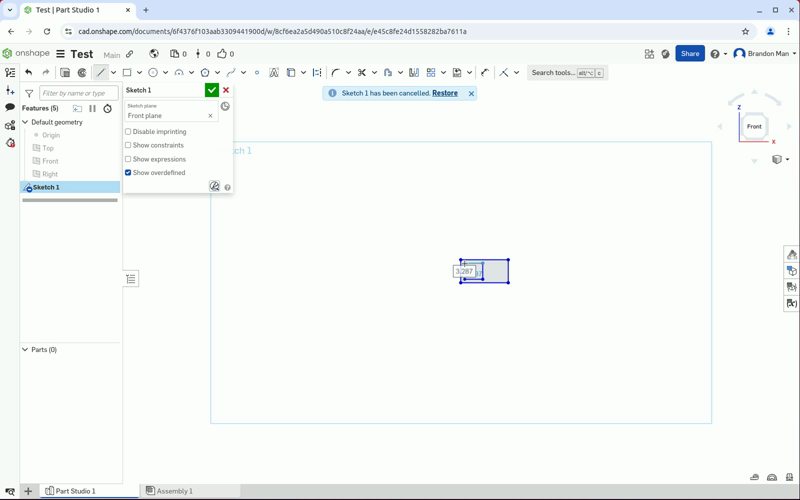
mouse_move(494, 263)
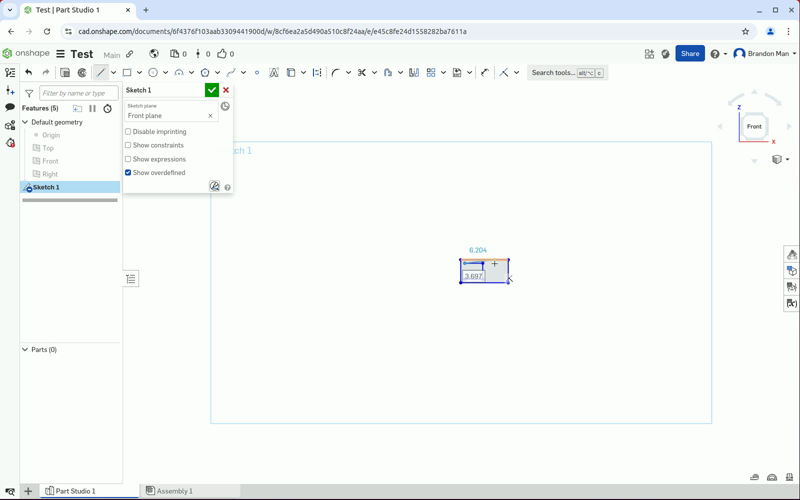
key_down(shift)
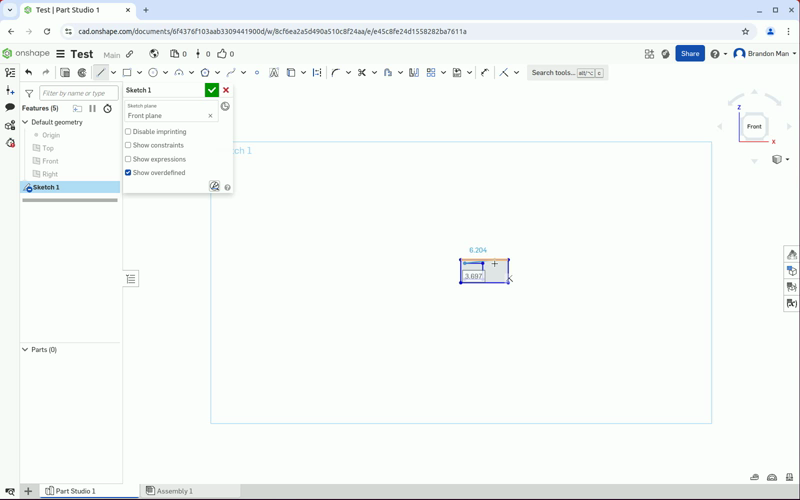
mouse_move(464, 279)
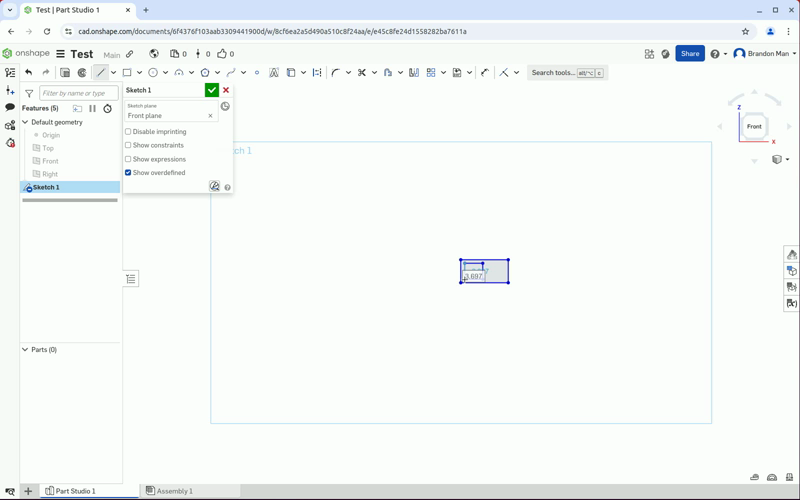
key_up(shift)
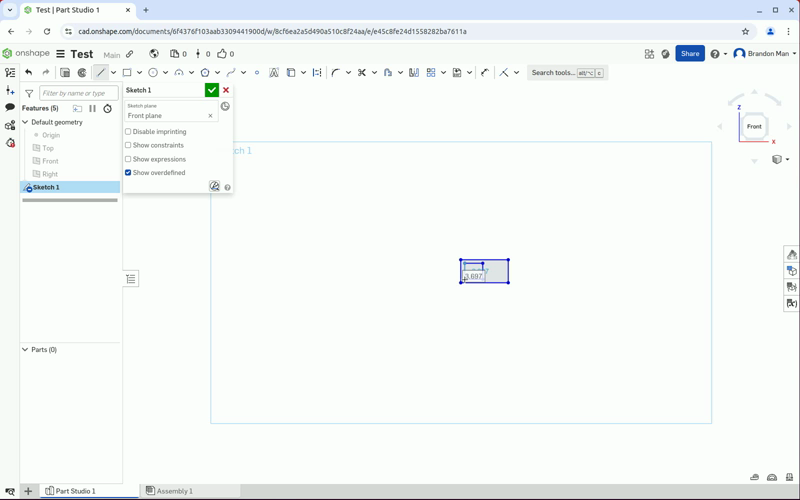
click(464, 279)
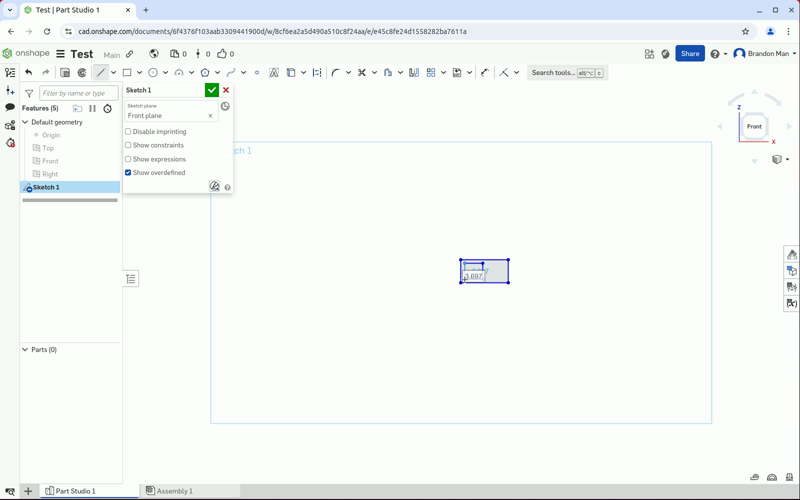
key(esc)
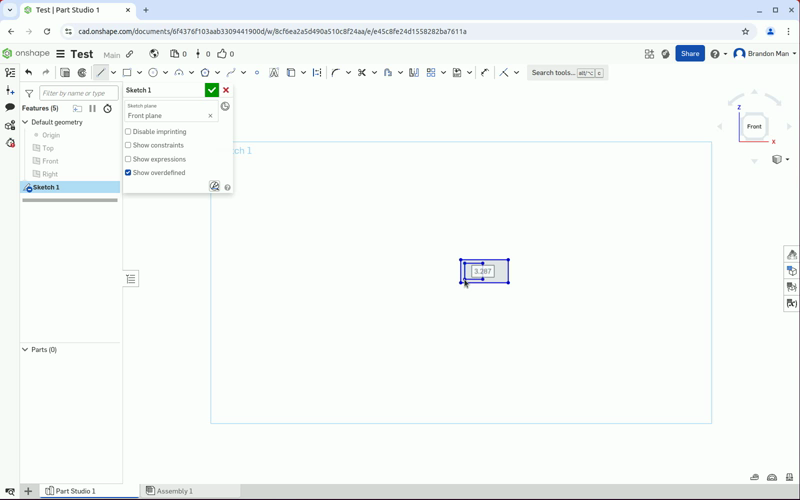
key(l)
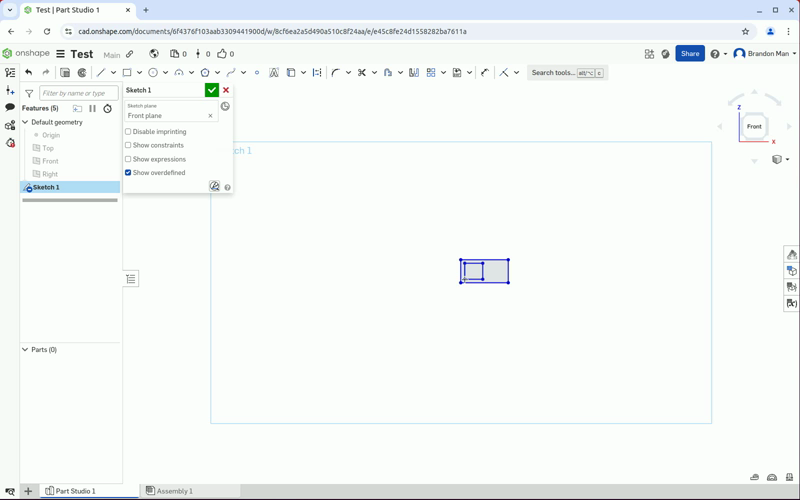
key_down(shift)
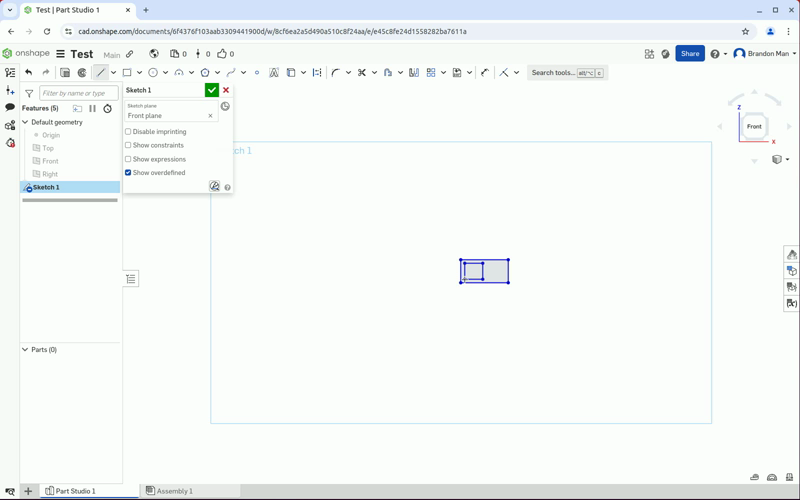
mouse_move(486, 279)
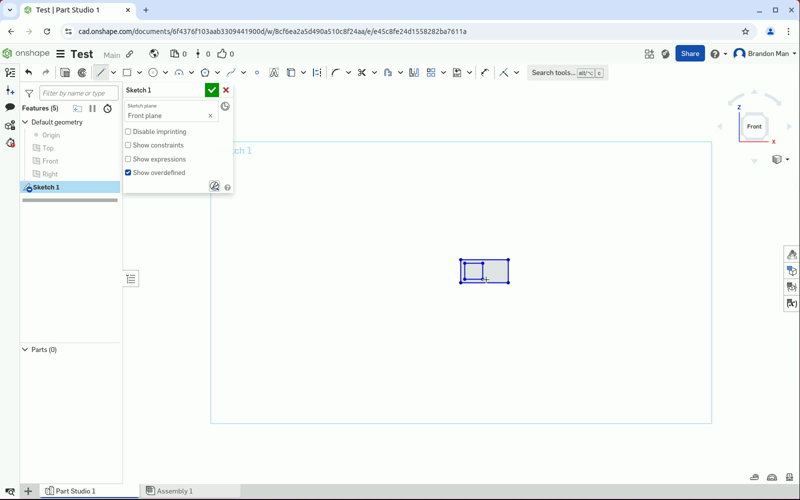
scroll(6)
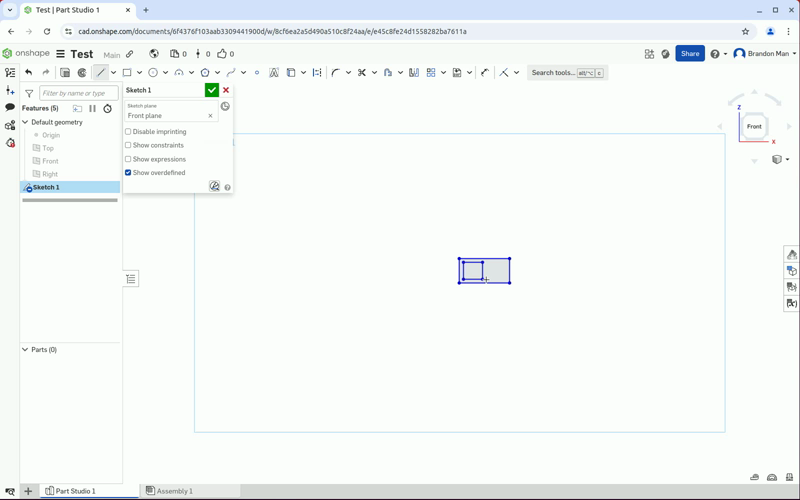
scroll(6)
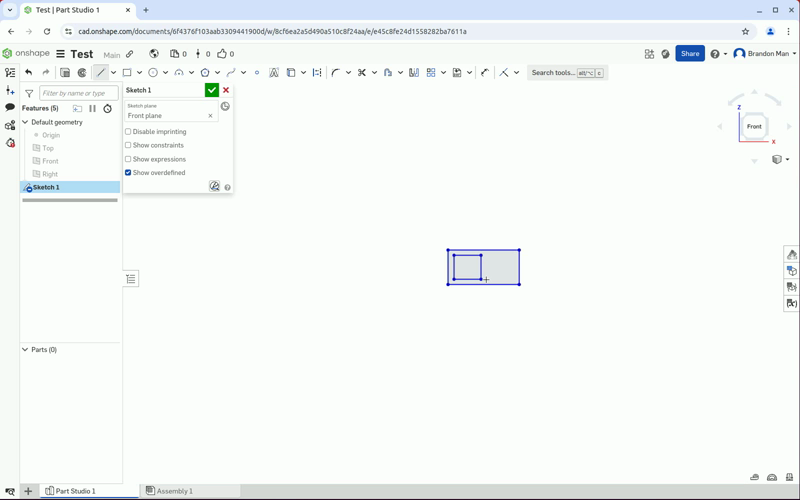
scroll(6)
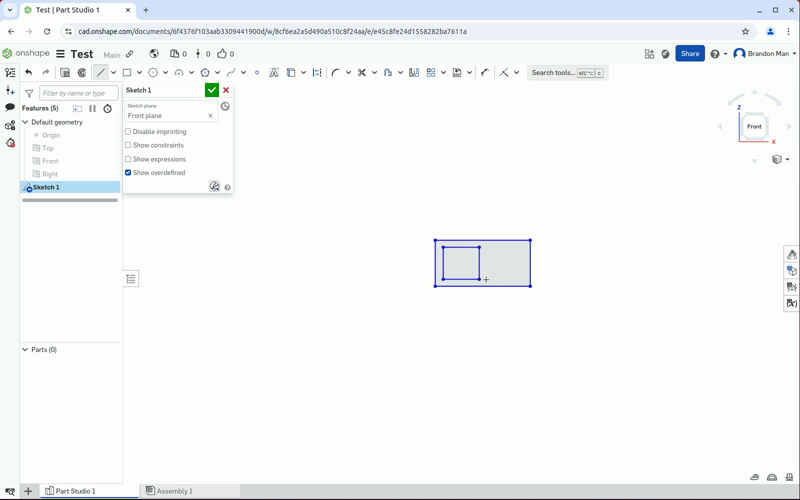
scroll(6)
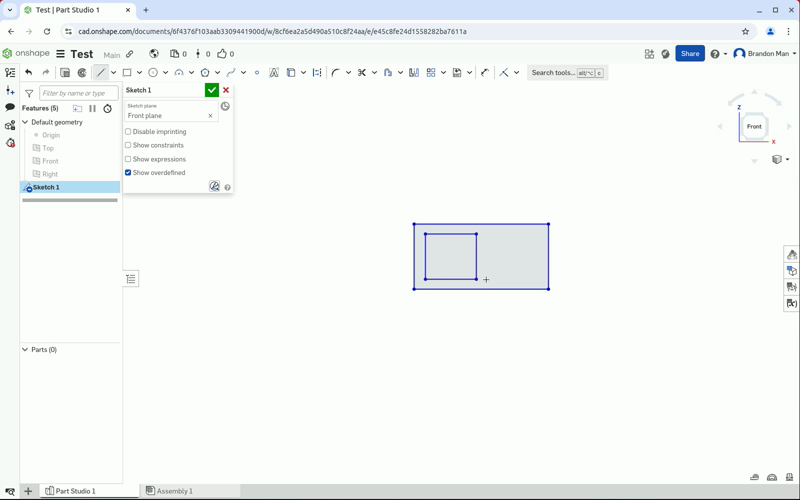
scroll(6)
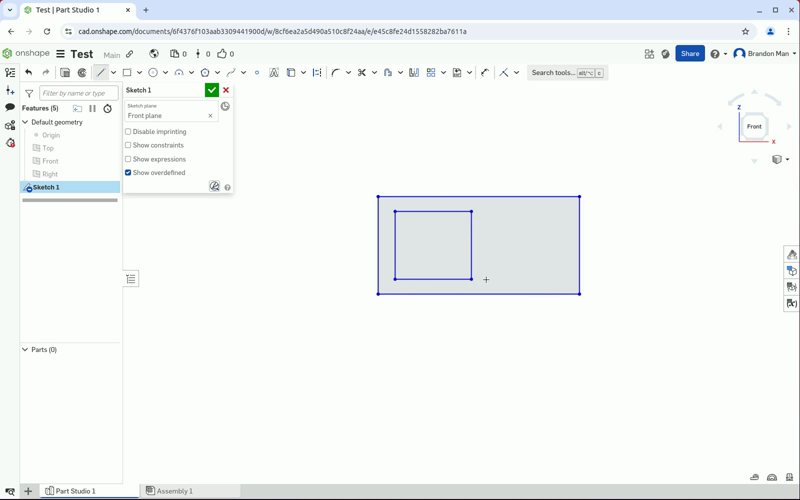
scroll(6)
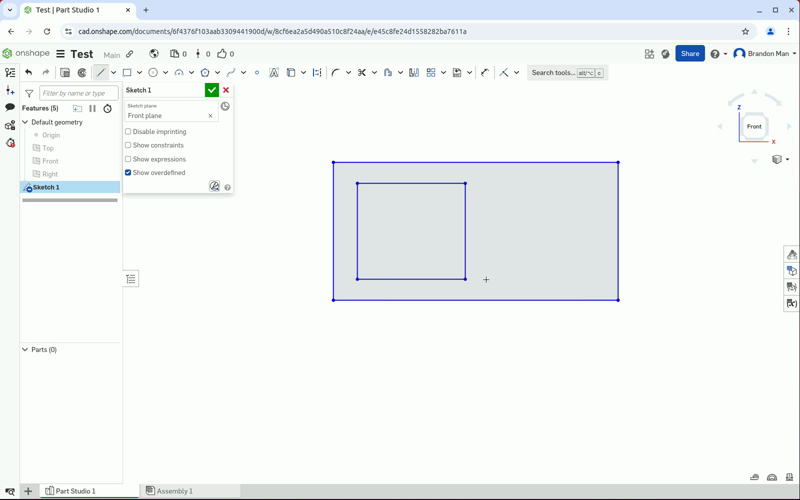
scroll(6)
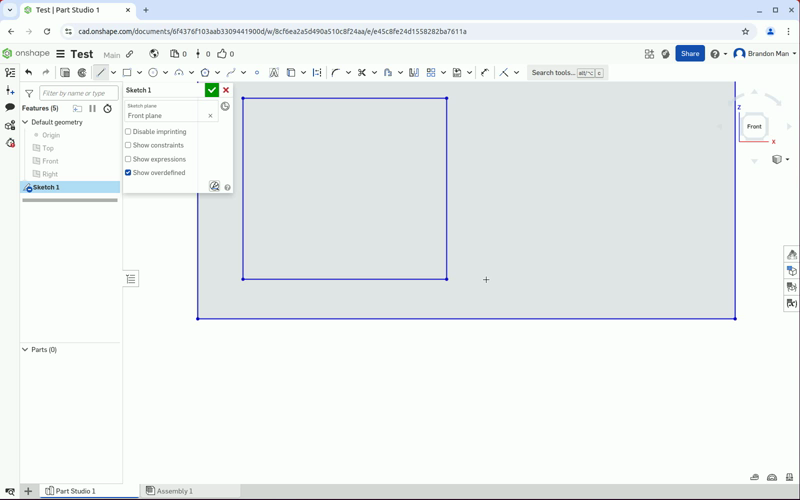
click(486, 279)
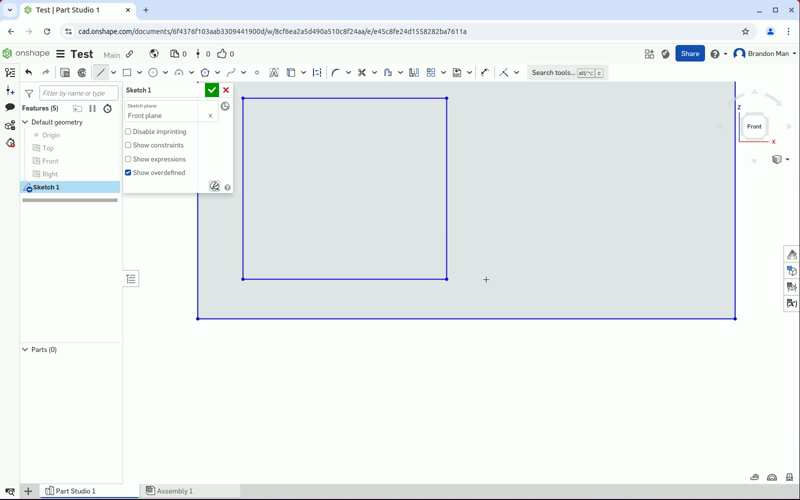
scroll(-6)
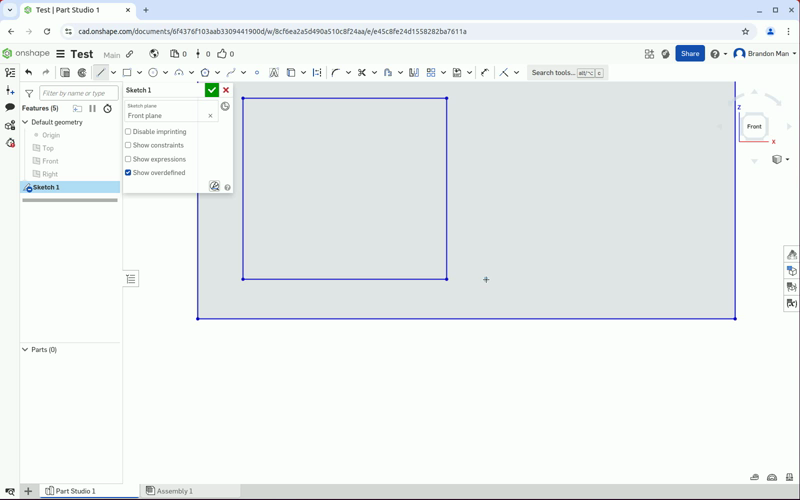
scroll(-6)
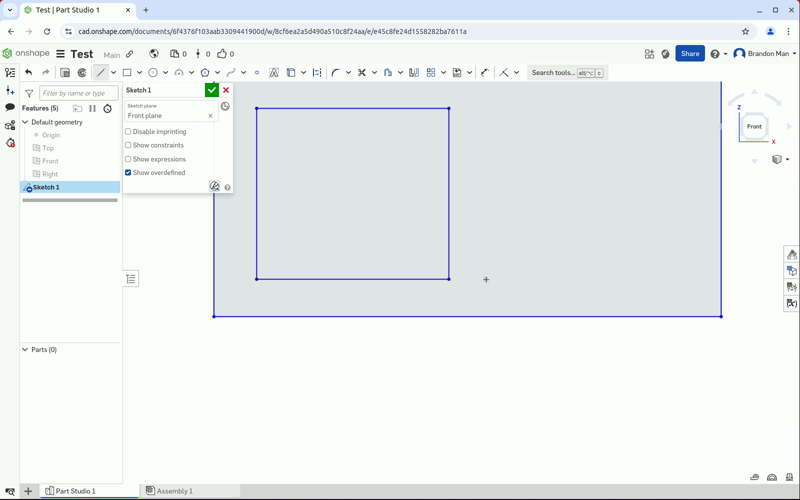
scroll(-6)
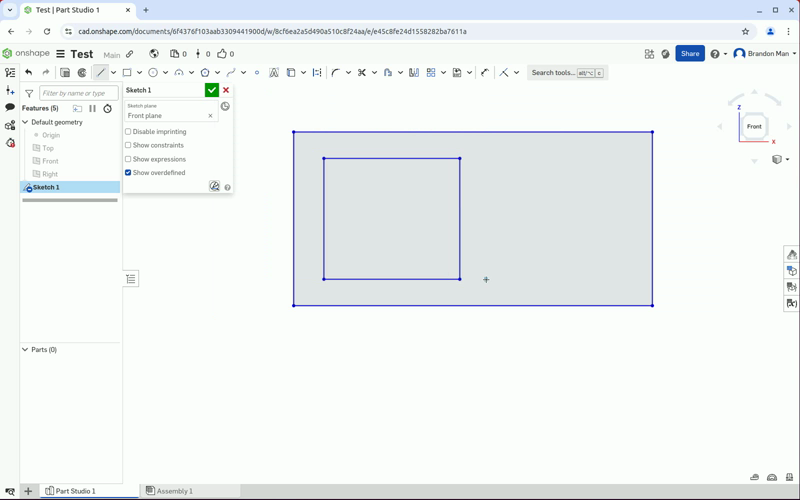
scroll(-6)
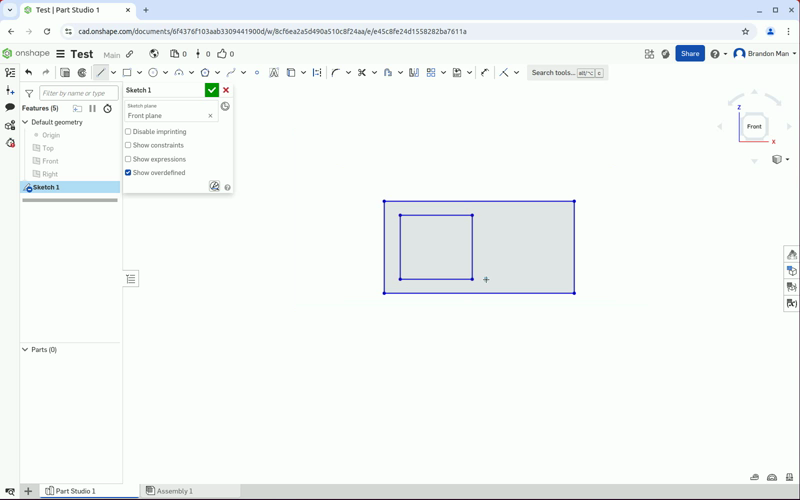
scroll(-6)
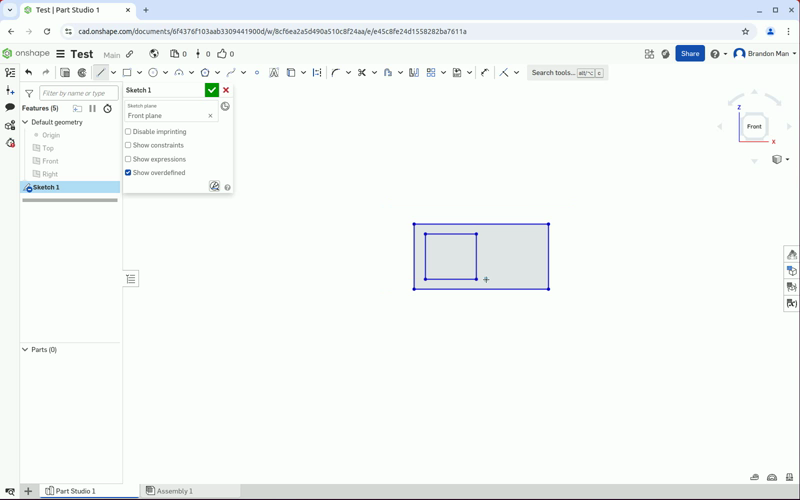
scroll(-6)
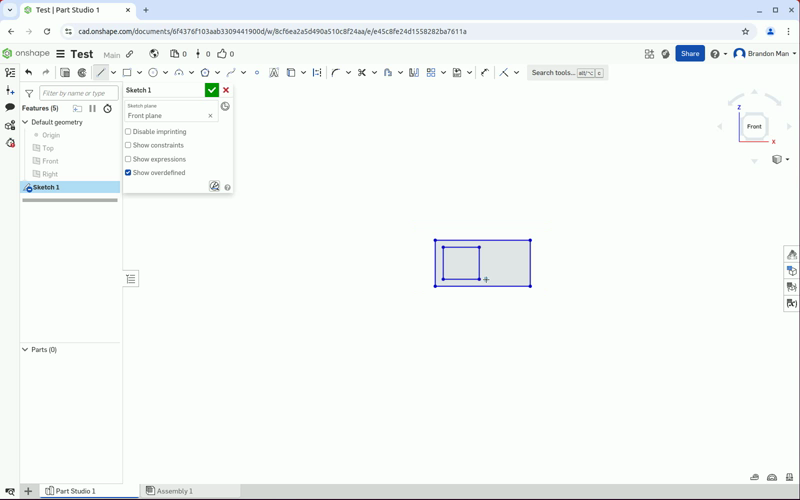
scroll(-6)
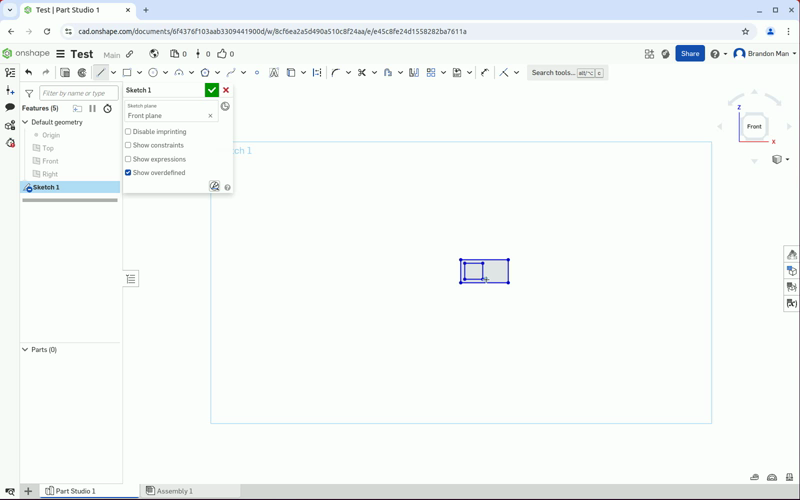
key_up(shift)
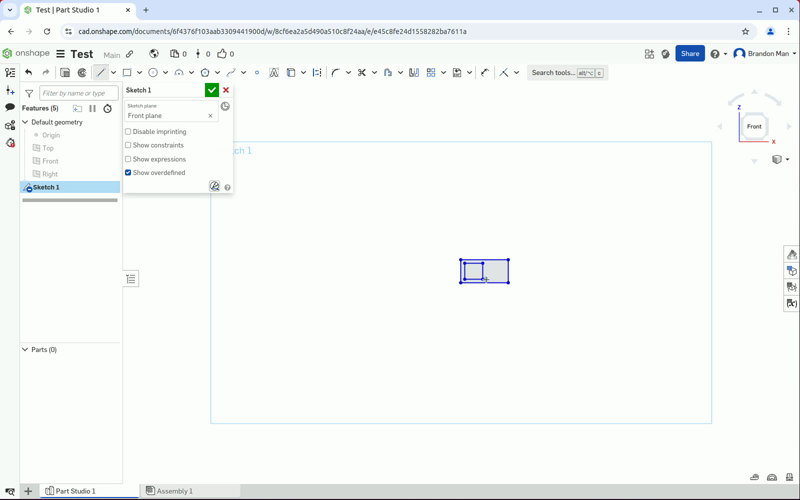
key_down(shift)
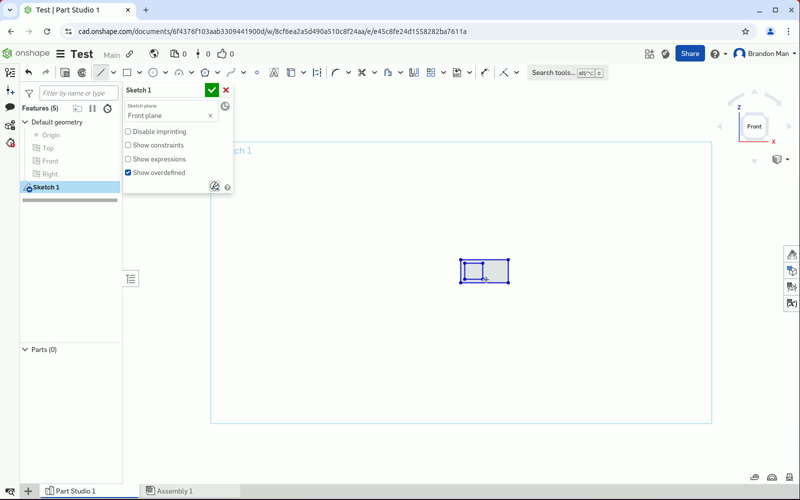
mouse_move(516, 279)
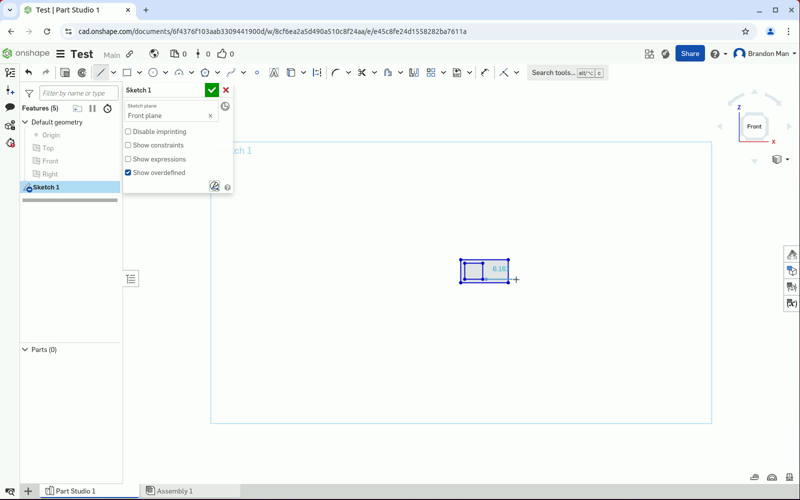
mouse_move(504, 279)
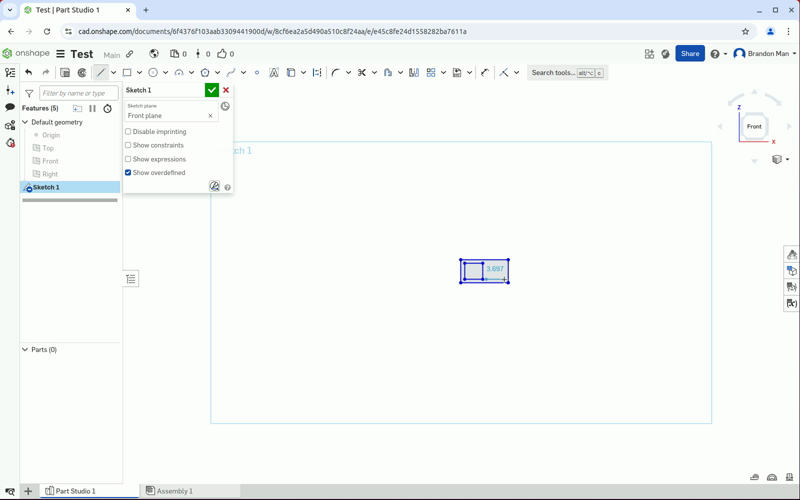
click(504, 279)
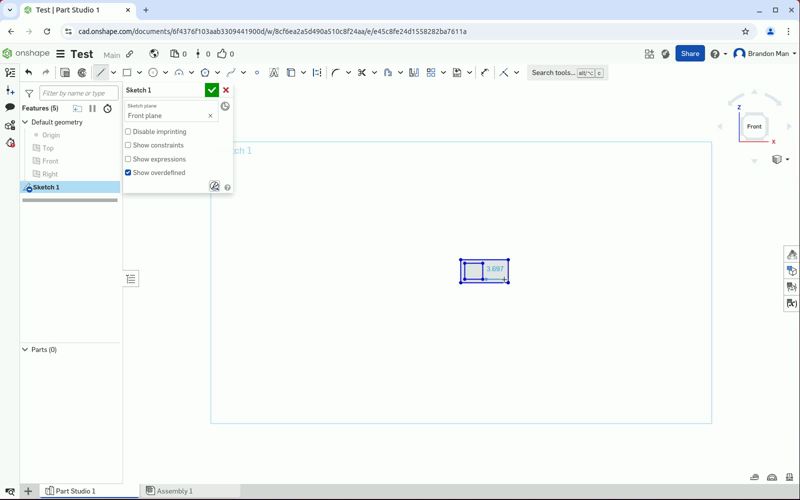
key_up(shift)
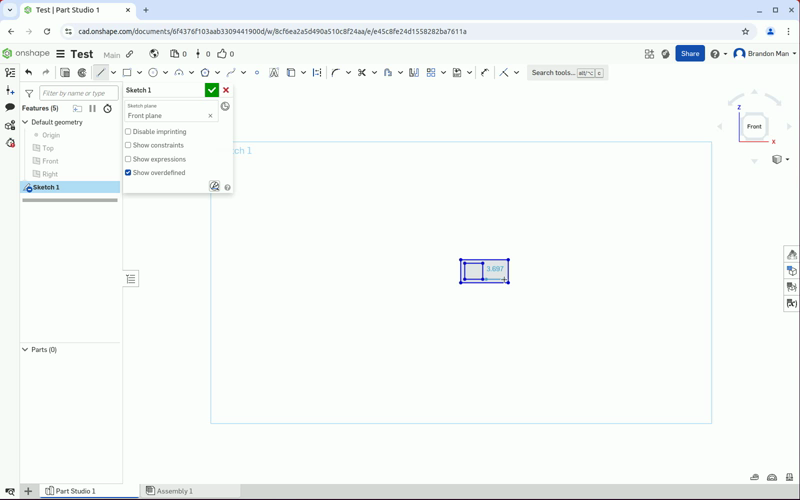
key_down(shift)
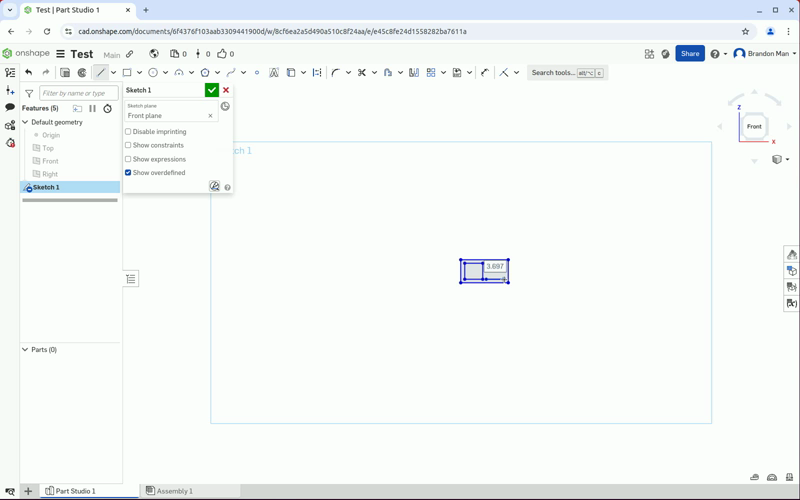
mouse_move(534, 279)
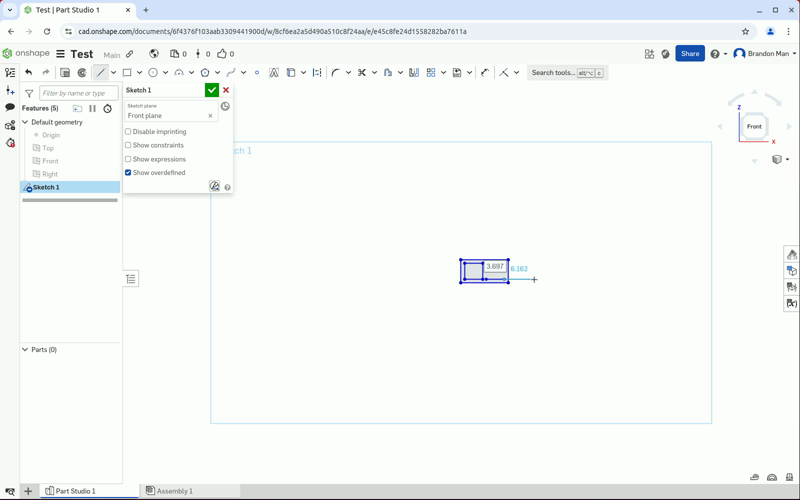
mouse_move(504, 263)
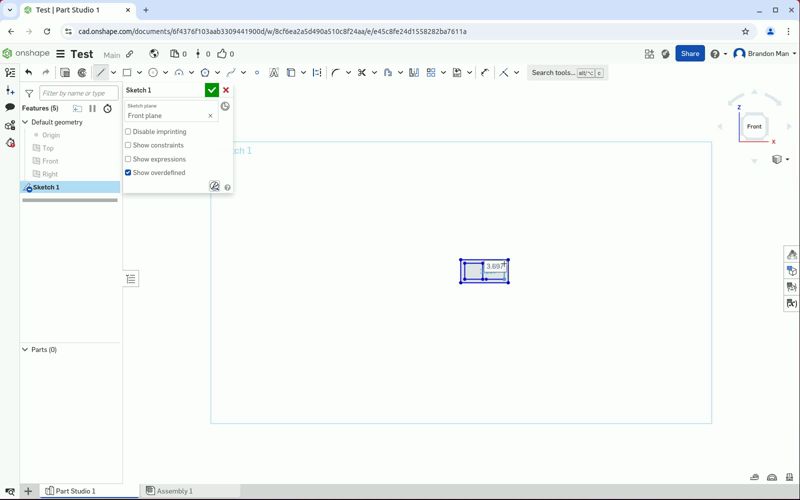
click(504, 263)
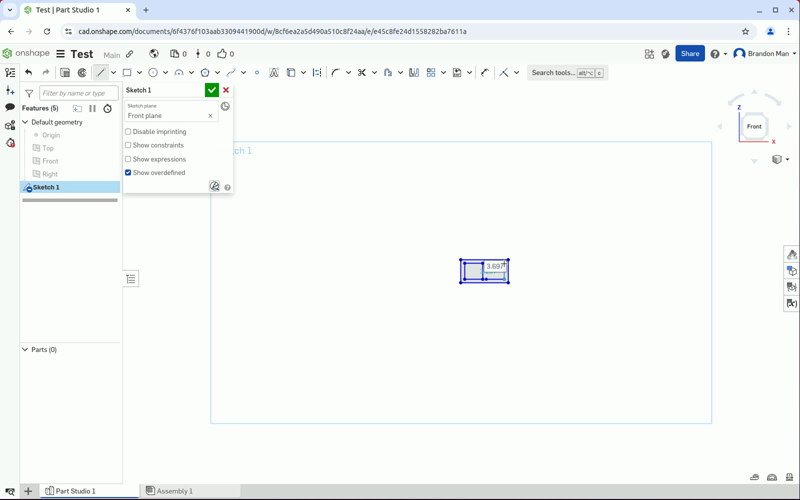
key_up(shift)
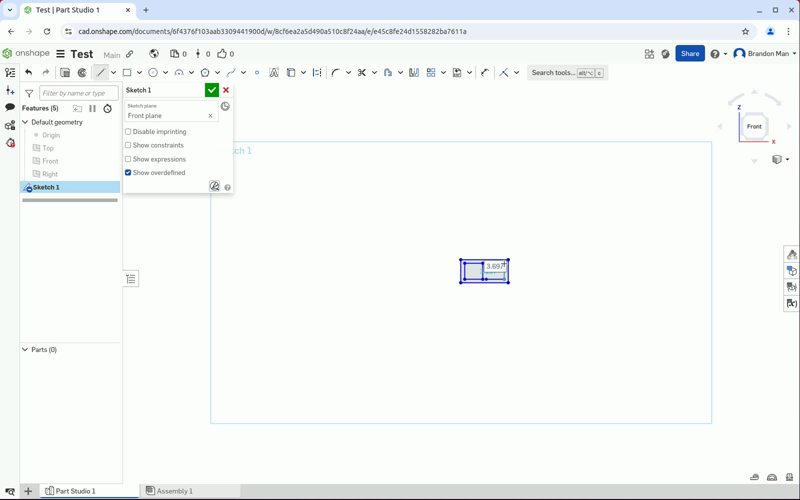
key_down(shift)
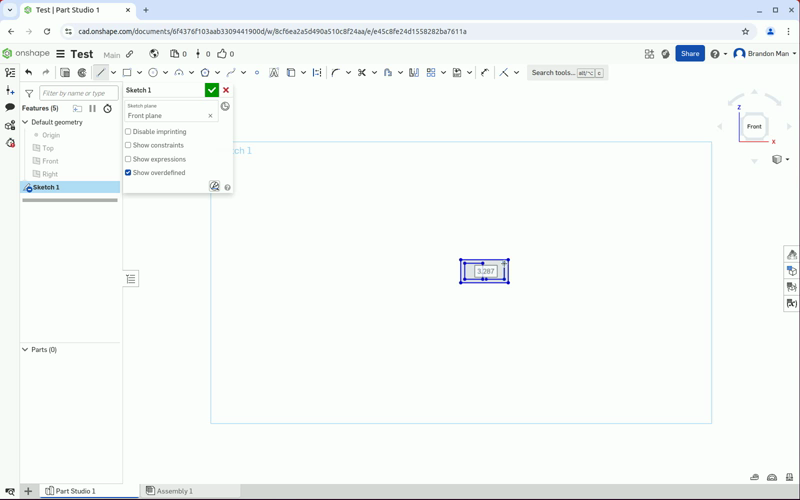
mouse_move(534, 263)
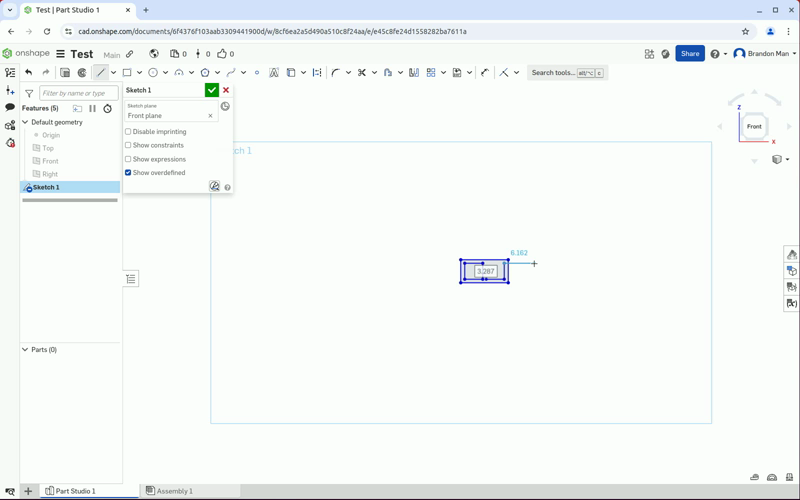
mouse_move(486, 263)
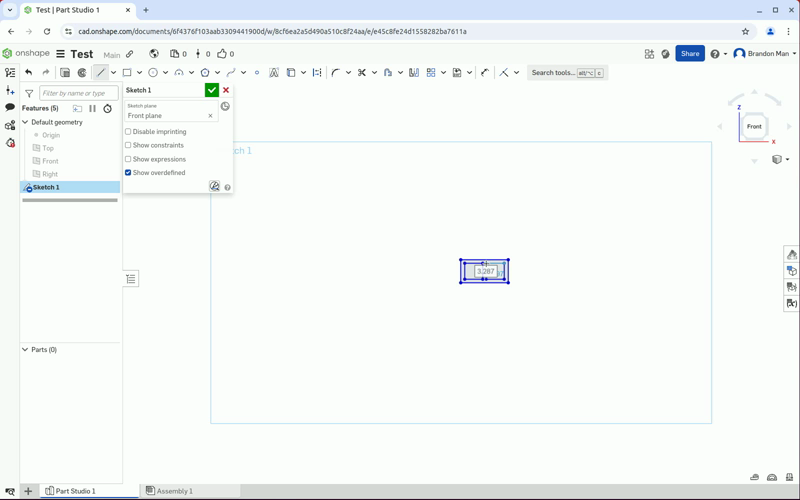
scroll(6)
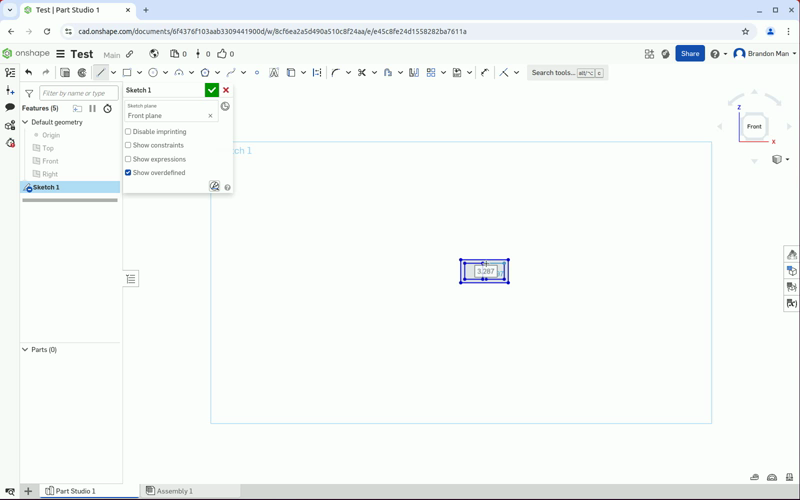
scroll(6)
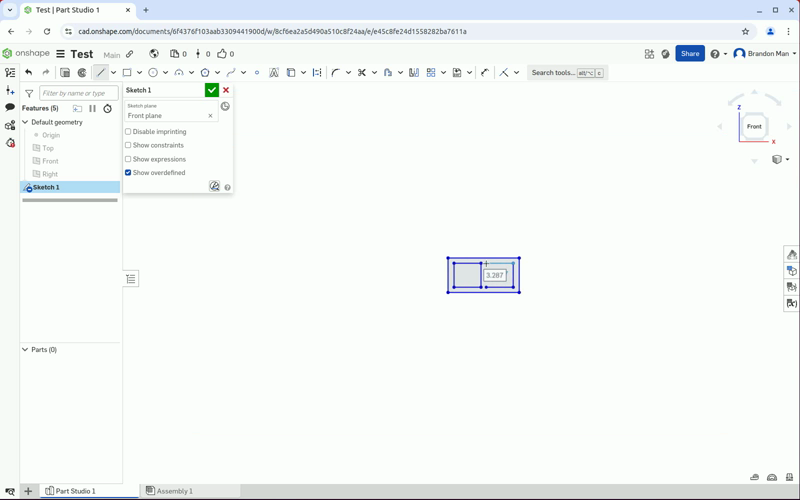
scroll(6)
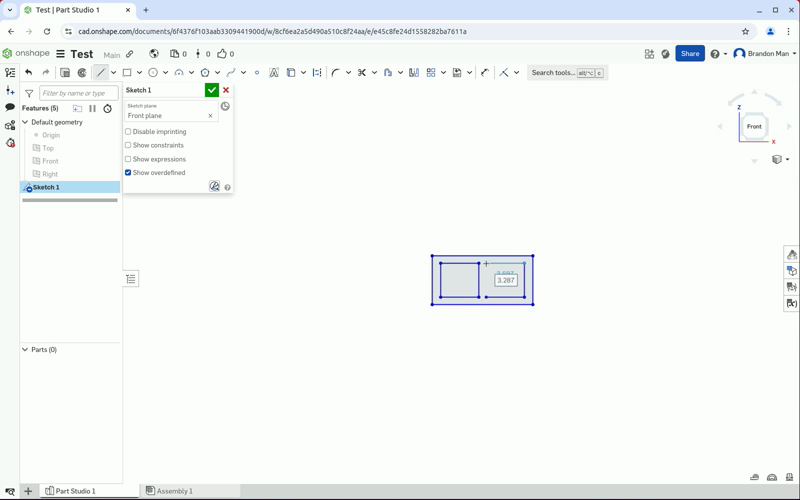
scroll(6)
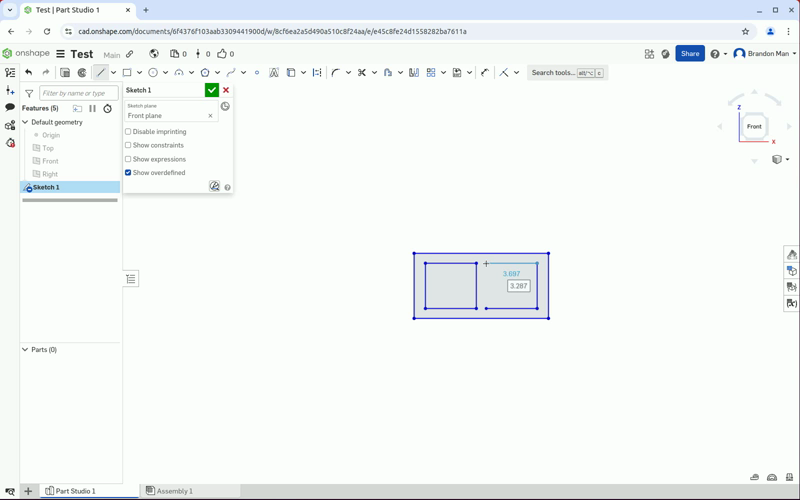
scroll(6)
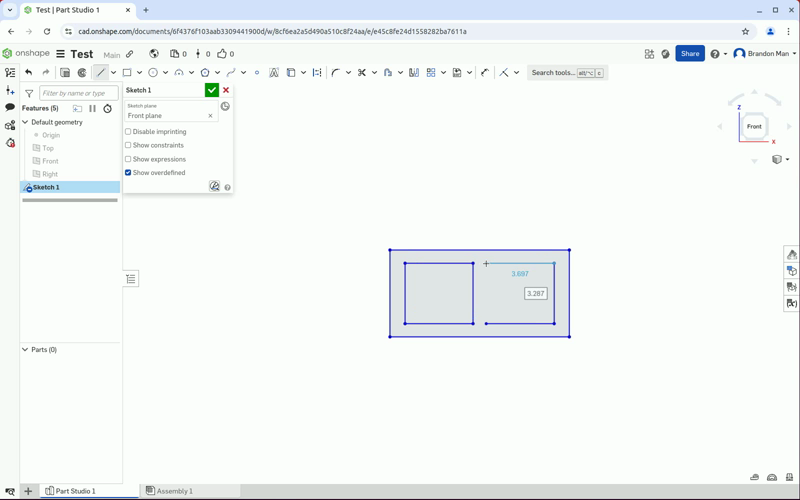
scroll(6)
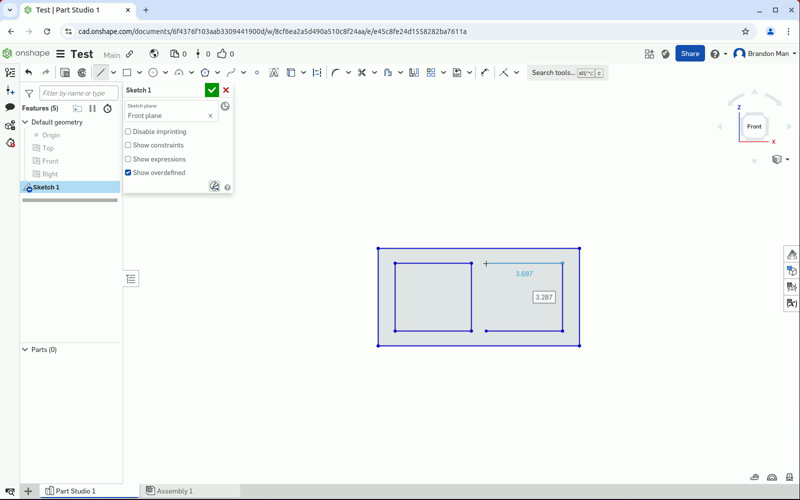
scroll(6)
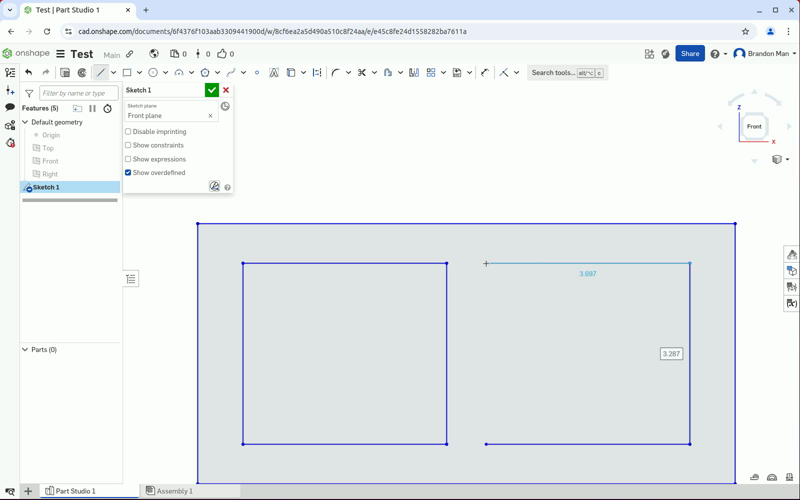
click(486, 263)
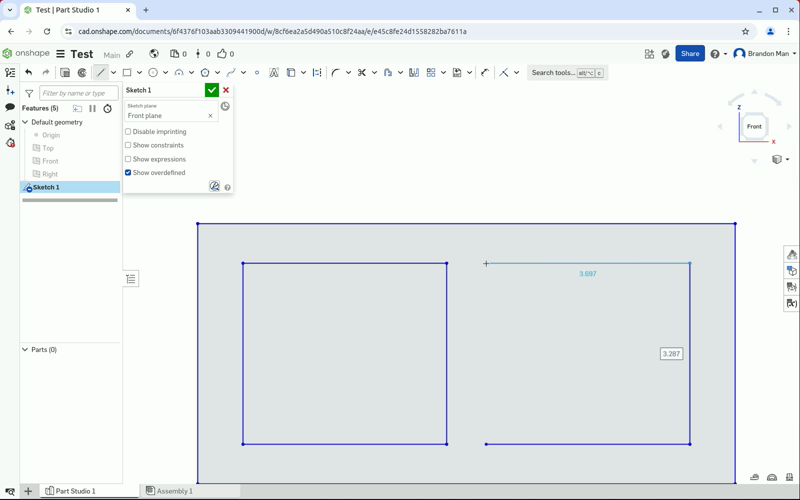
scroll(-6)
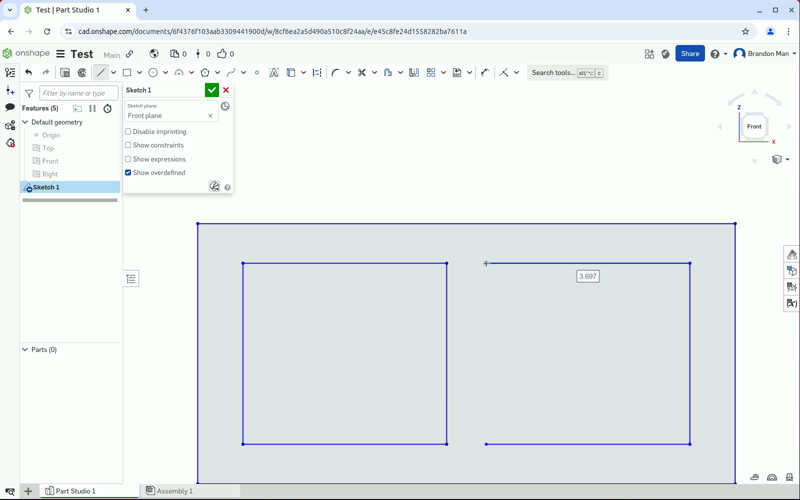
scroll(-6)
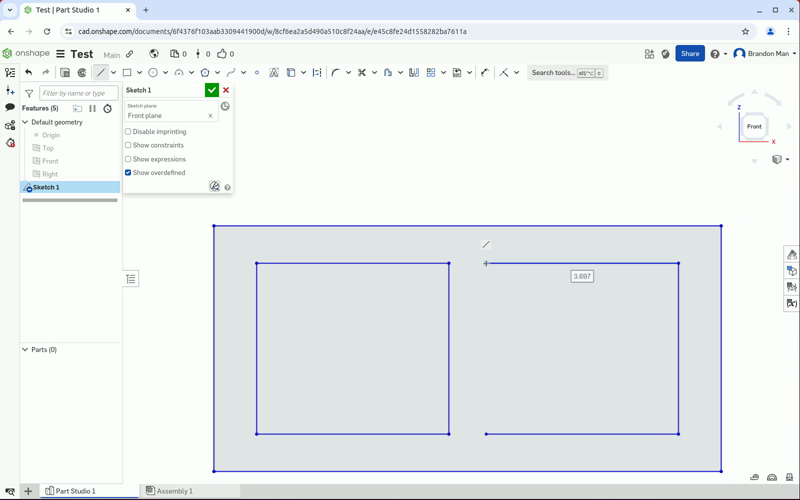
scroll(-6)
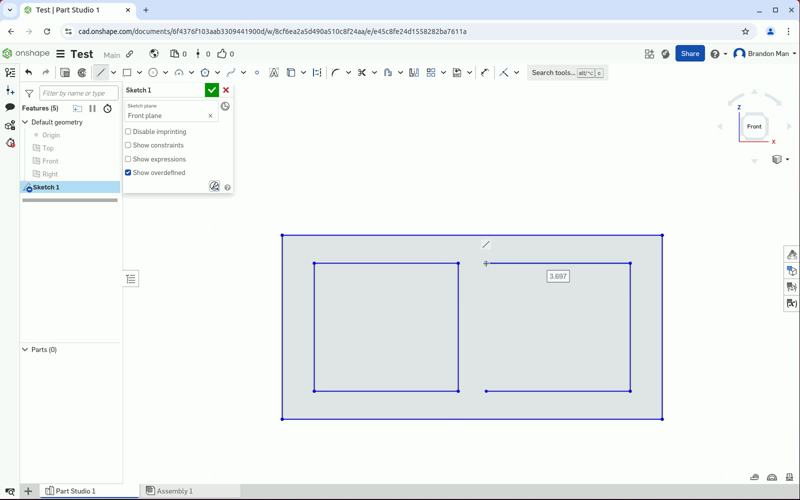
scroll(-6)
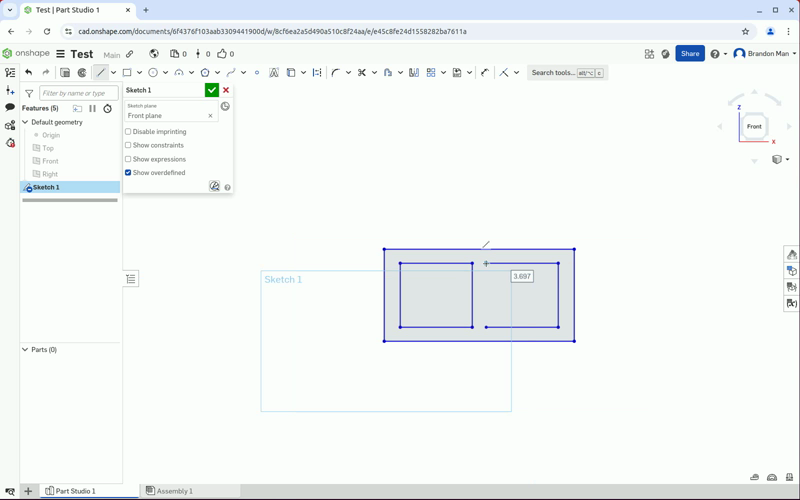
scroll(-6)
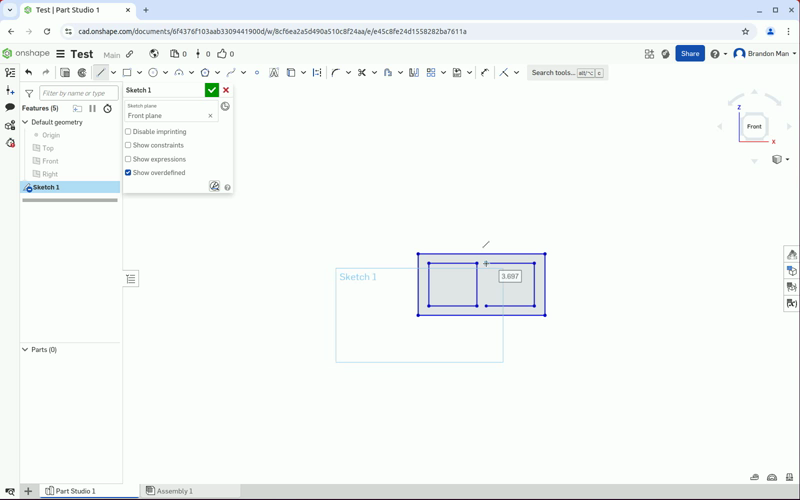
scroll(-6)
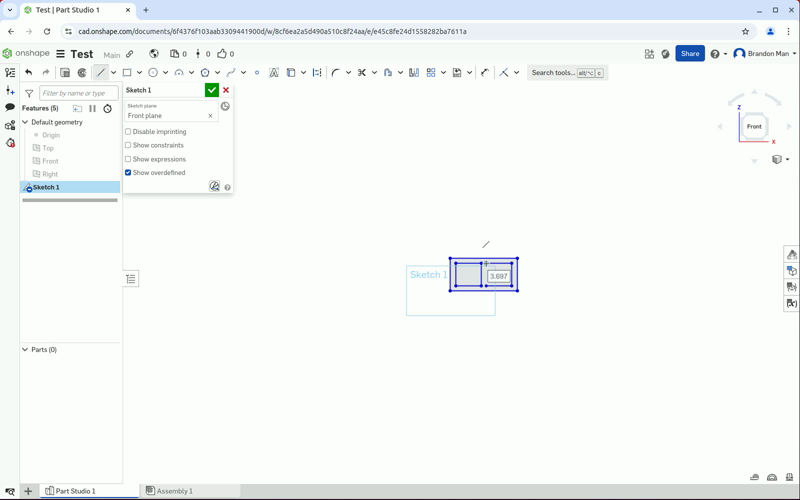
scroll(-6)
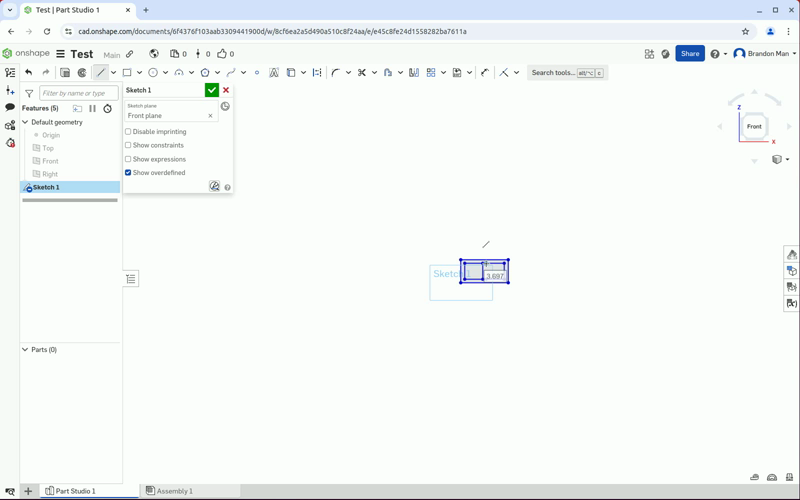
key_up(shift)
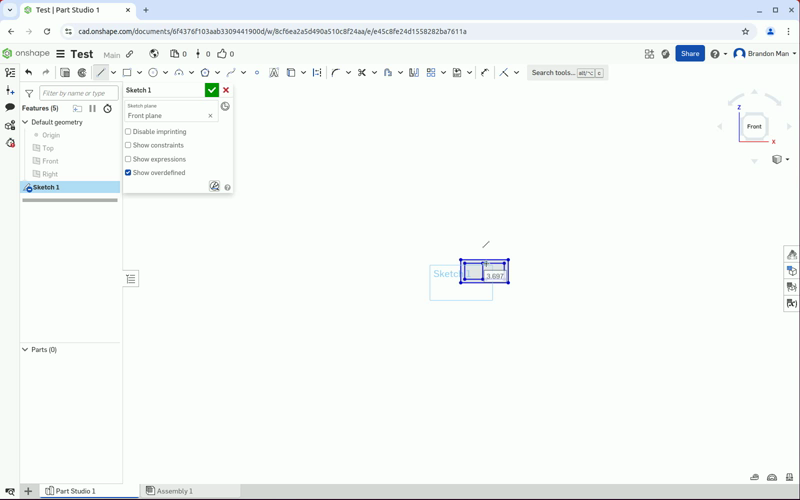
mouse_move(516, 263)
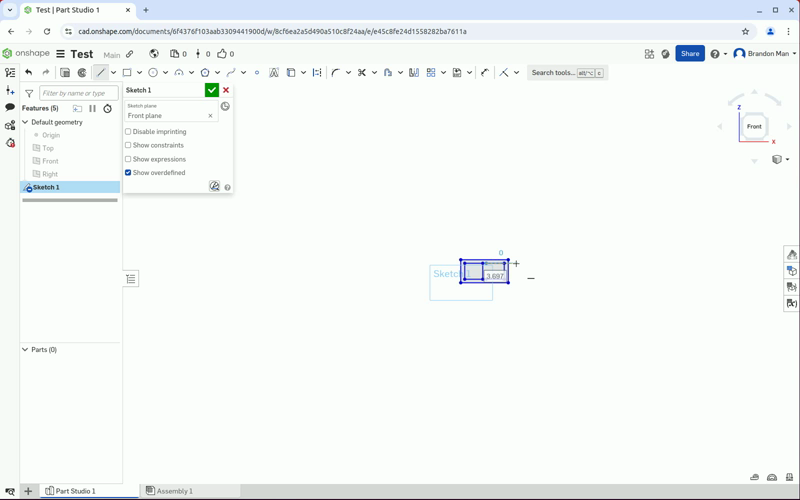
key_down(shift)
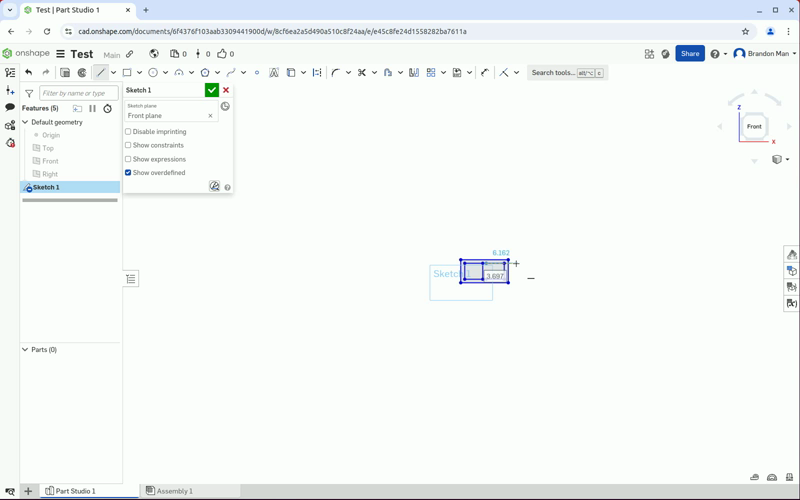
mouse_move(486, 279)
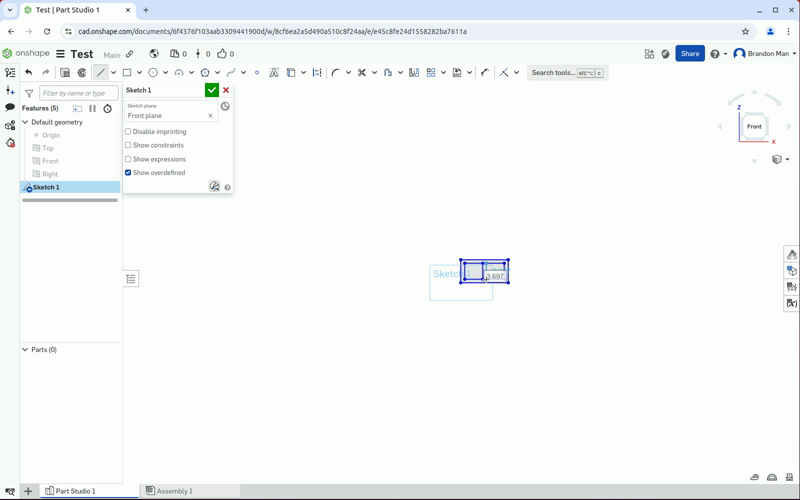
scroll(6)
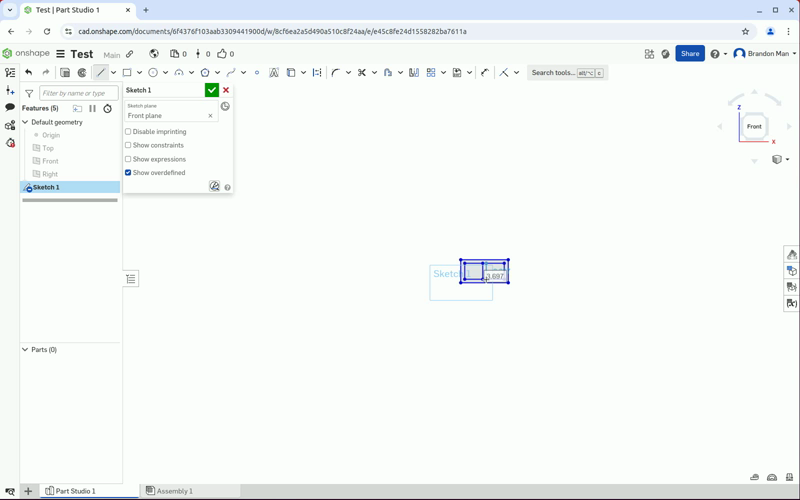
scroll(6)
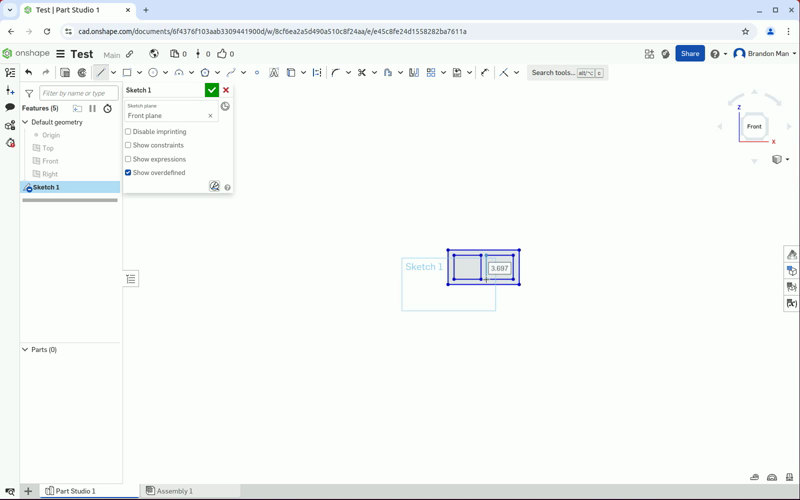
scroll(6)
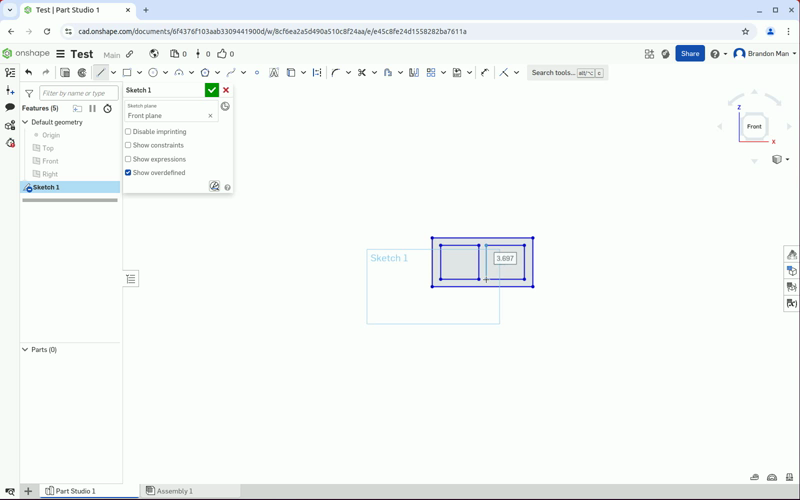
scroll(6)
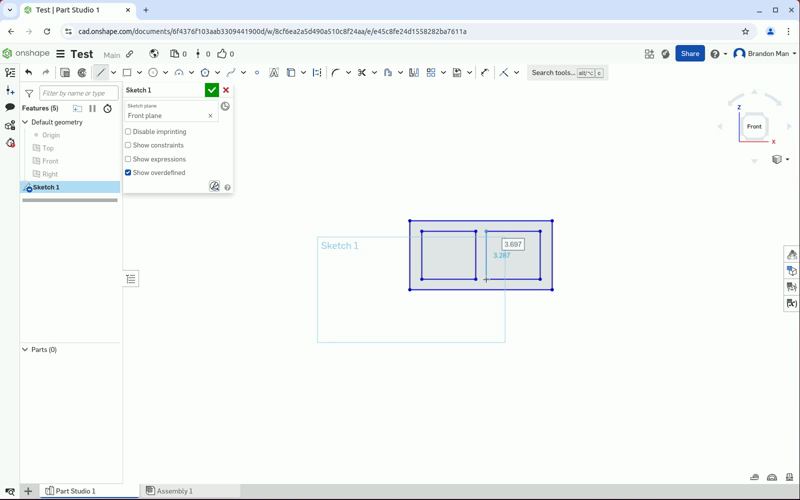
scroll(6)
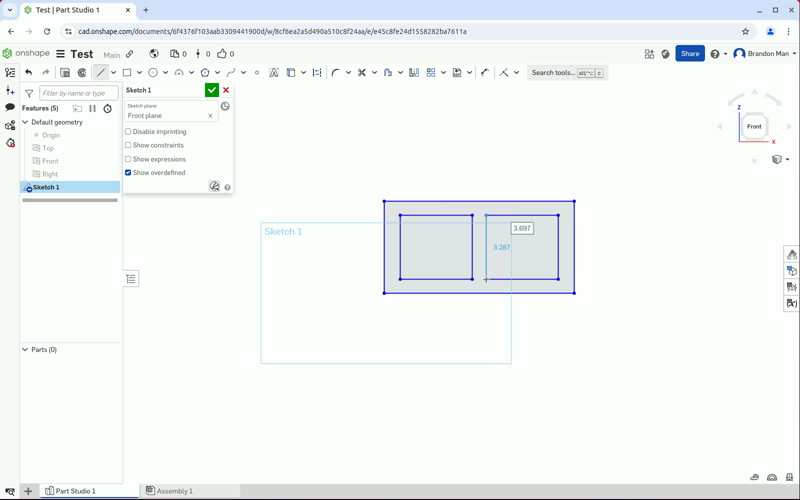
scroll(6)
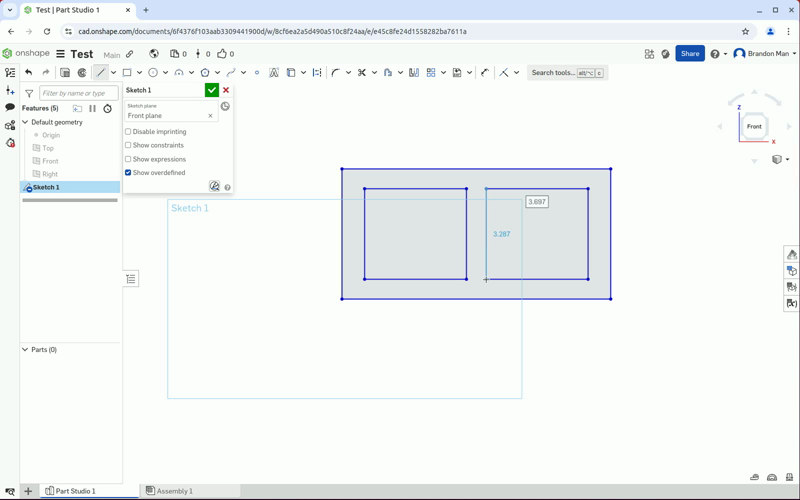
scroll(6)
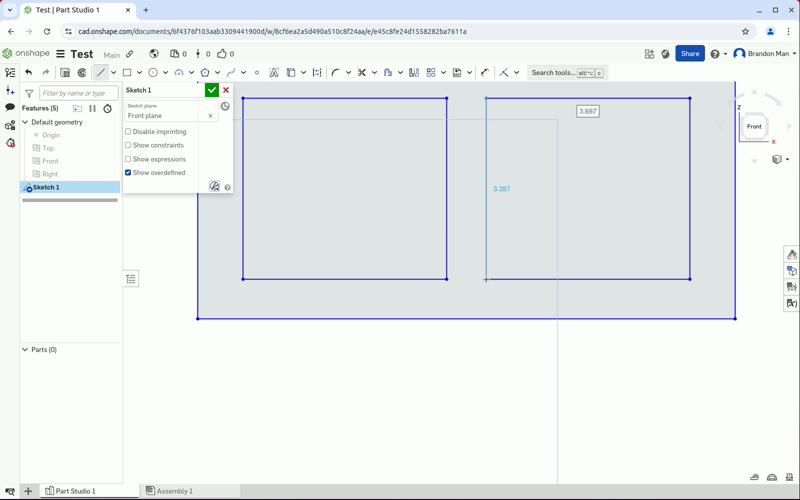
key_up(shift)
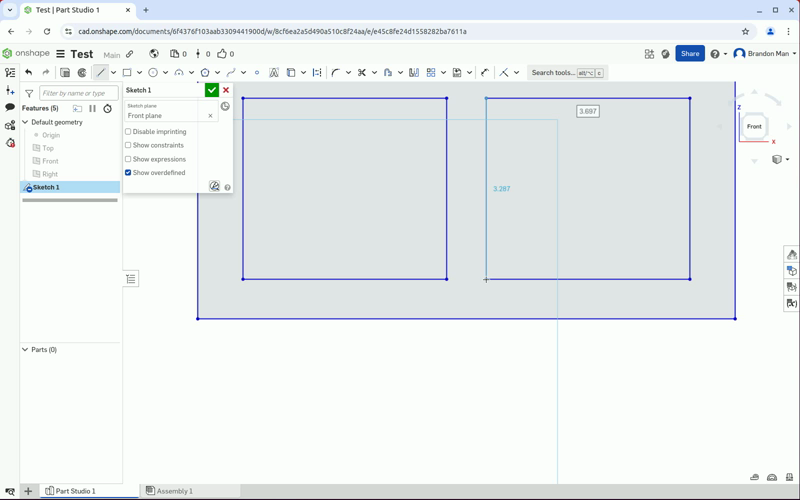
click(486, 279)
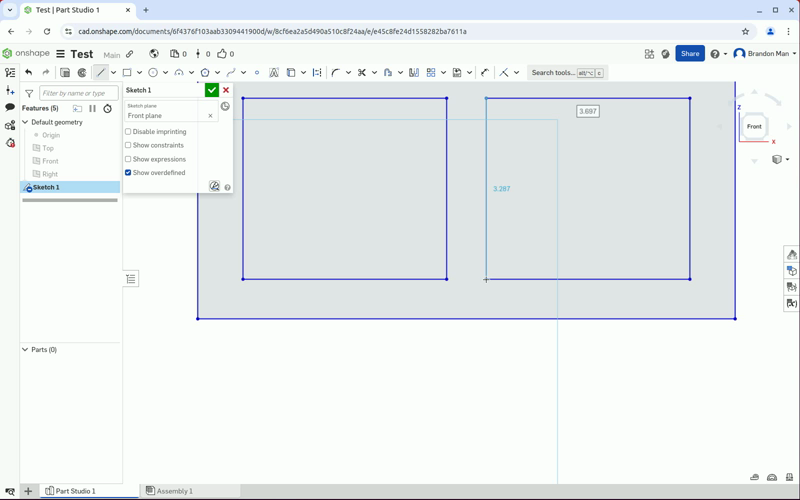
scroll(-6)
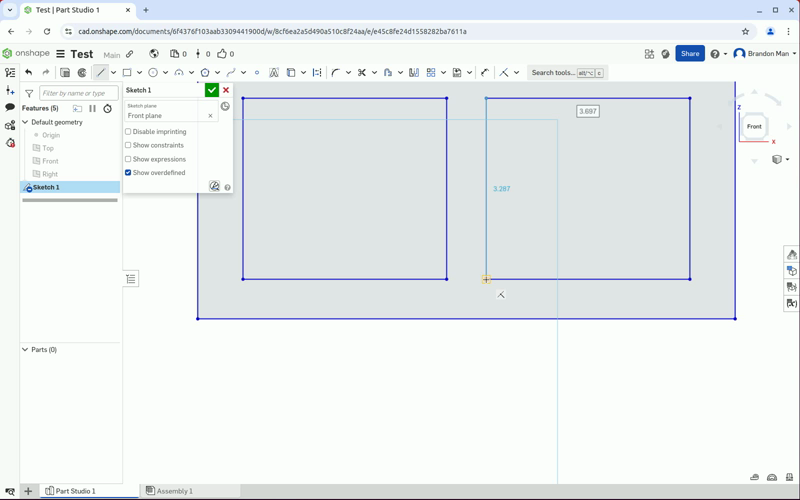
scroll(-6)
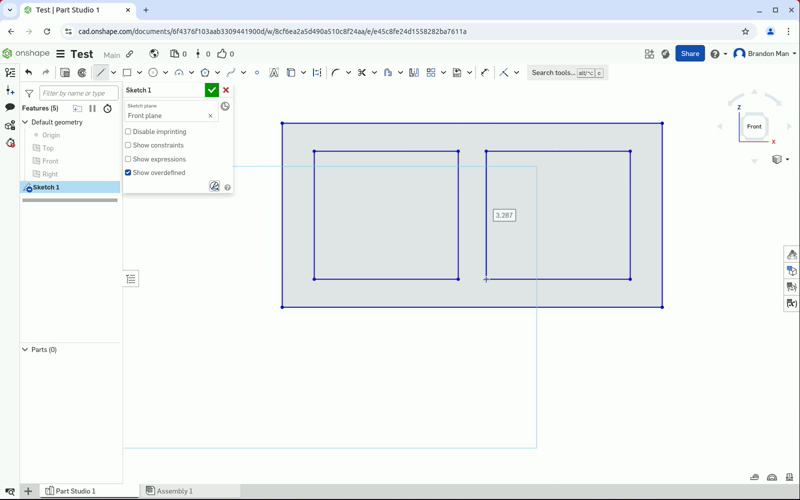
scroll(-6)
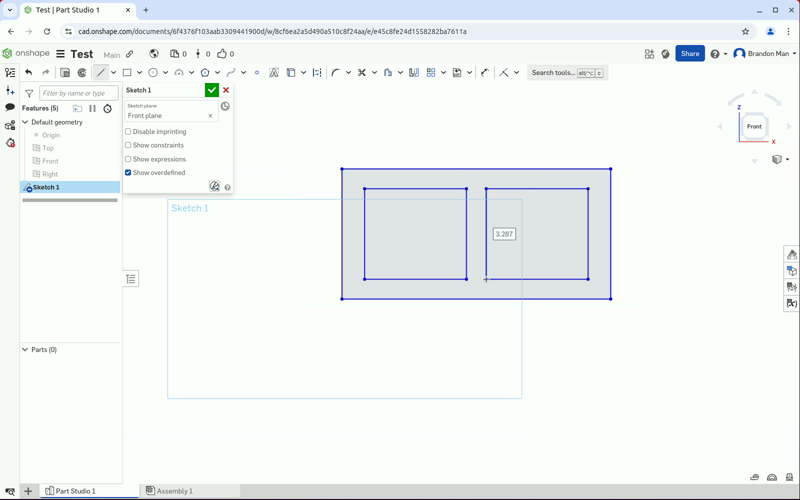
scroll(-6)
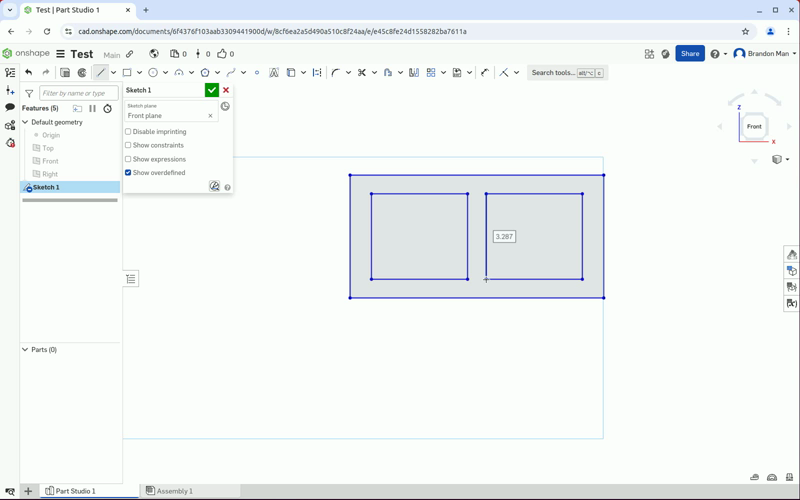
scroll(-6)
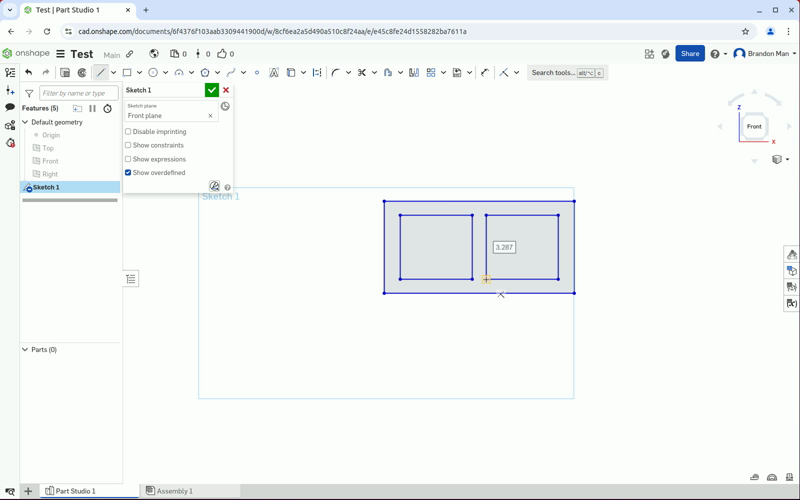
scroll(-6)
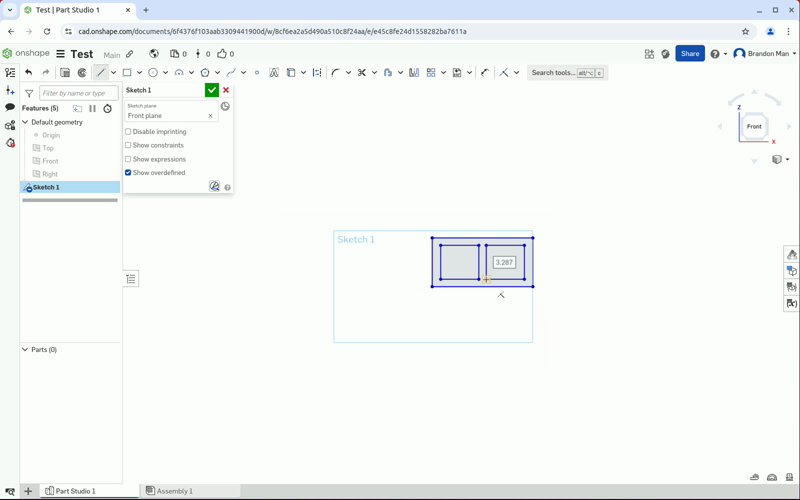
scroll(-6)
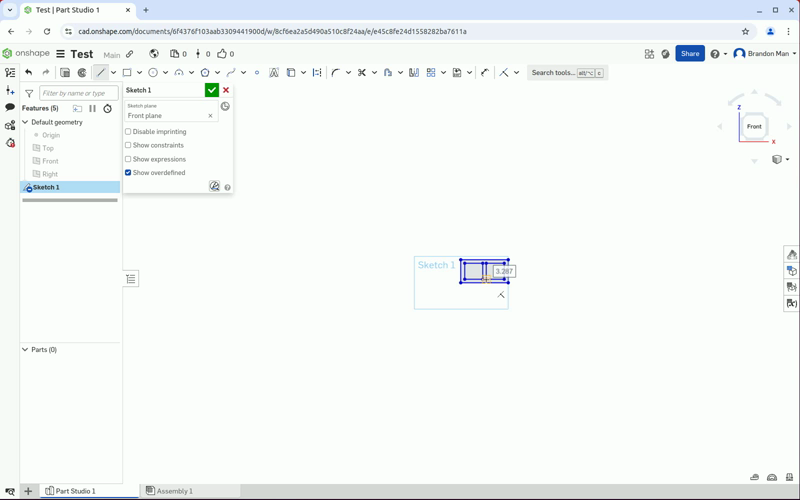
key(esc)
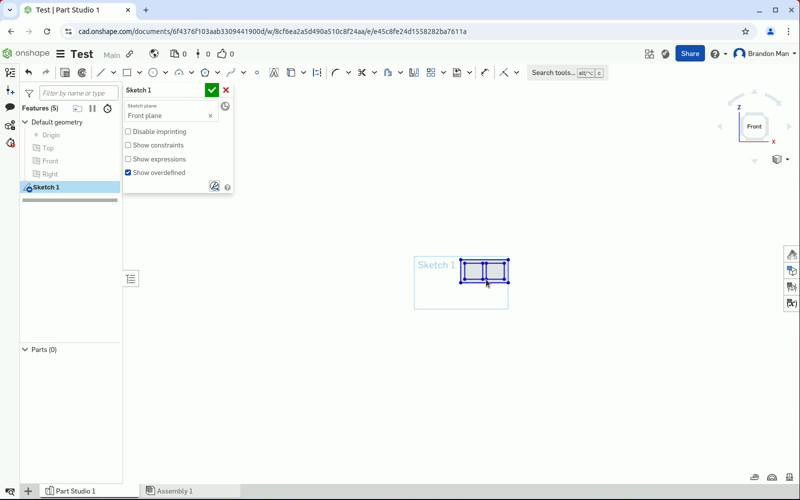
mouse_move(483, 276)
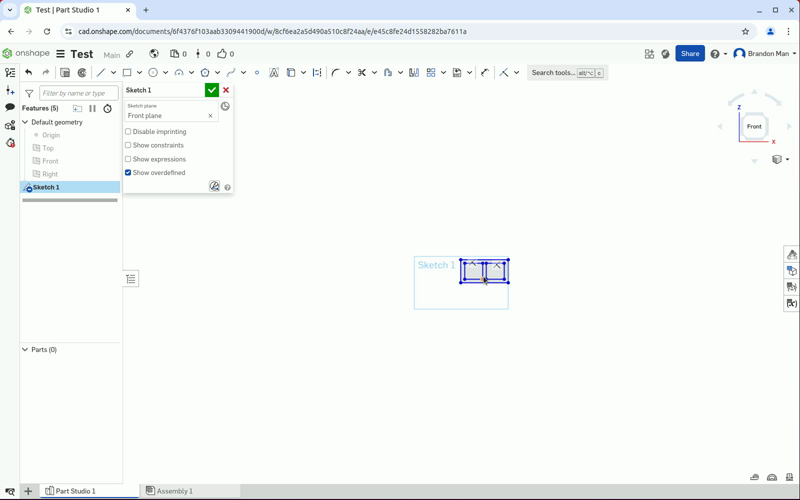
scroll(6)
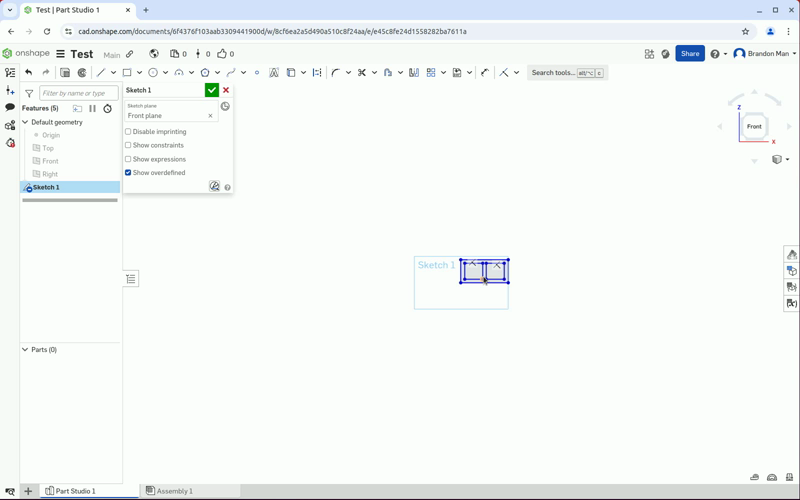
scroll(6)
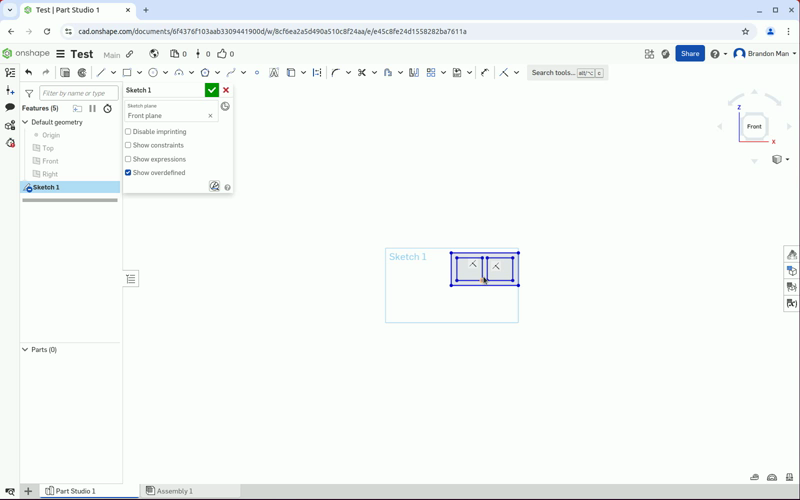
scroll(6)
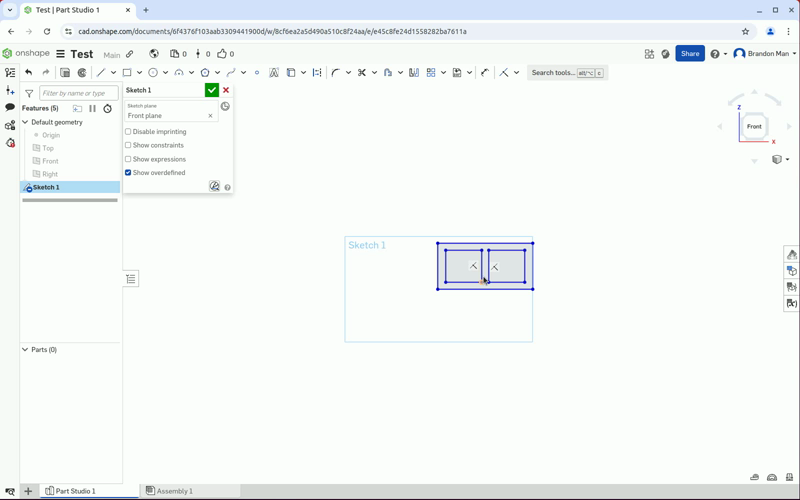
scroll(6)
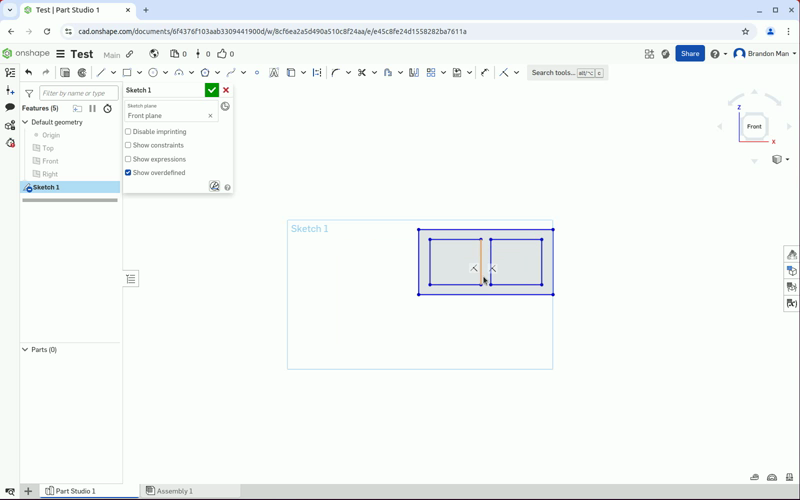
scroll(6)
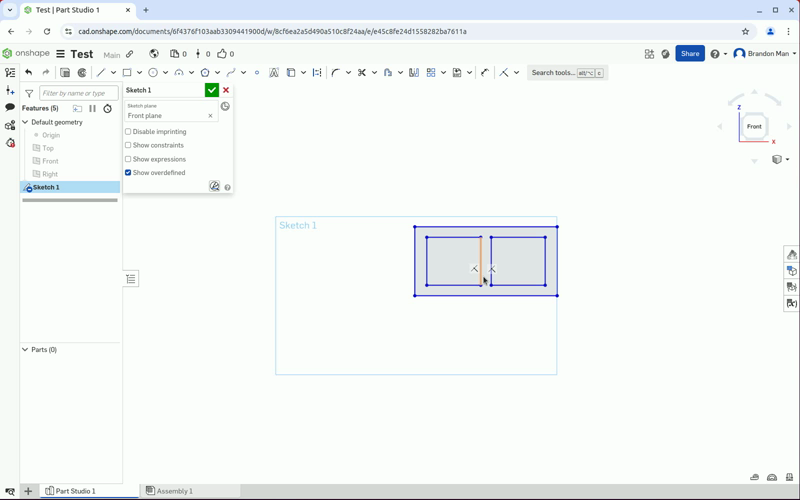
scroll(6)
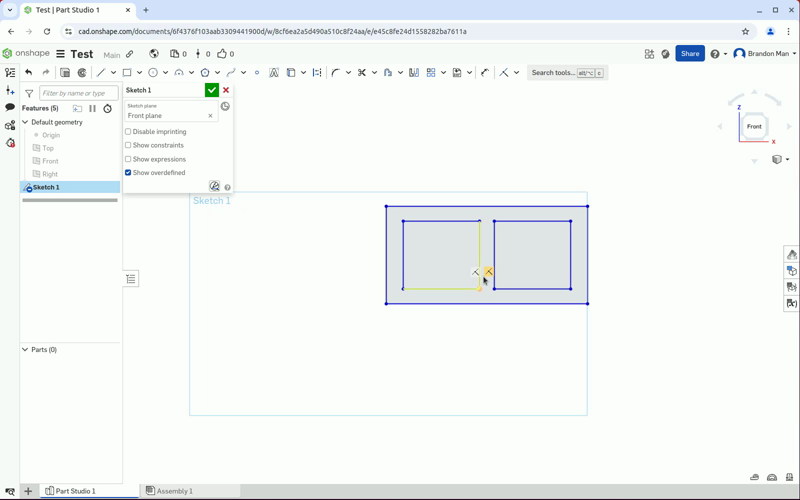
scroll(6)
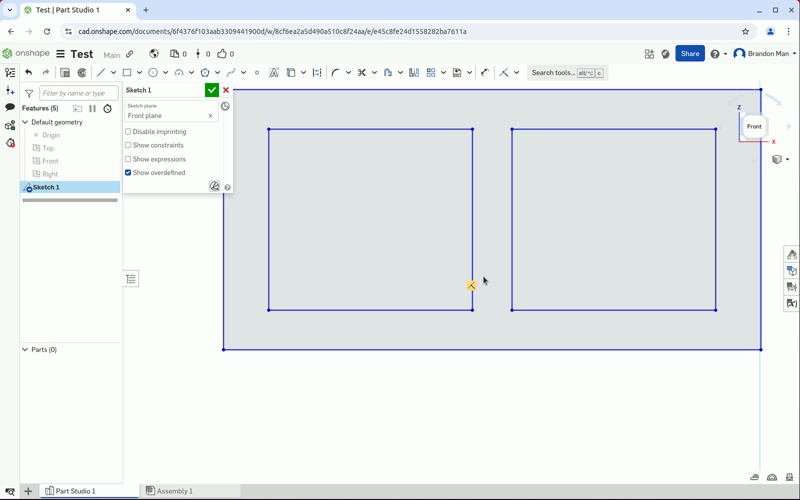
click(483, 276)
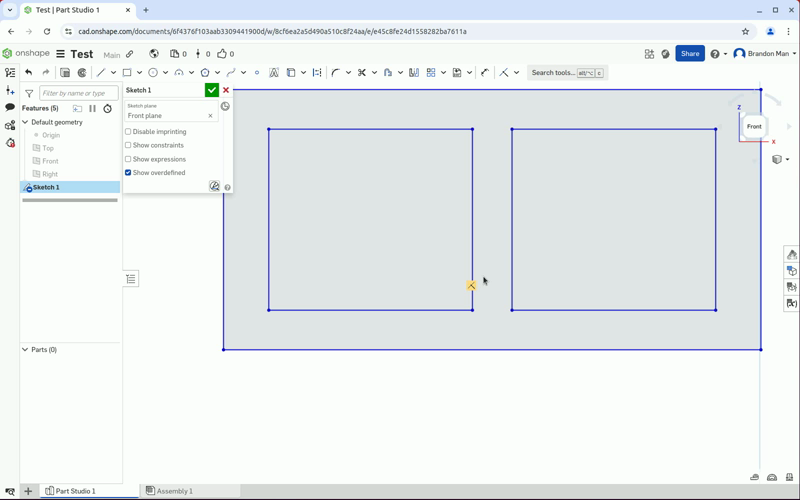
scroll(-6)
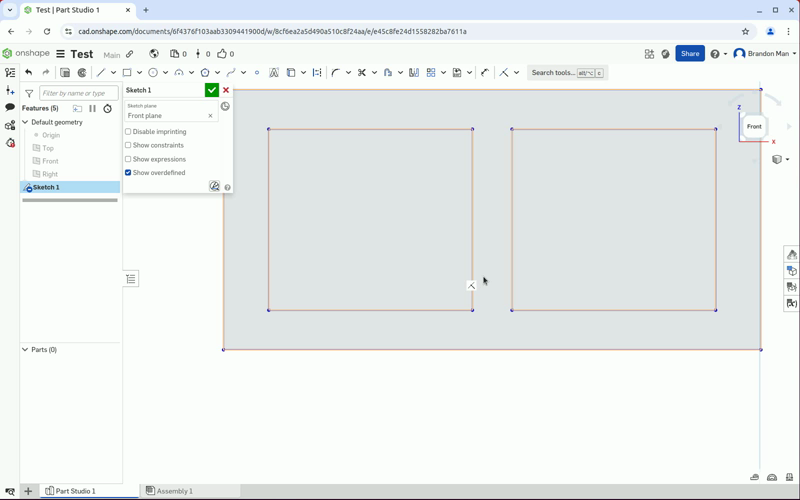
scroll(-6)
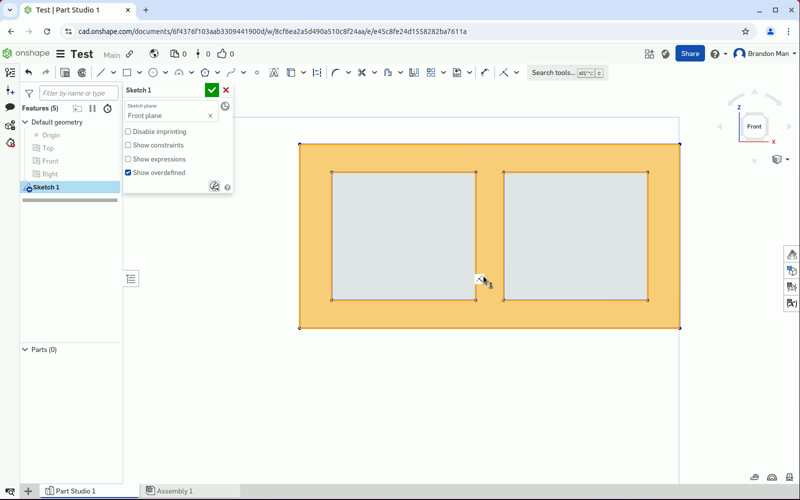
scroll(-6)
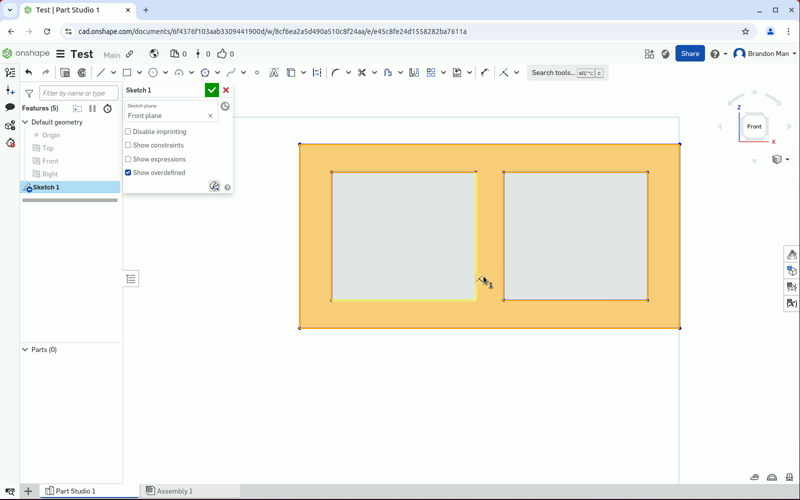
scroll(-6)
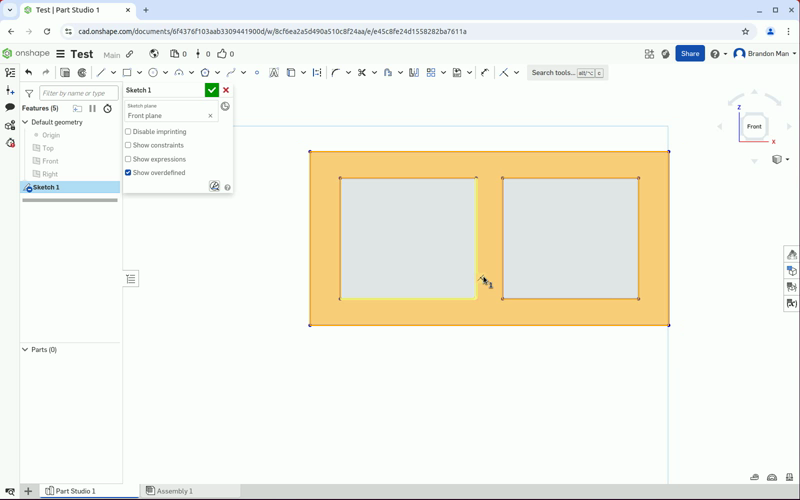
scroll(-6)
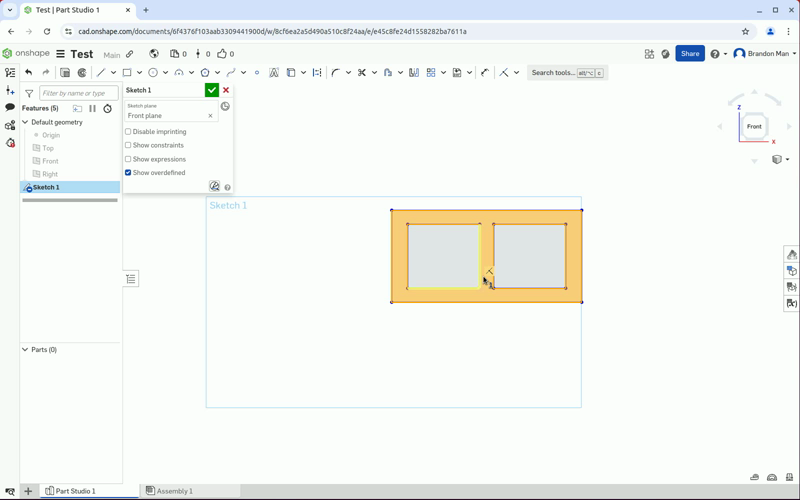
scroll(-6)
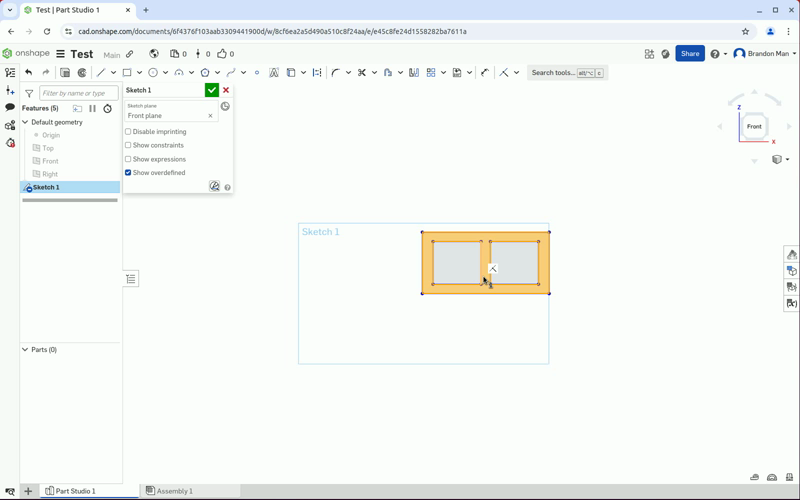
scroll(-6)
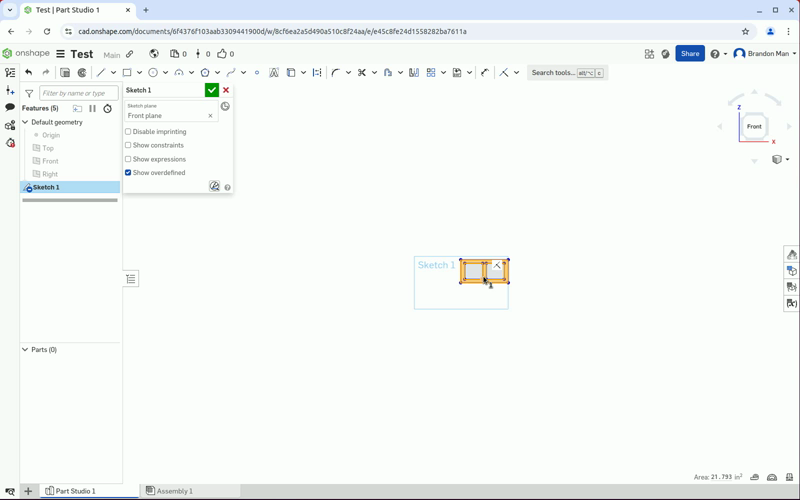
mouse_move(73, 352)
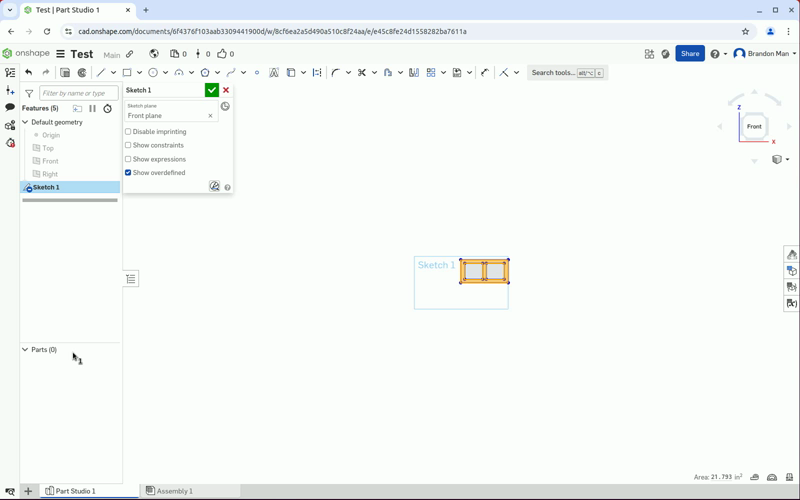
key(shift+y)
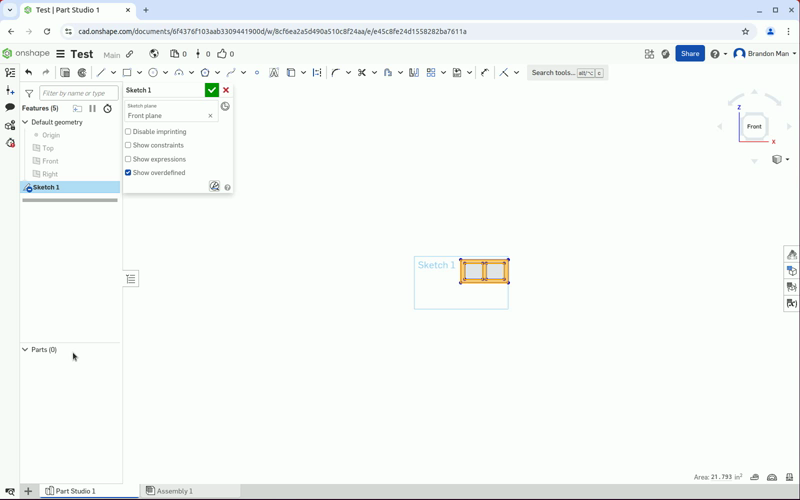
key(shift+e)
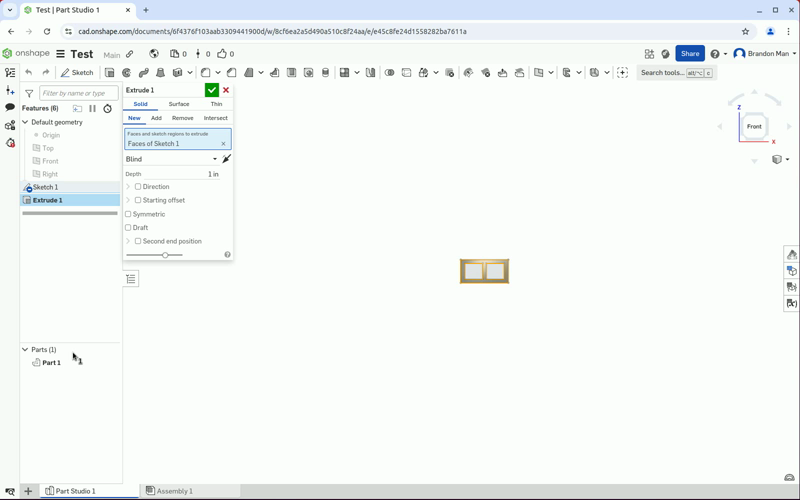
mouse_move(143, 106)
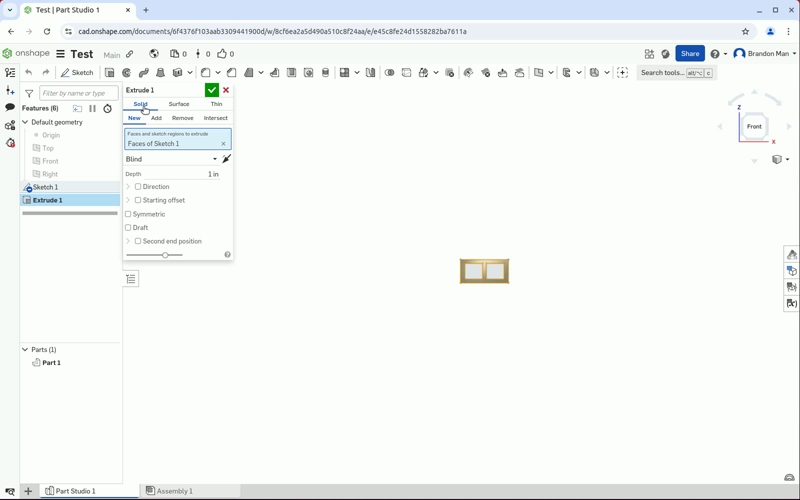
click(143, 106)
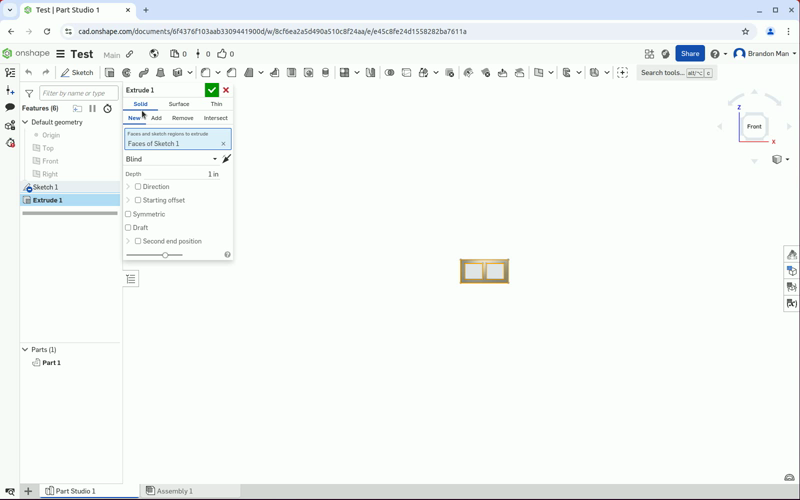
mouse_move(137, 120)
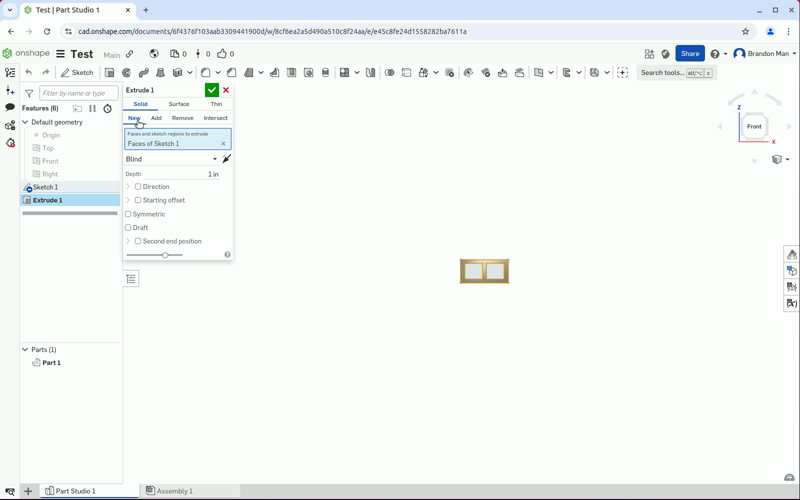
click(137, 120)
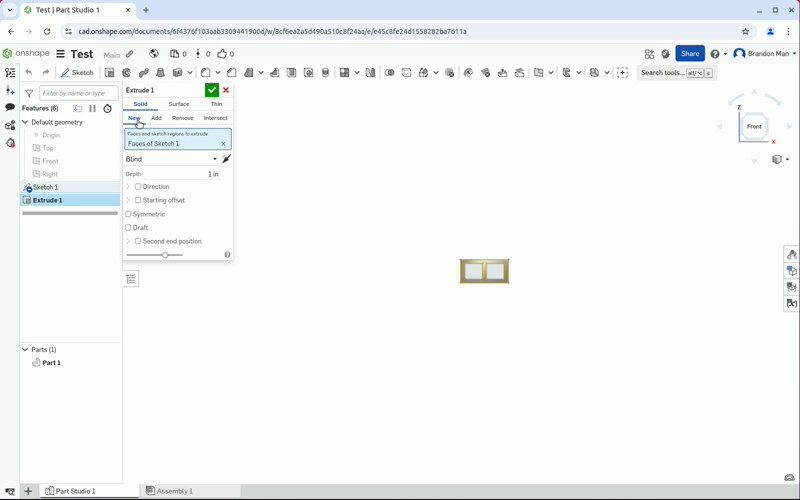
key(tab, 4)
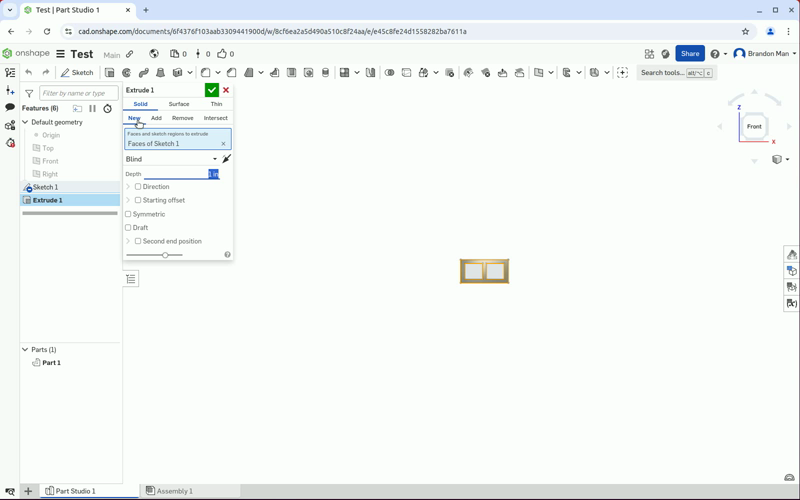
text(4.574)
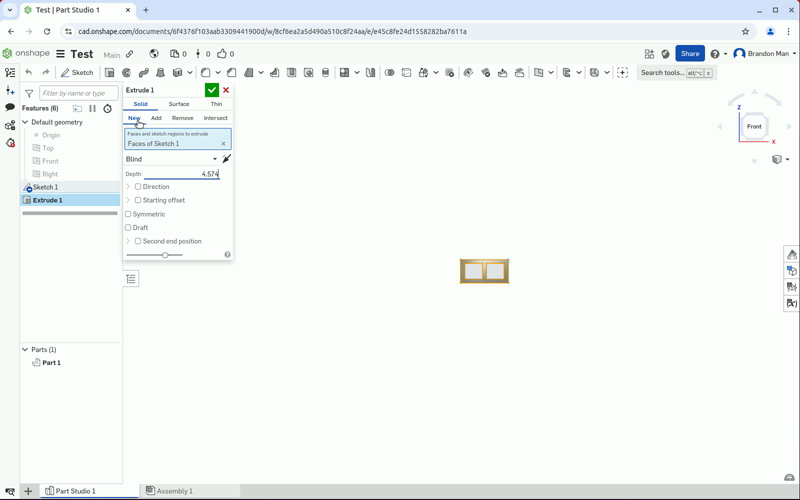
key(enter)
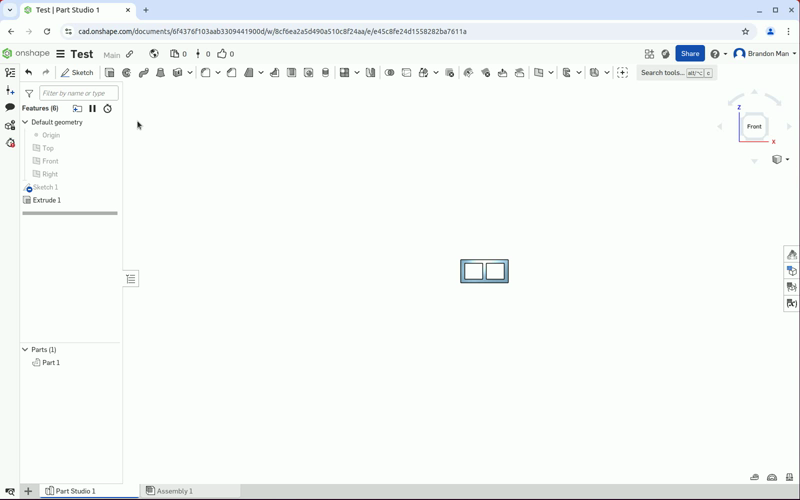
key(shift+h)
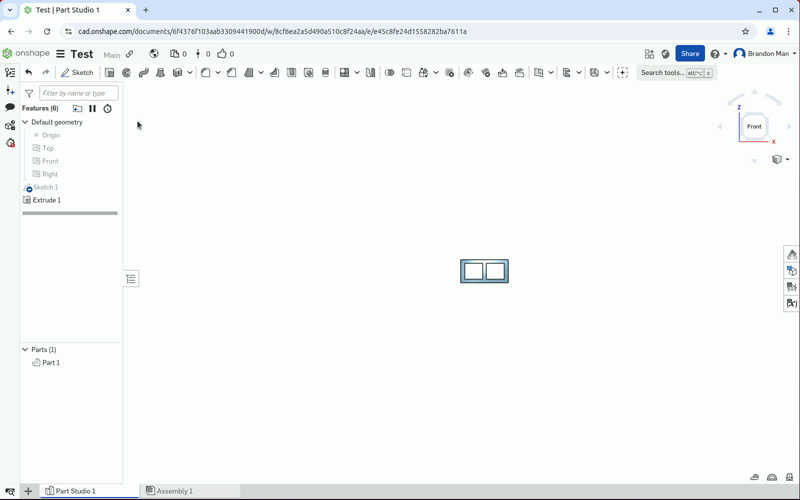
key(shift+h)
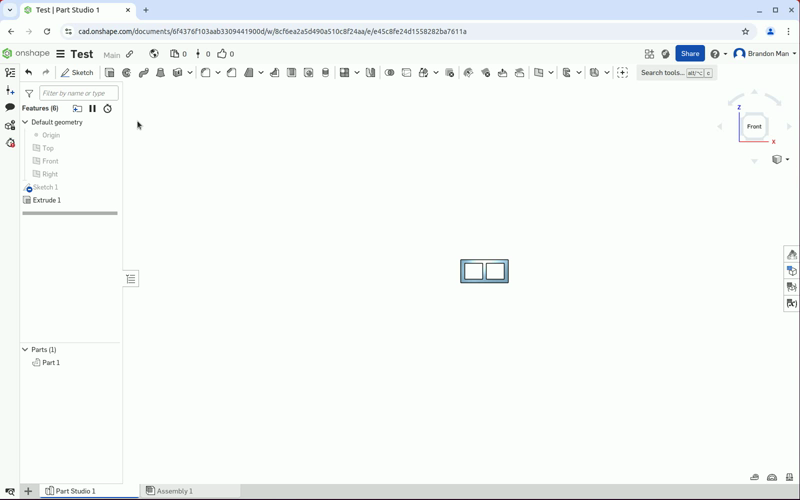
mouse_move(73, 189)
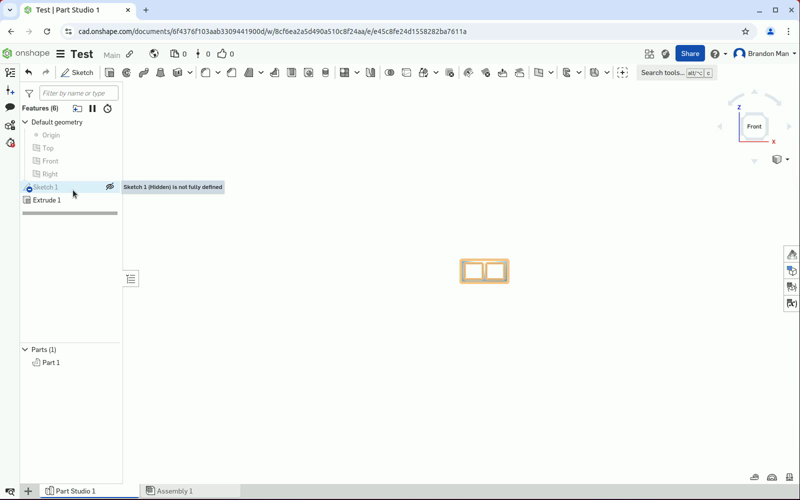
click(73, 189)
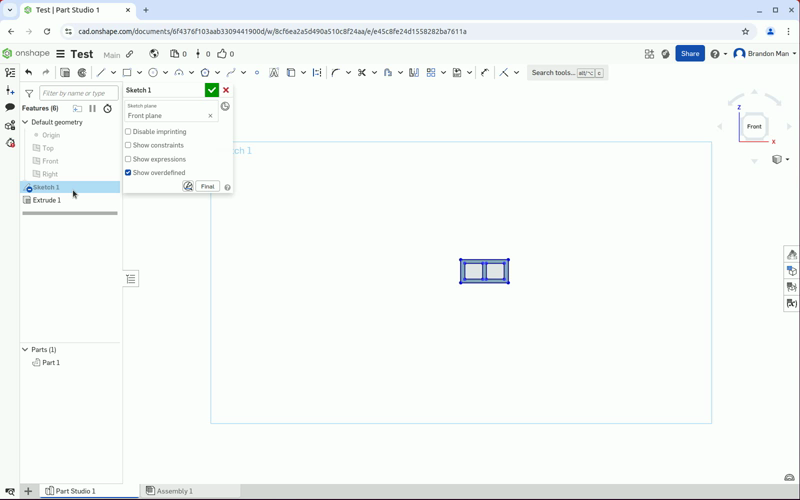
mouse_move(229, 92)
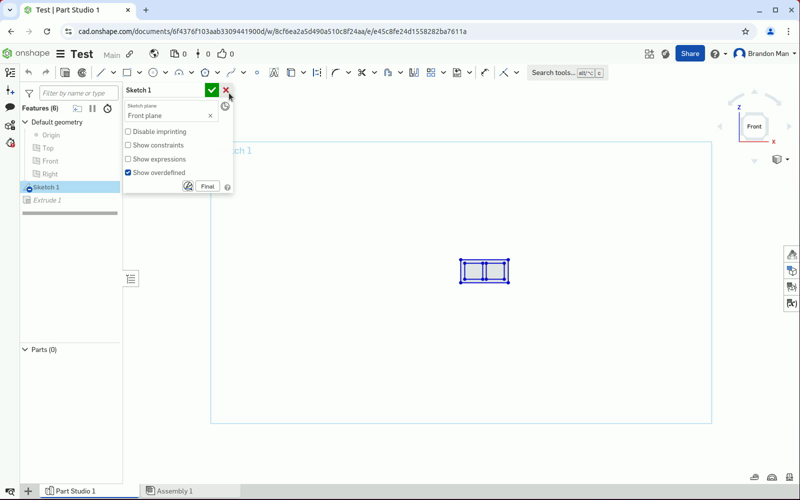
click(229, 92)
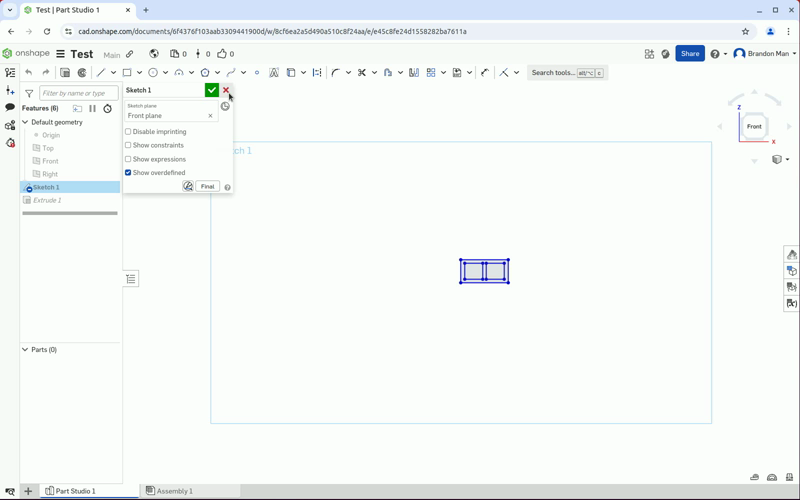
key(shift+s)
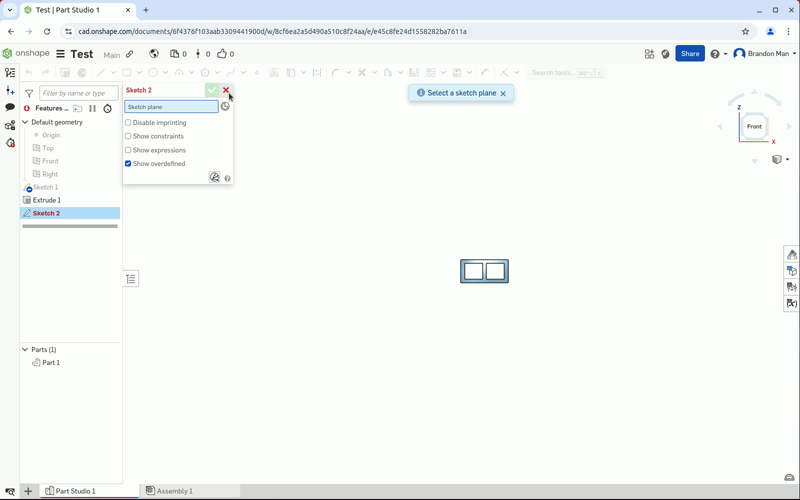
mouse_move(73, 163)
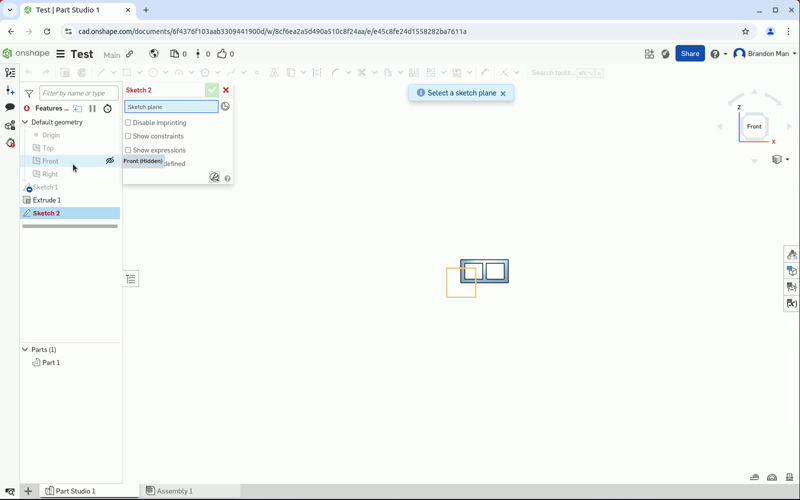
click(73, 163)
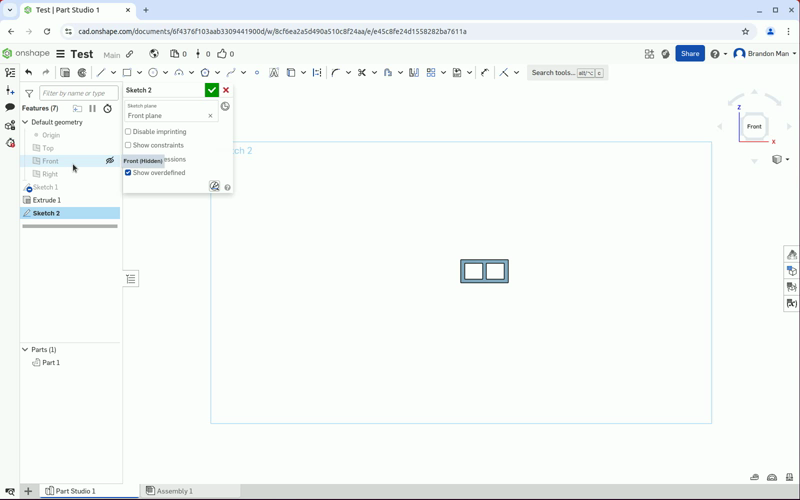
mouse_move(73, 352)
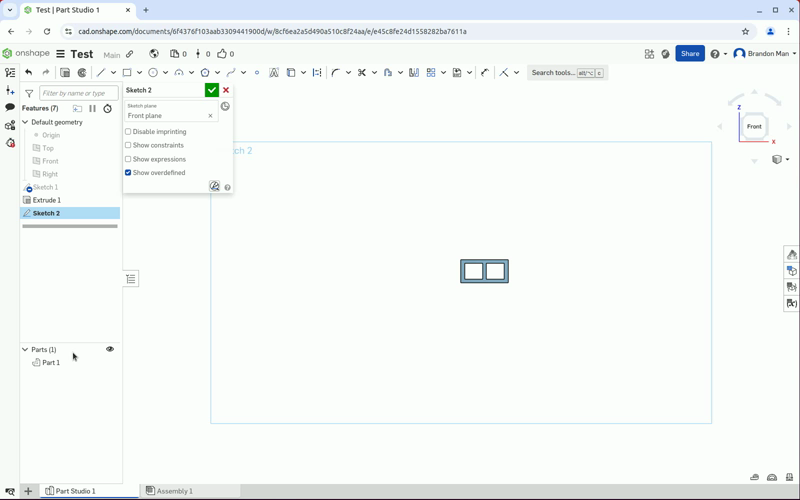
key(y)
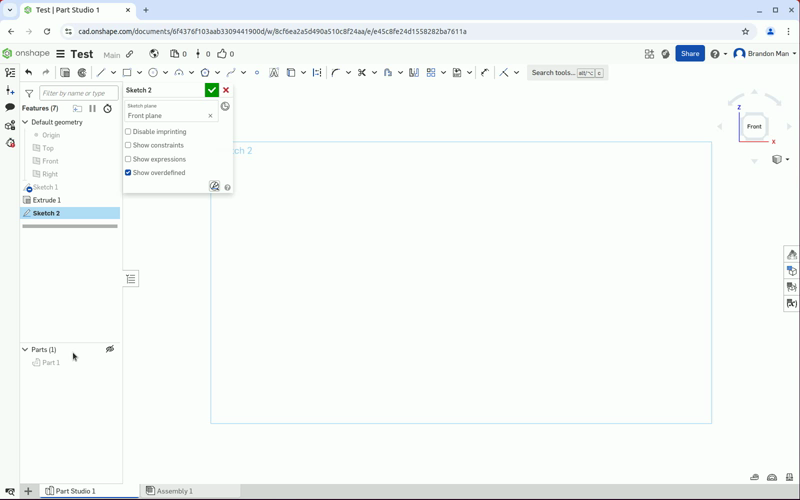
key(l)
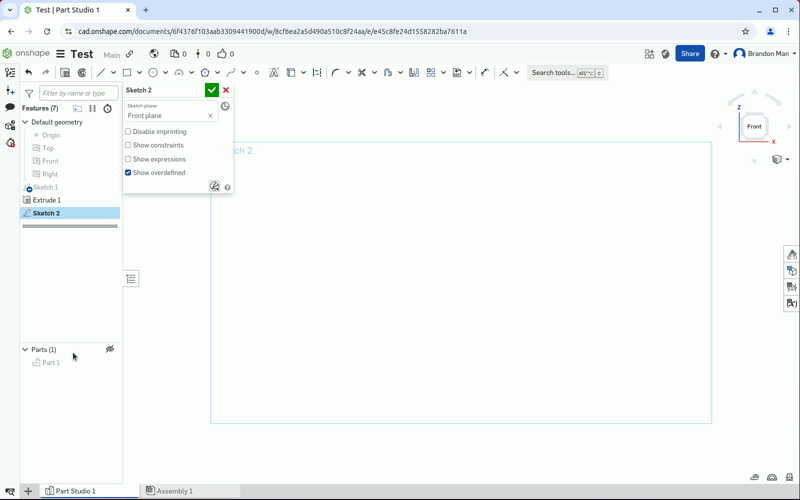
key_down(shift)
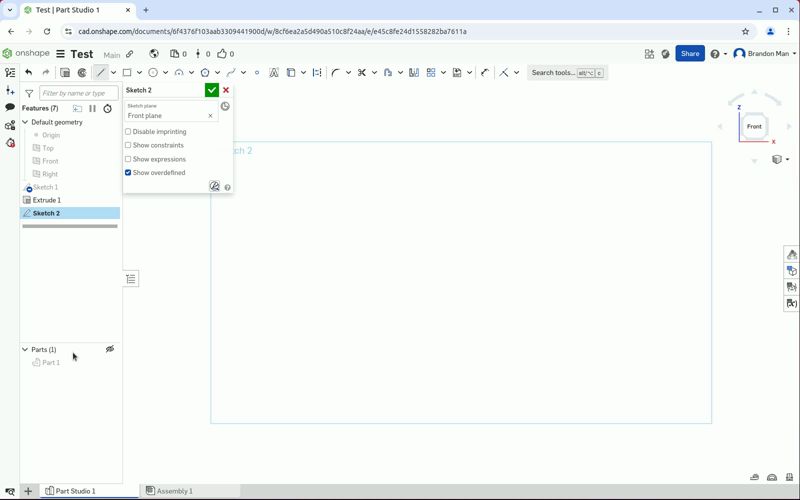
mouse_move(526, 279)
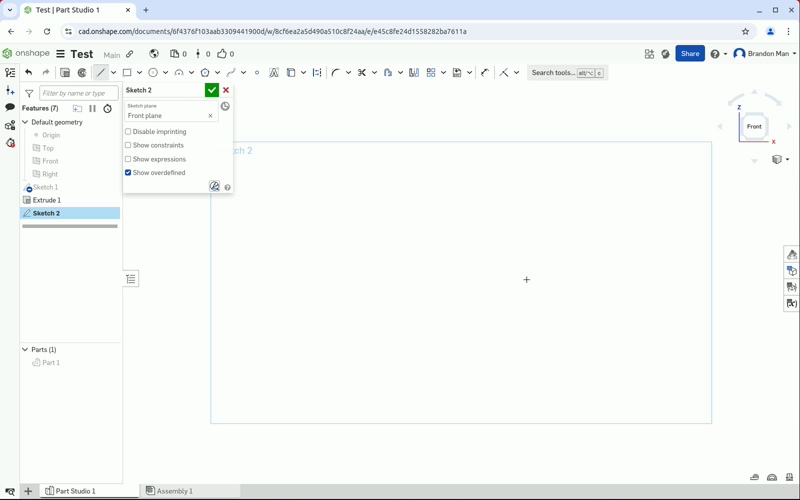
click(526, 279)
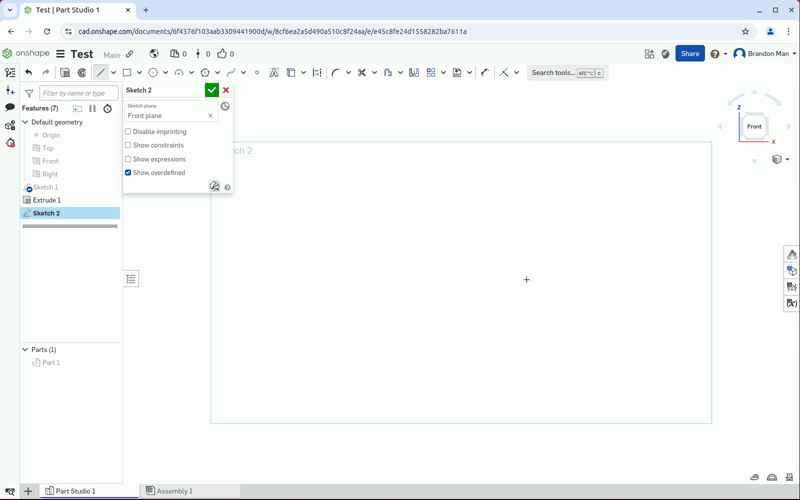
key_up(shift)
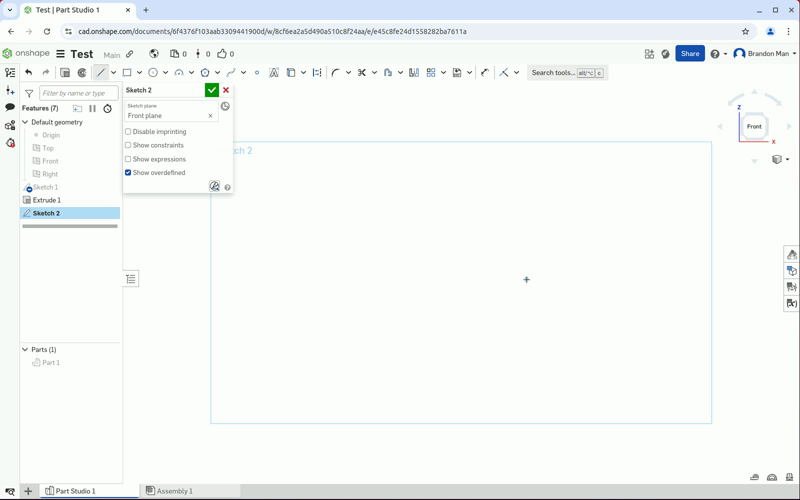
key_down(shift)
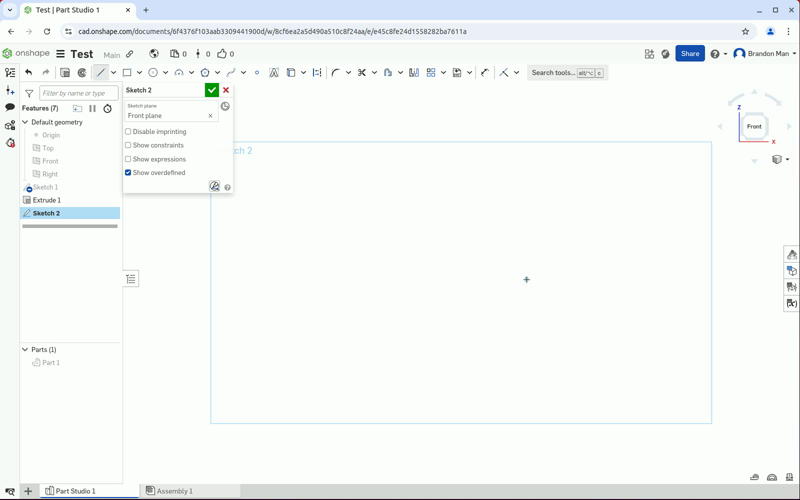
mouse_move(556, 279)
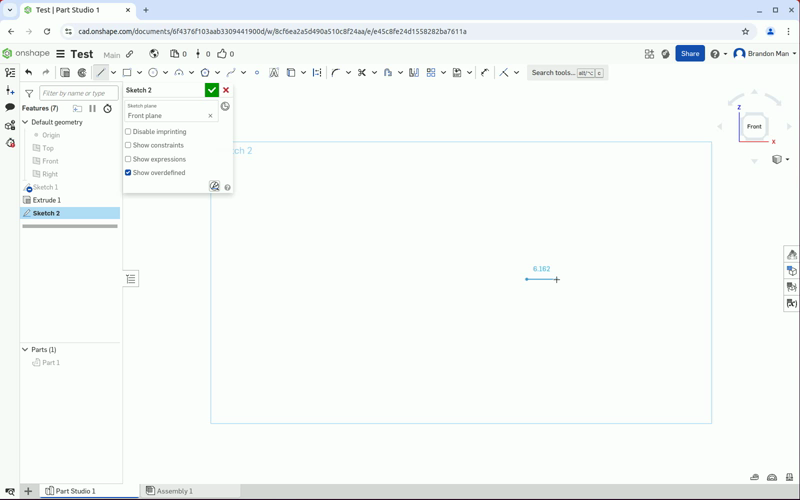
mouse_move(573, 279)
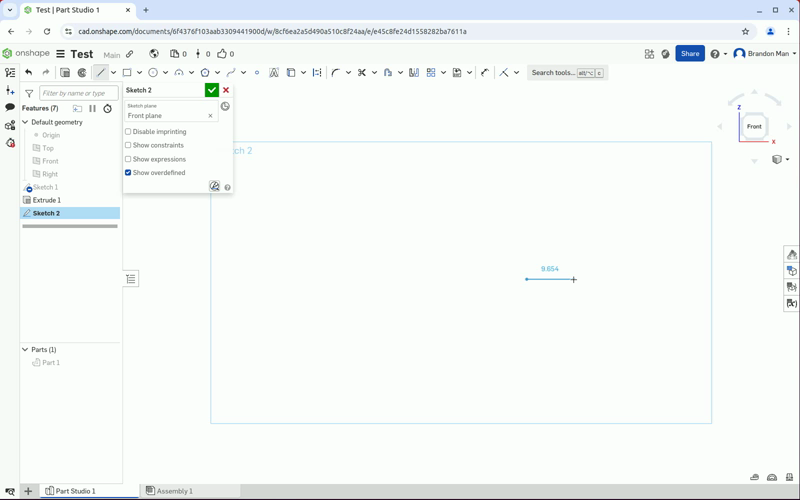
click(573, 279)
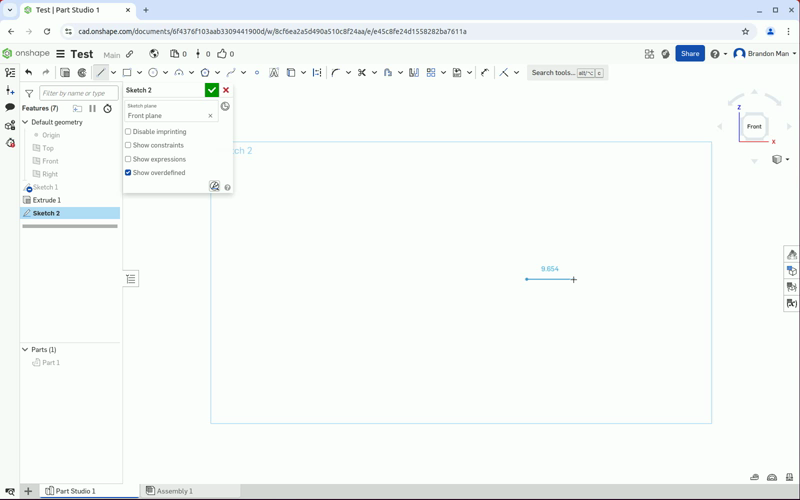
key_up(shift)
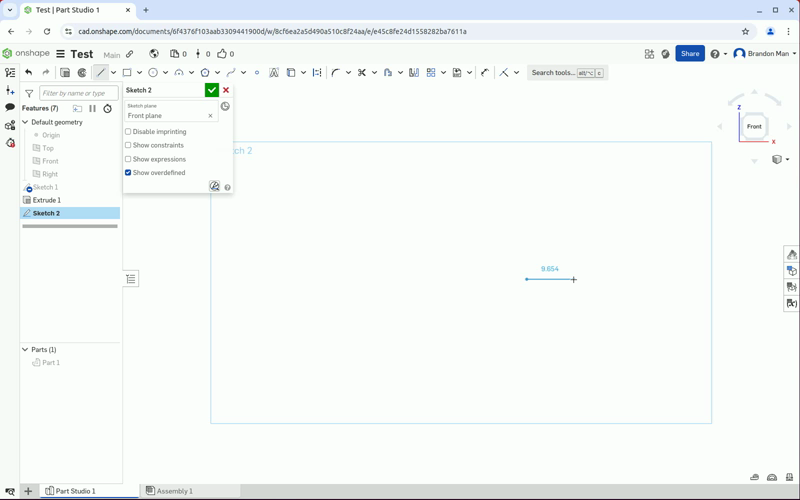
key_down(shift)
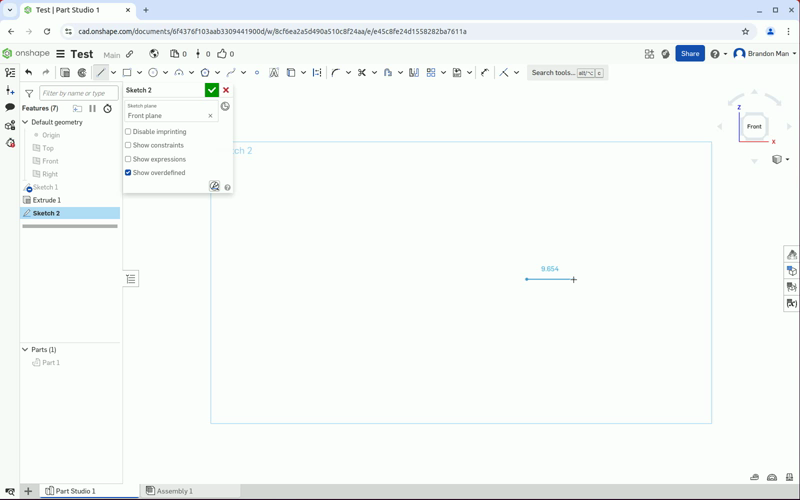
mouse_move(589, 279)
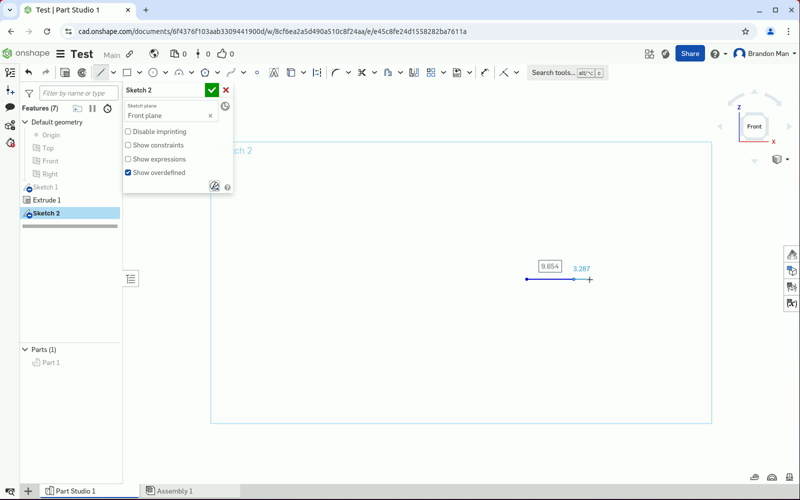
mouse_move(573, 268)
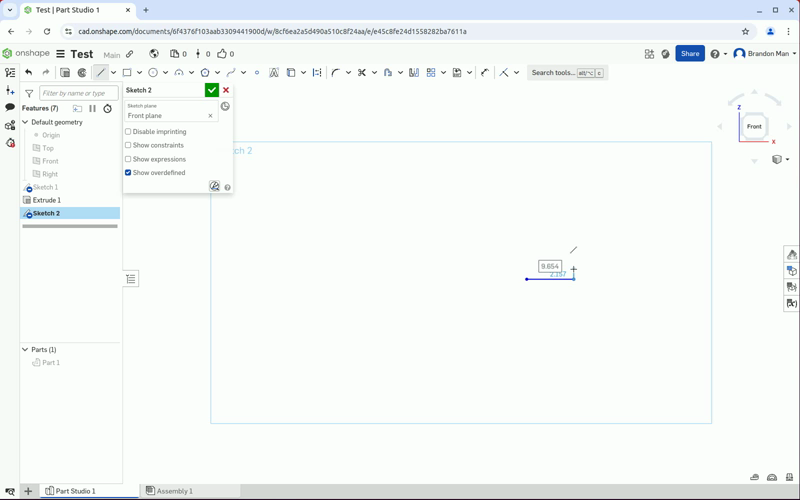
click(573, 268)
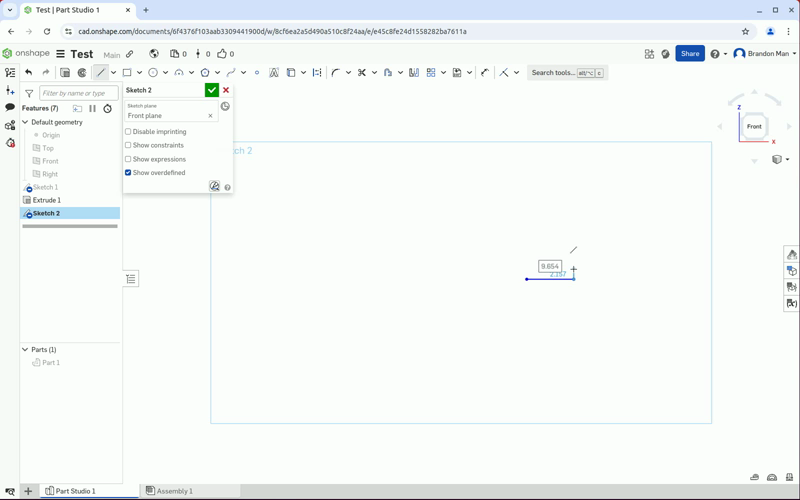
key_up(shift)
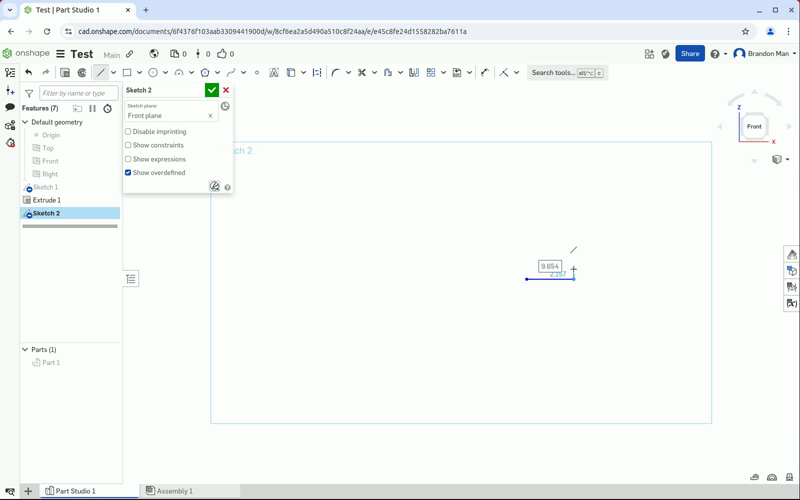
key_down(shift)
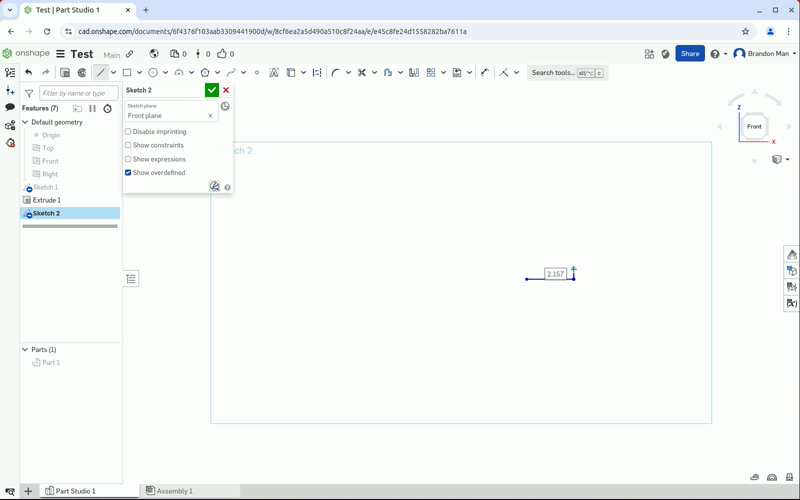
mouse_move(589, 268)
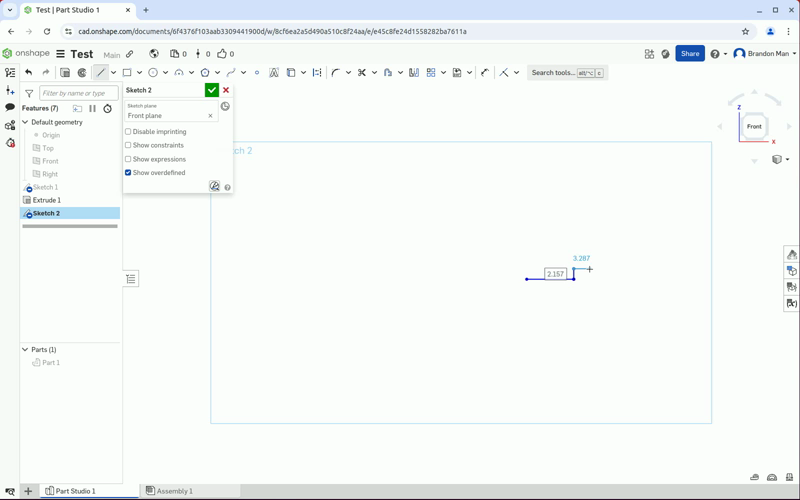
mouse_move(526, 268)
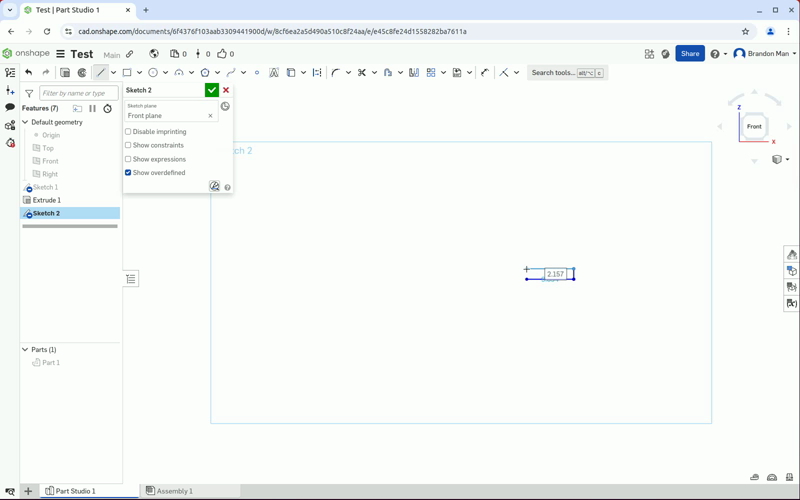
click(526, 268)
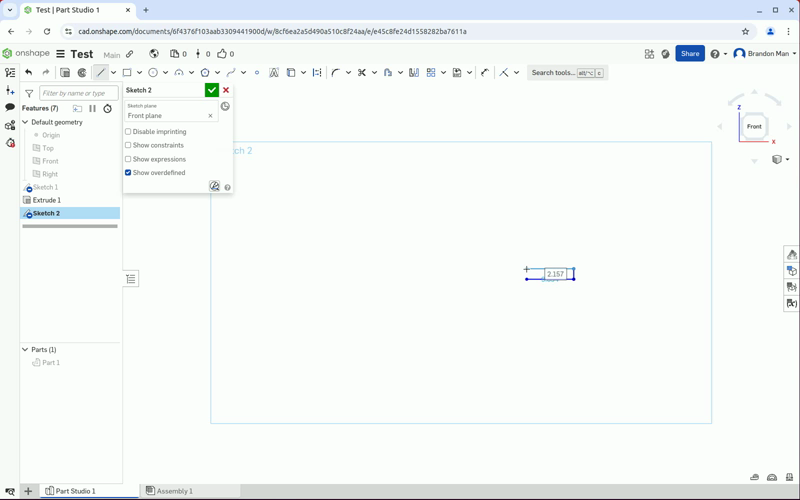
key_up(shift)
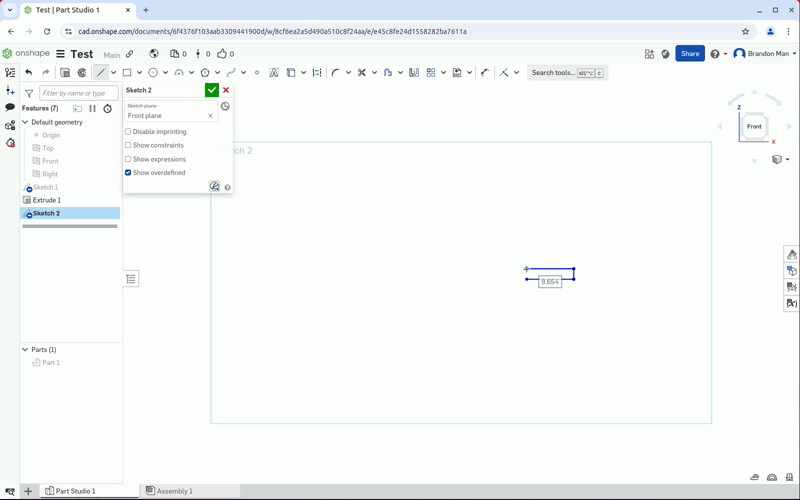
mouse_move(556, 268)
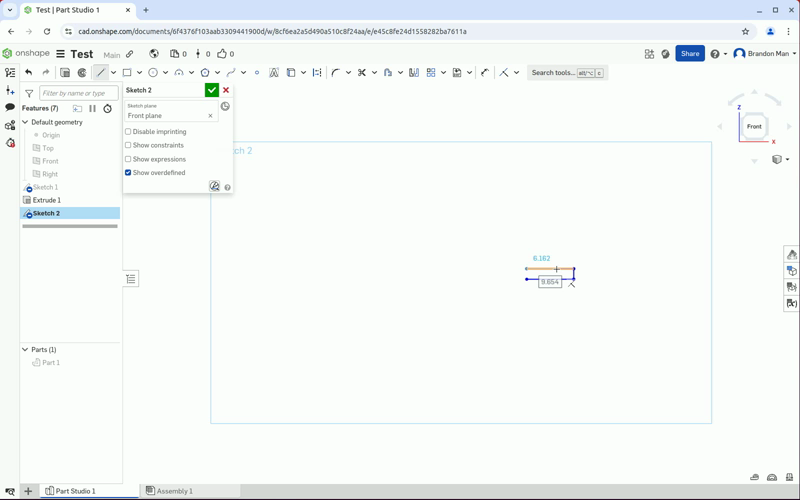
key_down(shift)
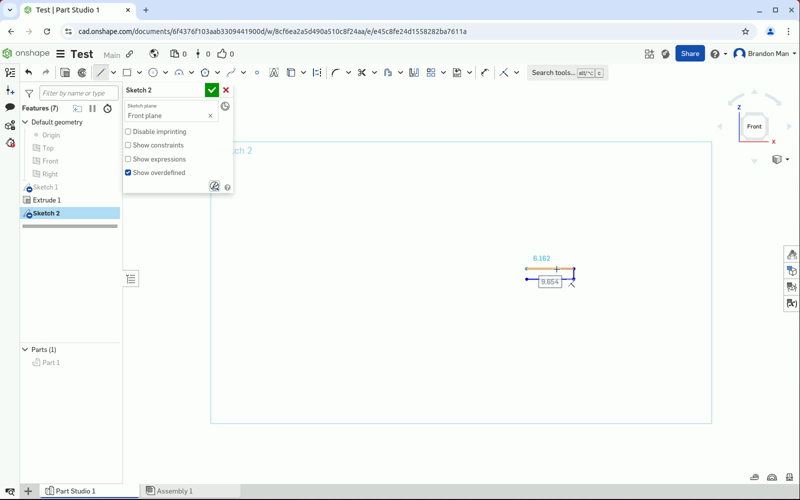
mouse_move(526, 279)
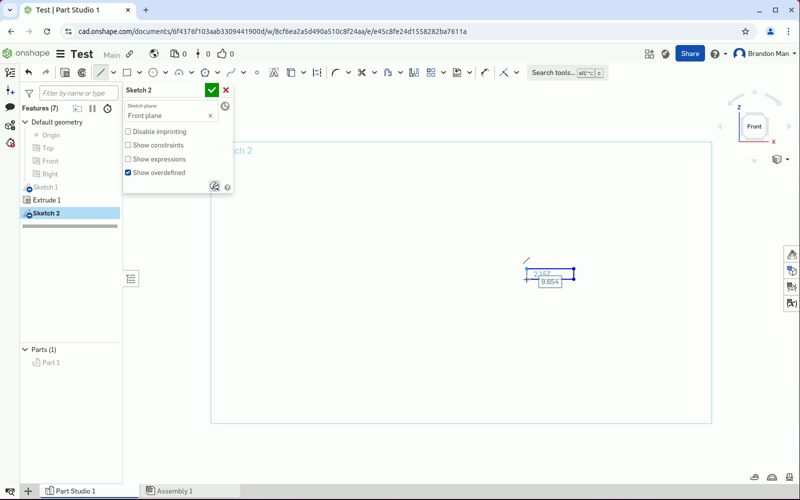
key_up(shift)
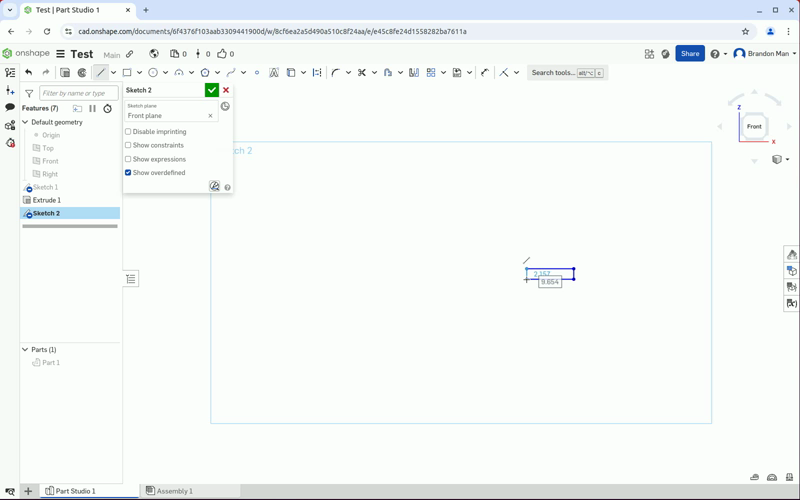
click(526, 279)
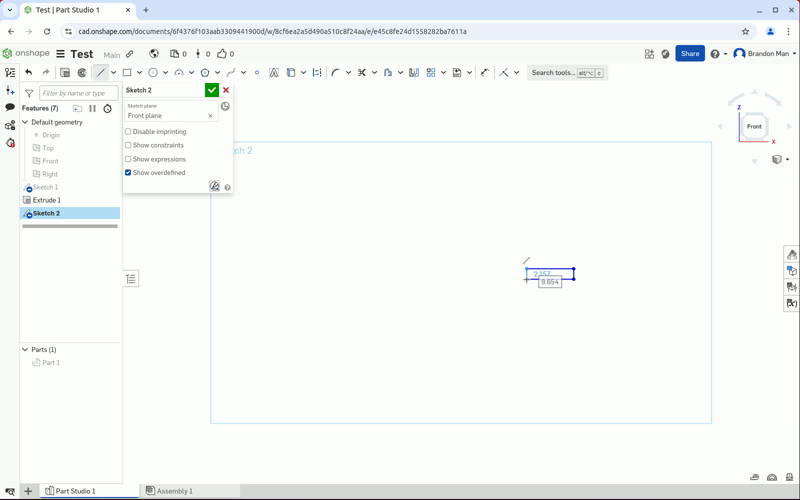
key(esc)
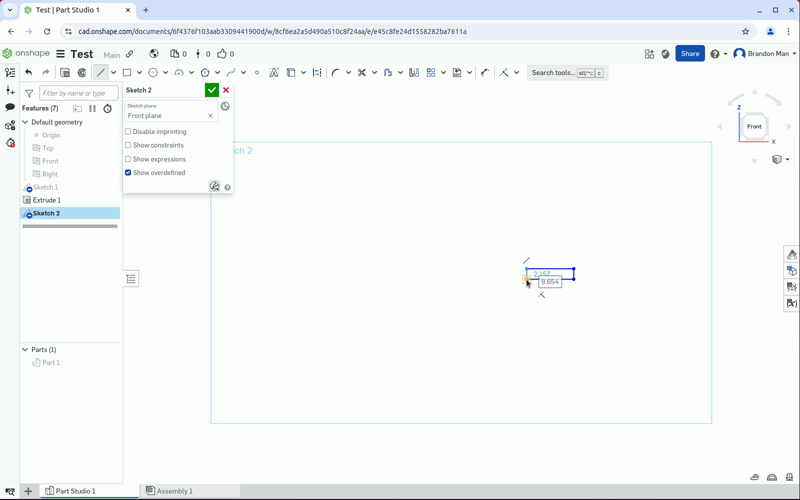
mouse_move(533, 269)
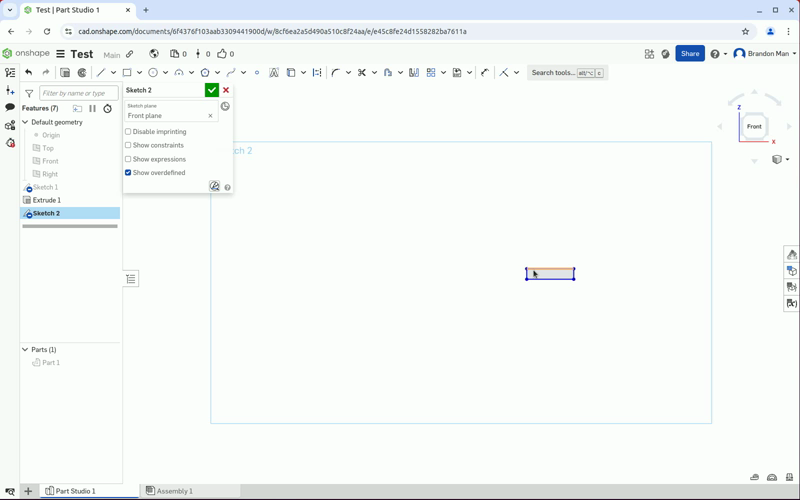
scroll(6)
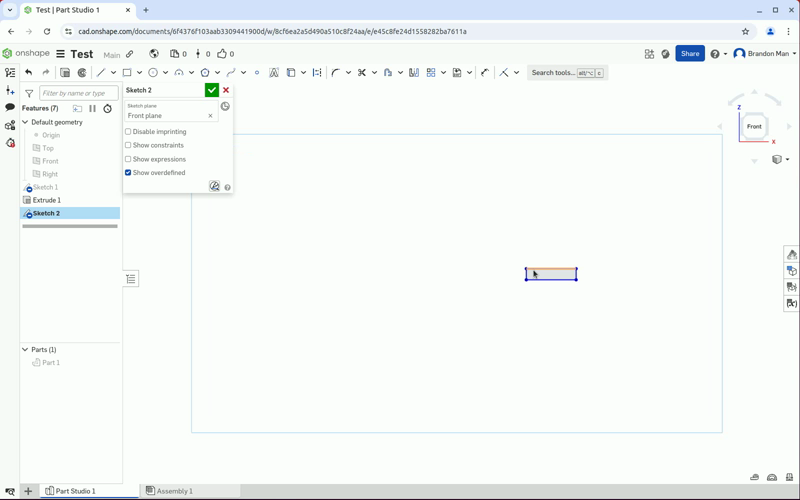
scroll(6)
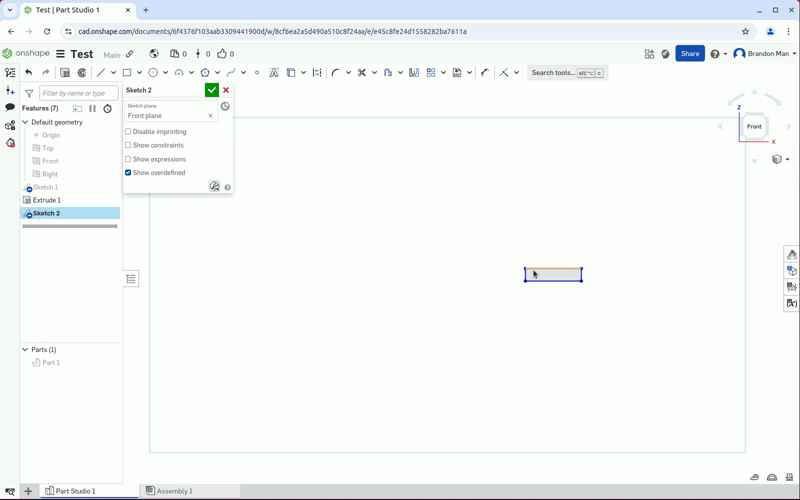
scroll(6)
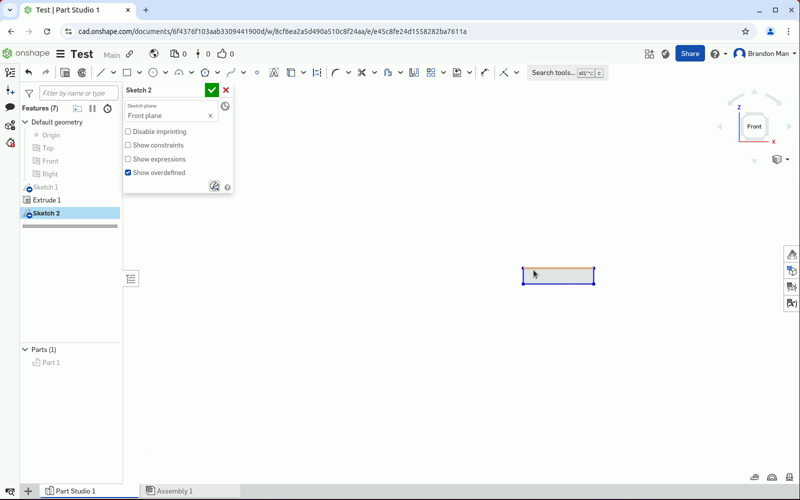
scroll(6)
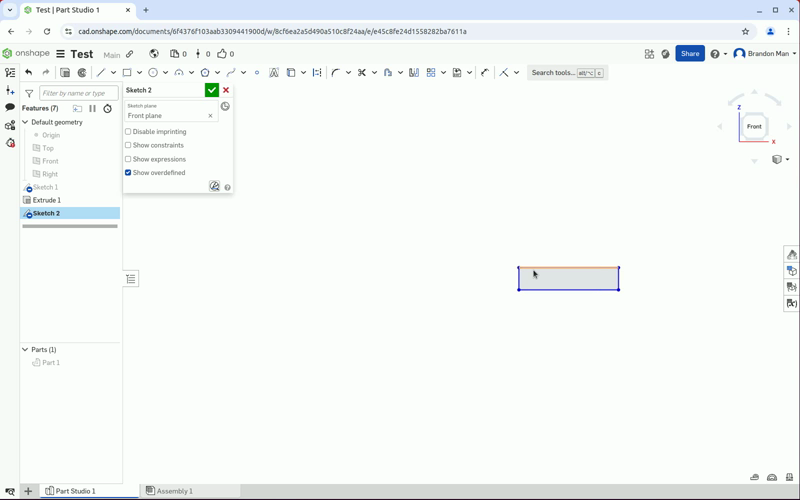
scroll(6)
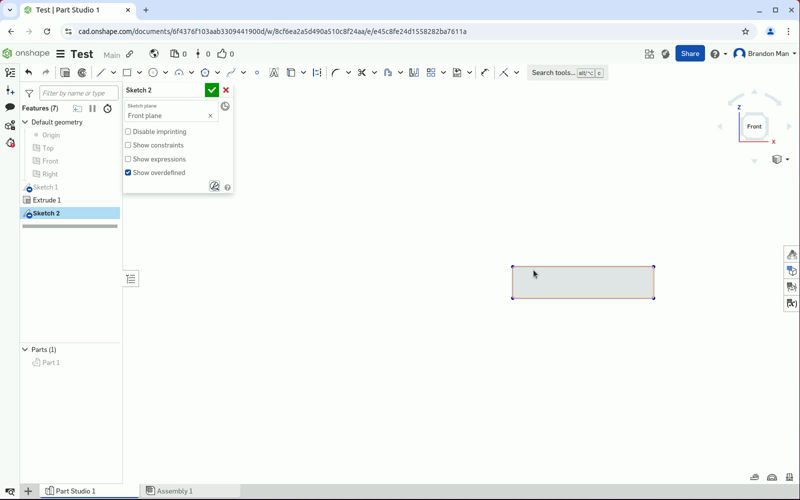
scroll(6)
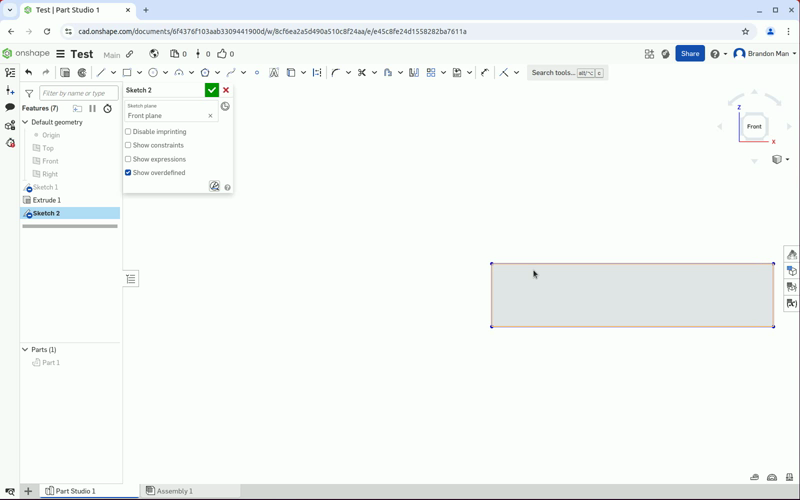
scroll(6)
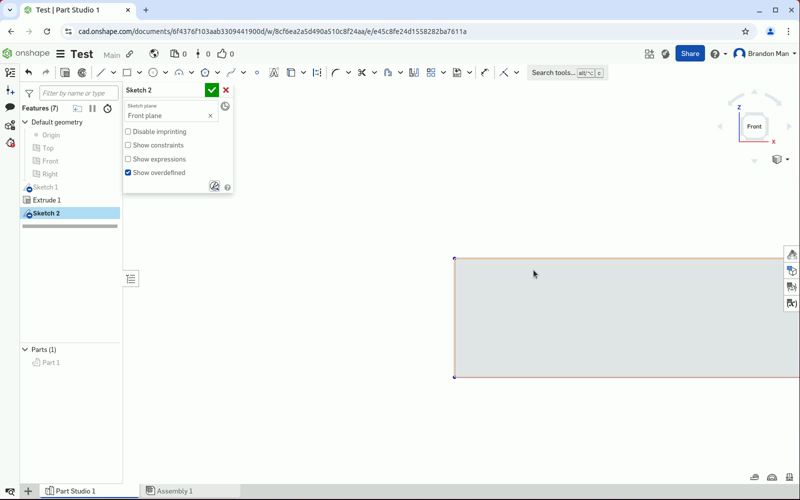
click(533, 269)
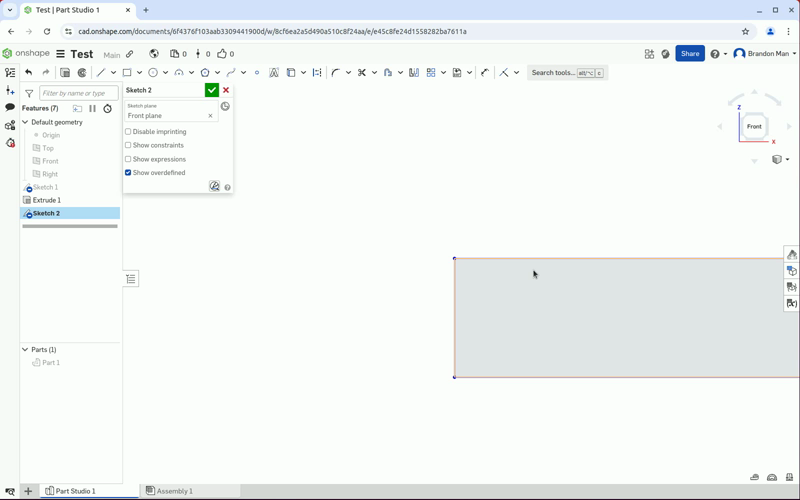
scroll(-6)
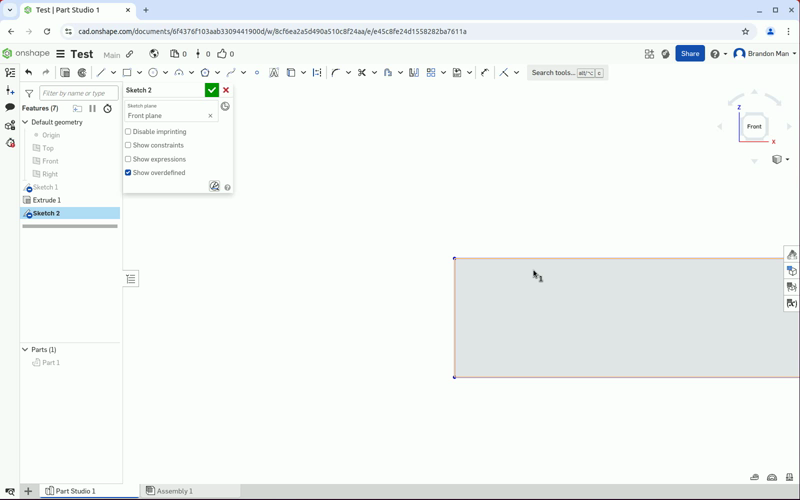
scroll(-6)
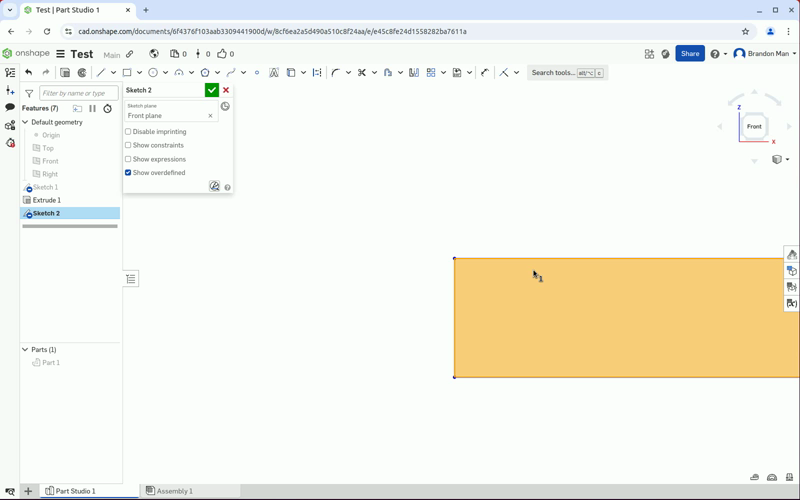
scroll(-6)
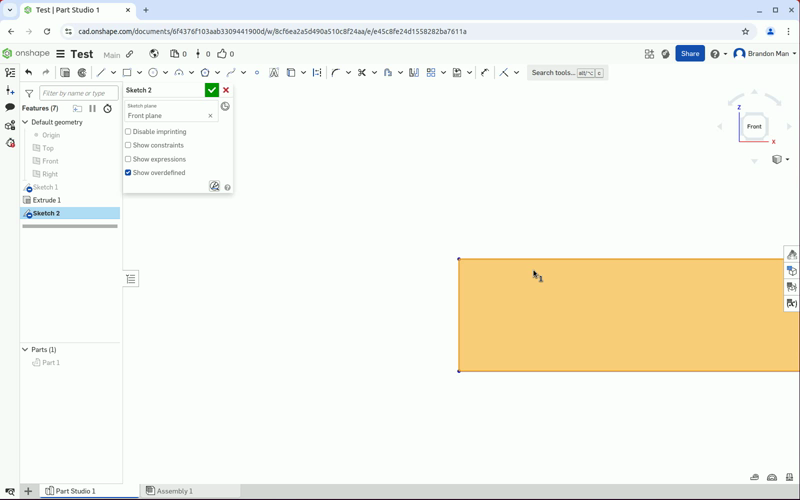
scroll(-6)
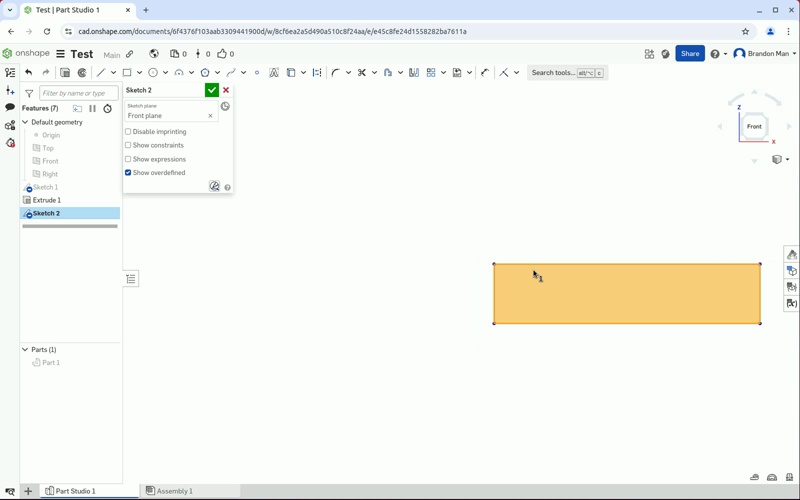
scroll(-6)
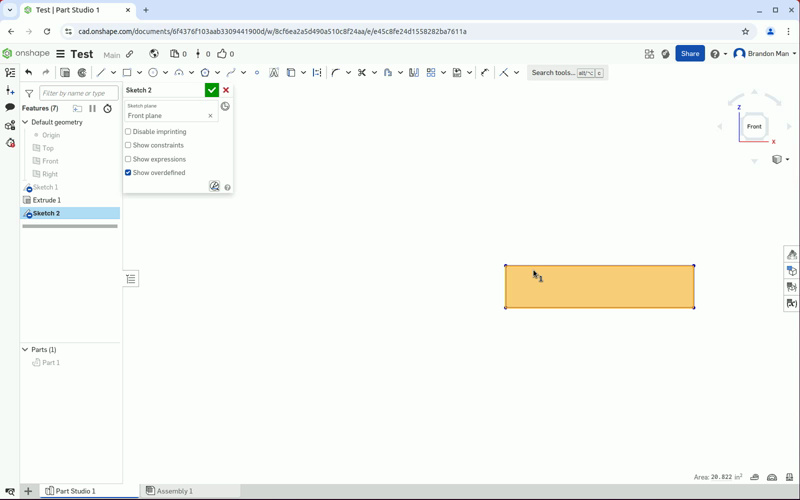
scroll(-6)
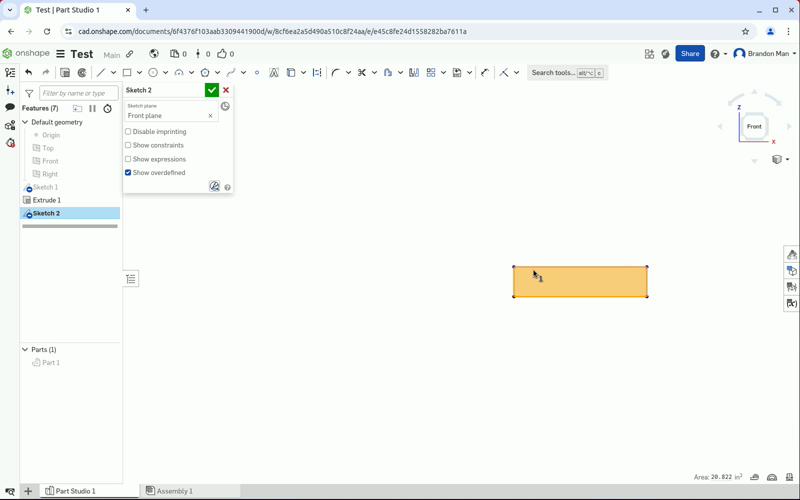
scroll(-6)
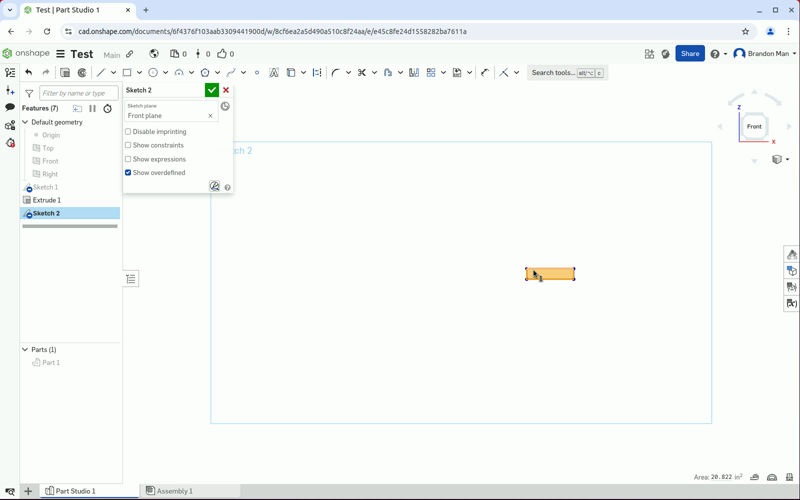
mouse_move(73, 352)
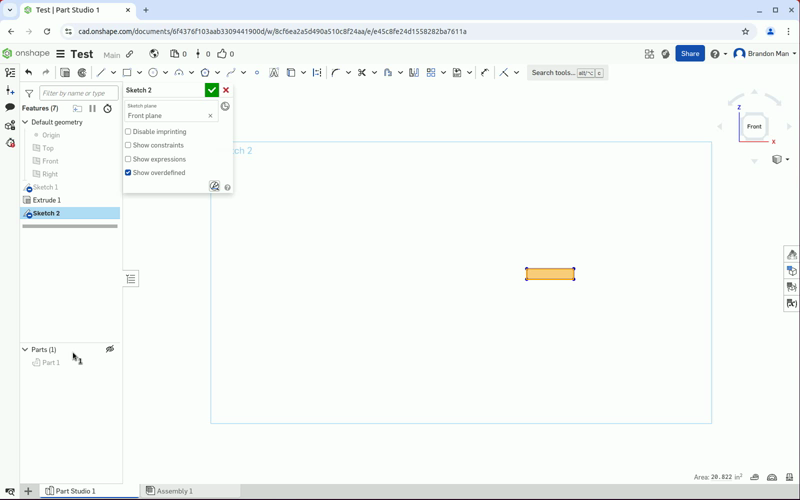
key(shift+y)
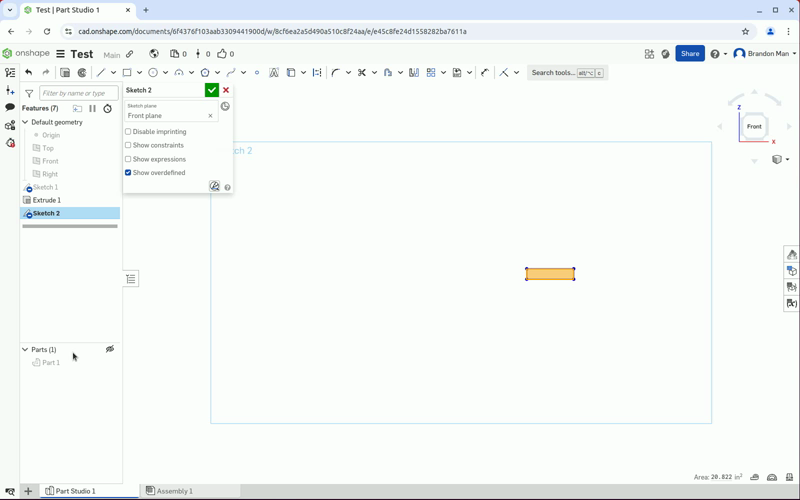
key(shift+e)
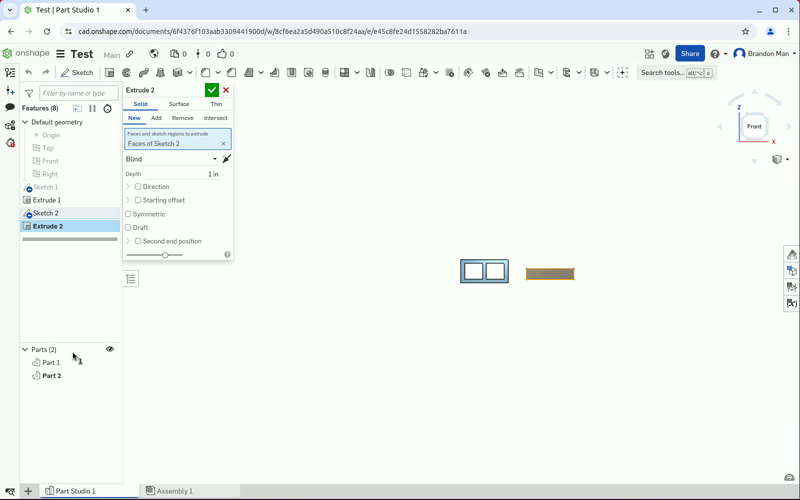
mouse_move(143, 106)
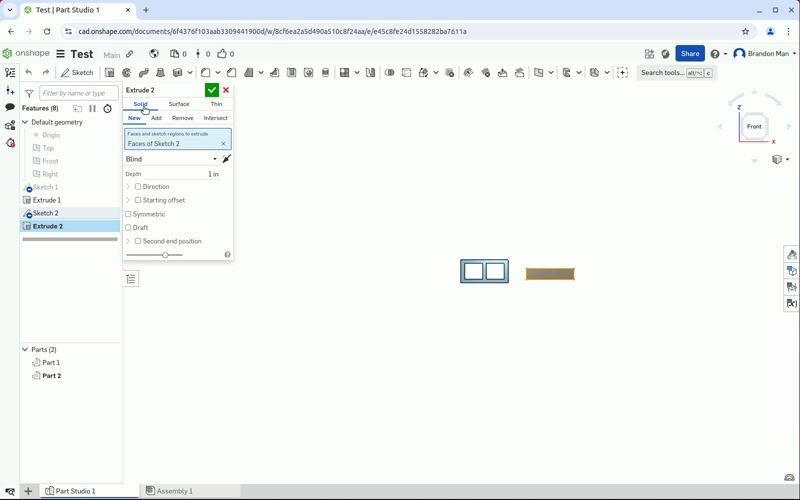
click(143, 106)
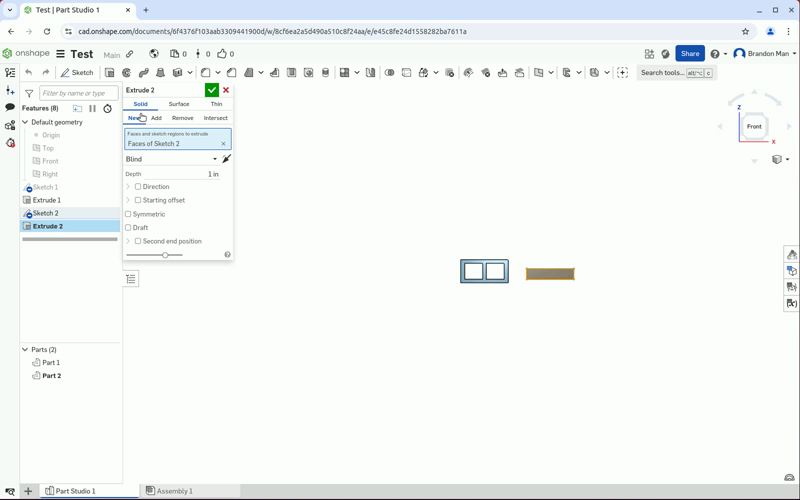
mouse_move(137, 120)
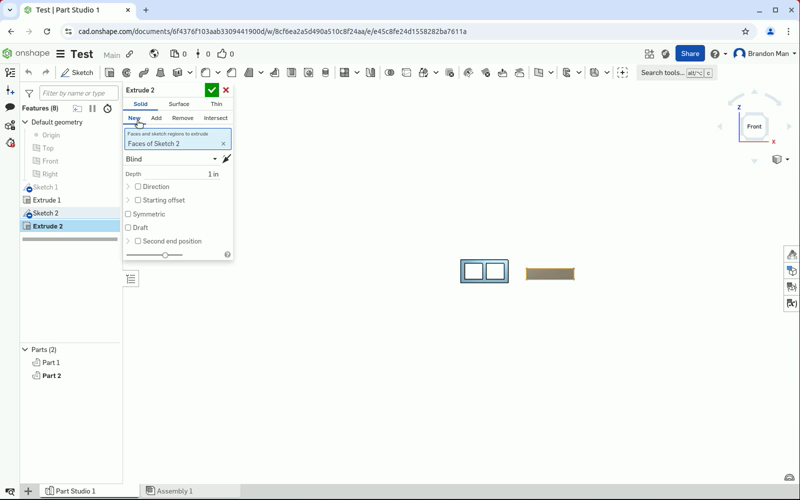
click(137, 120)
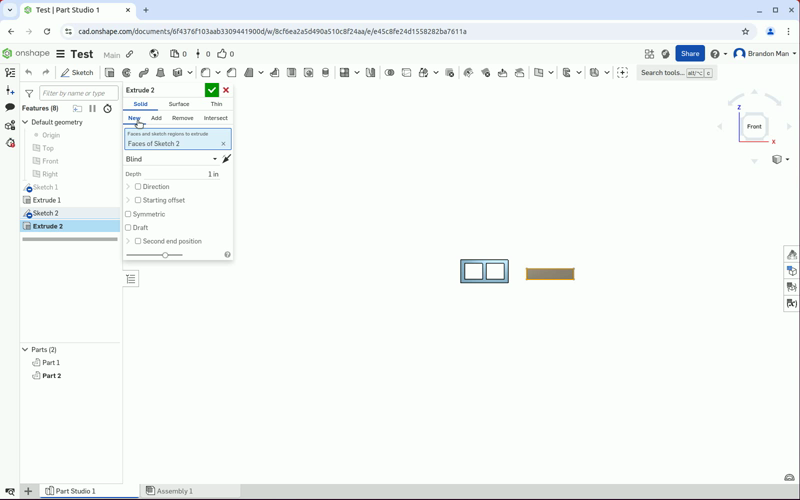
key(tab, 4)
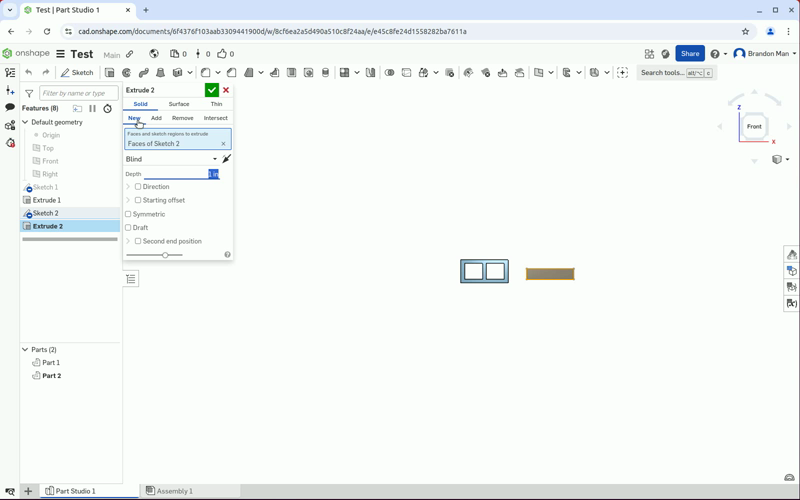
text(4.574)
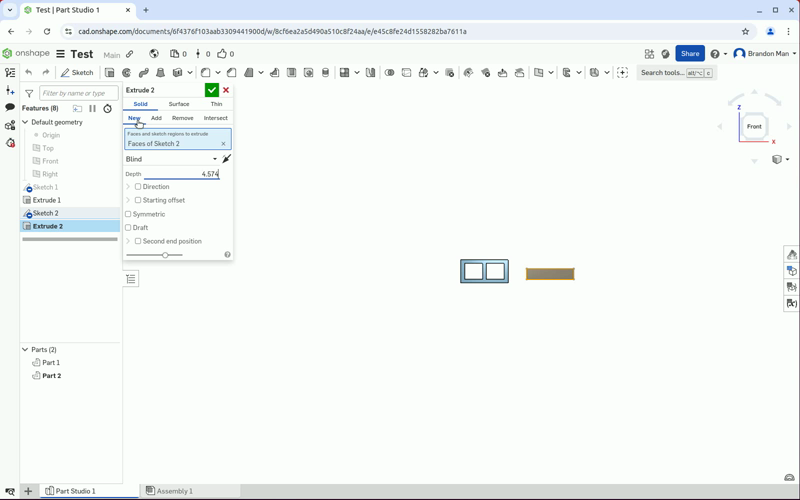
key(enter)
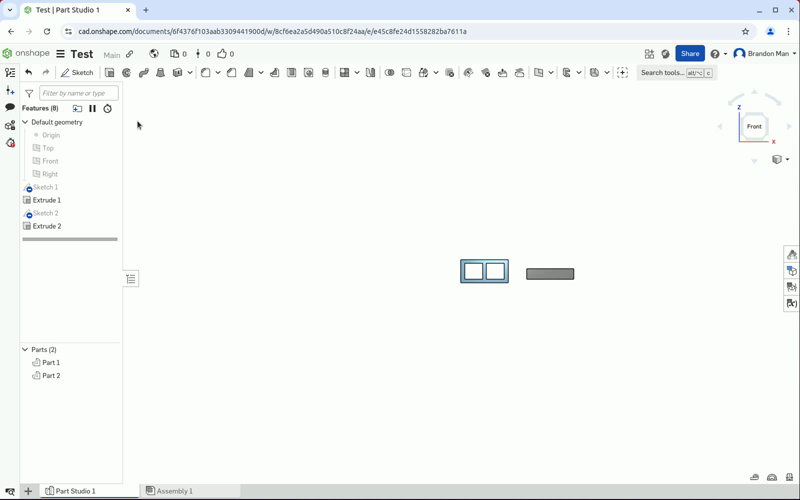
key(shift+h)
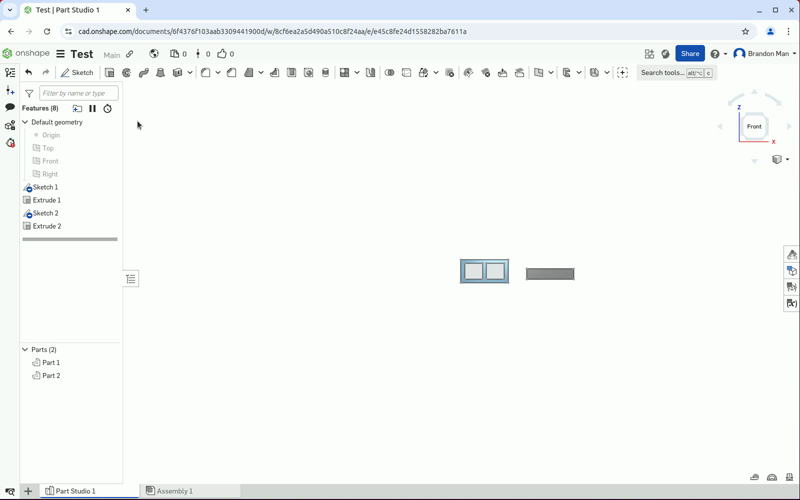
key(shift+h)
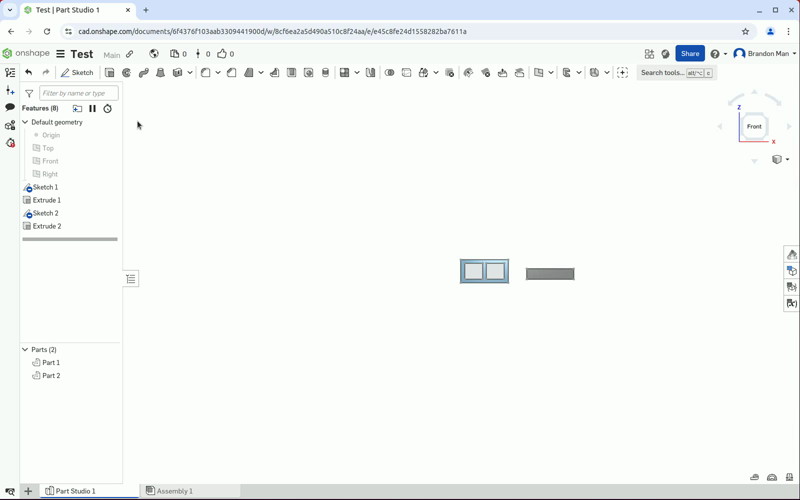
key(shift+7)
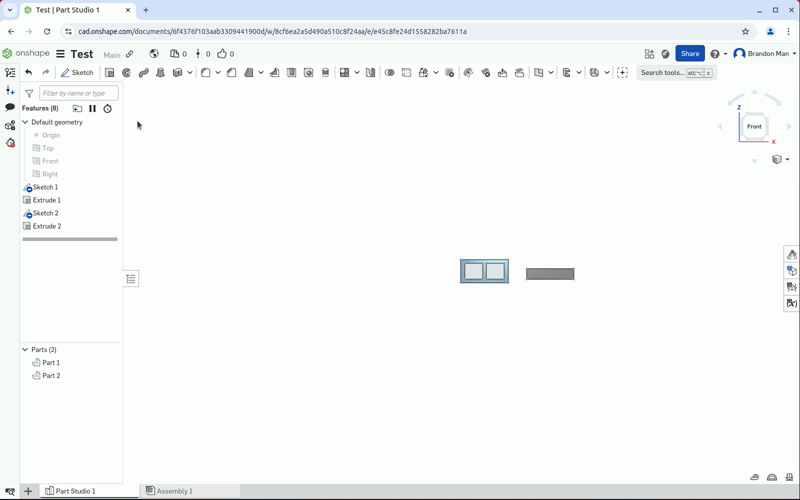
key(left, 2)
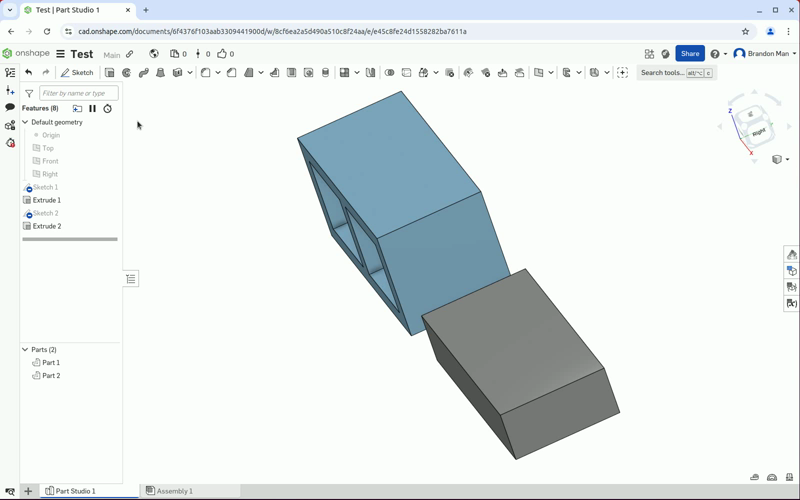
key(down, 2)
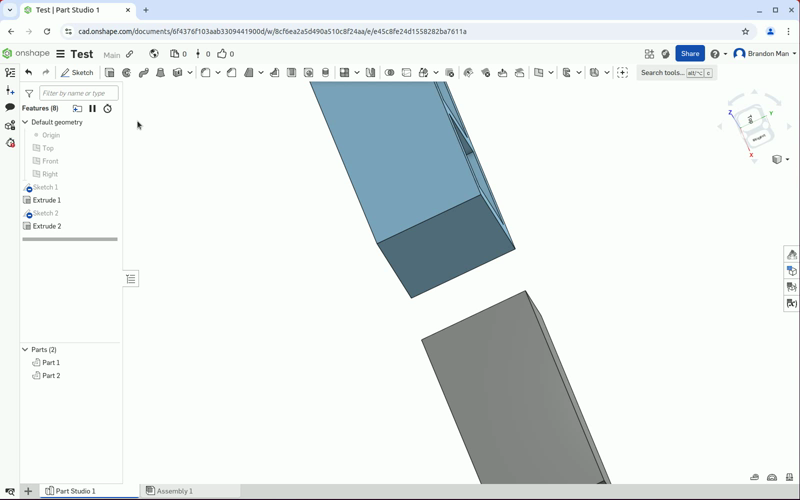
key(up, 2)
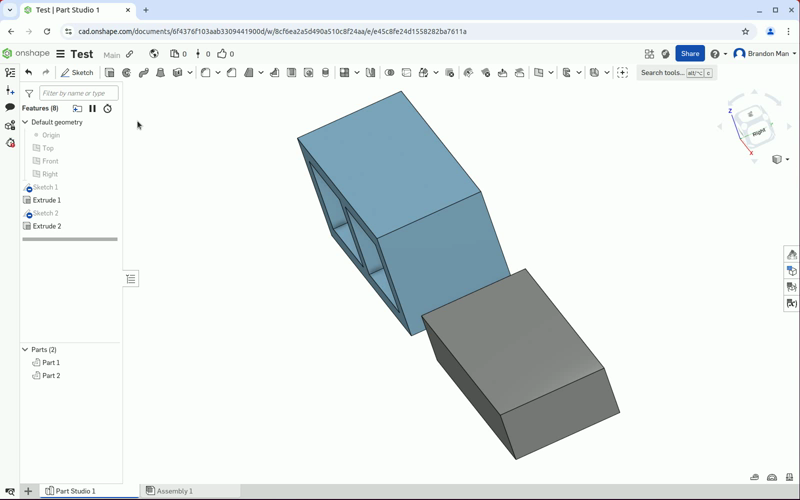
key(right, 2)
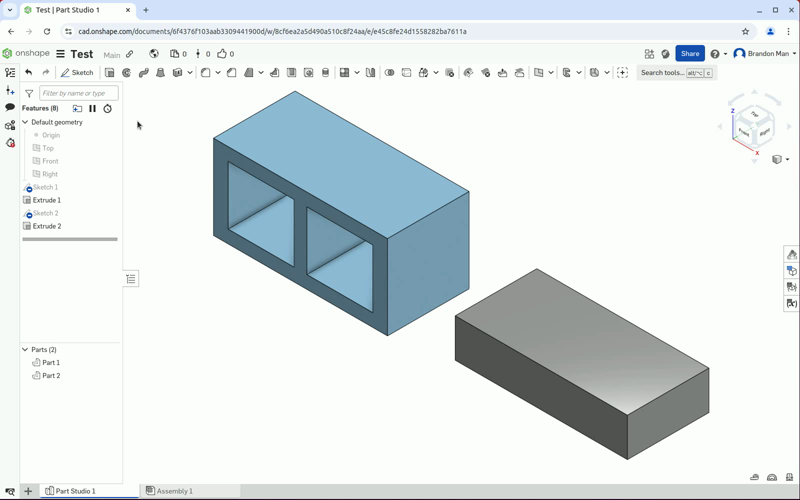
mouse_move(73, 189)
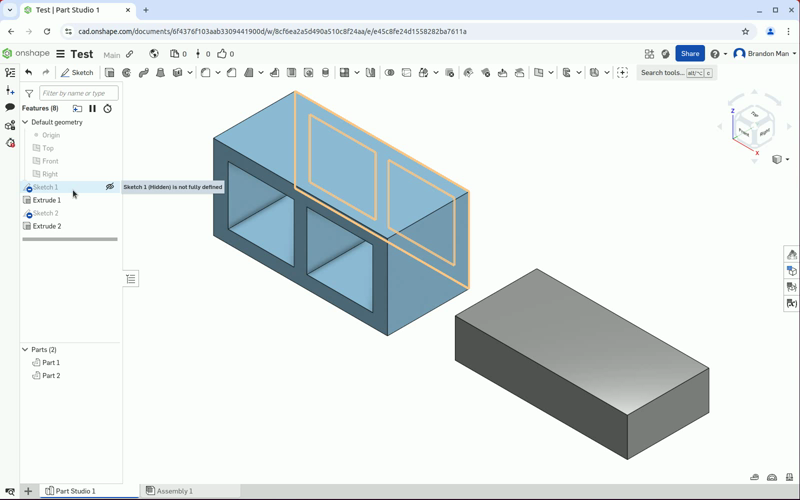
click(73, 189)